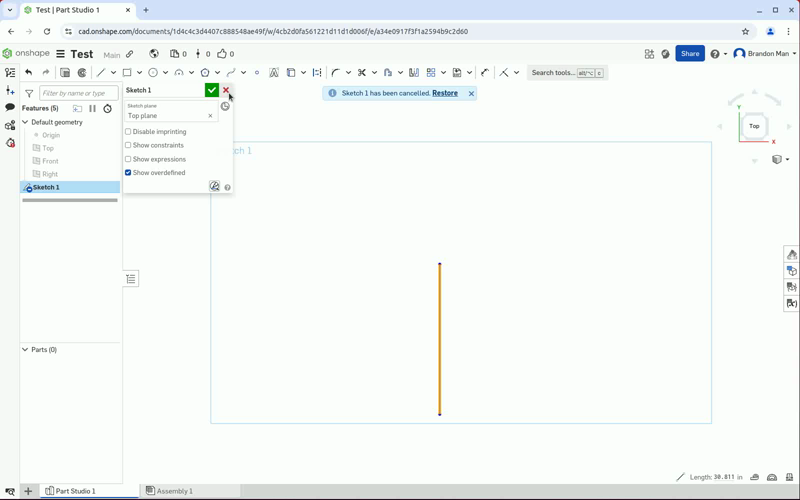
key(shift+h)
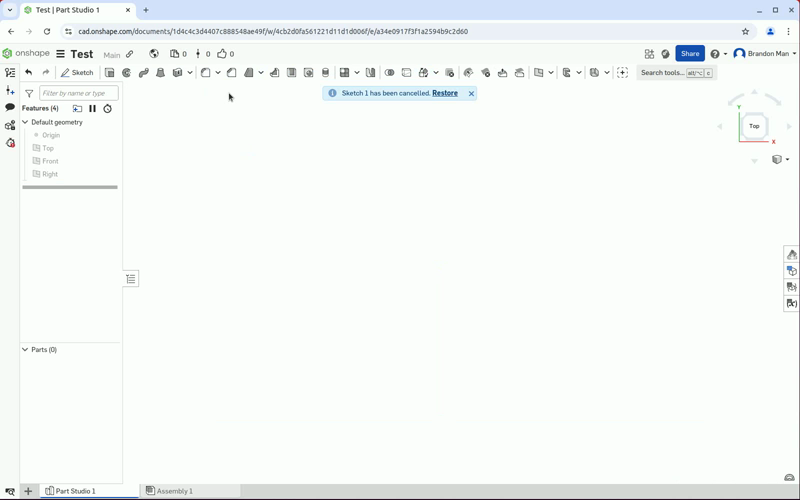
key(shift+s)
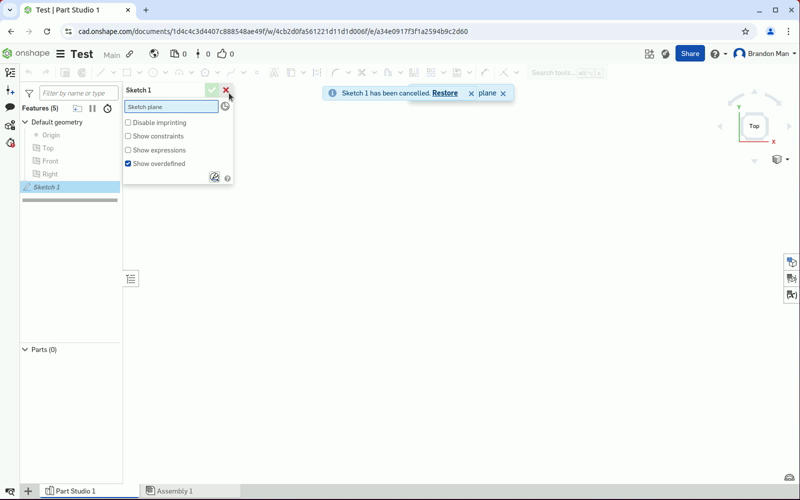
mouse_move(73, 150)
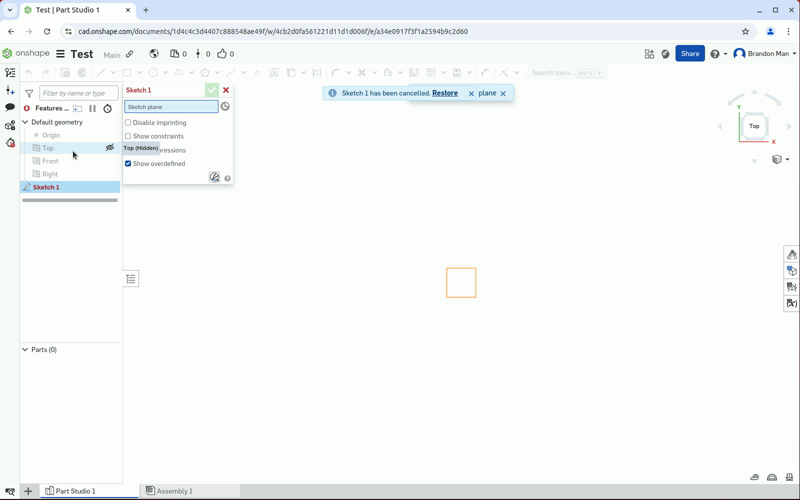
click(73, 150)
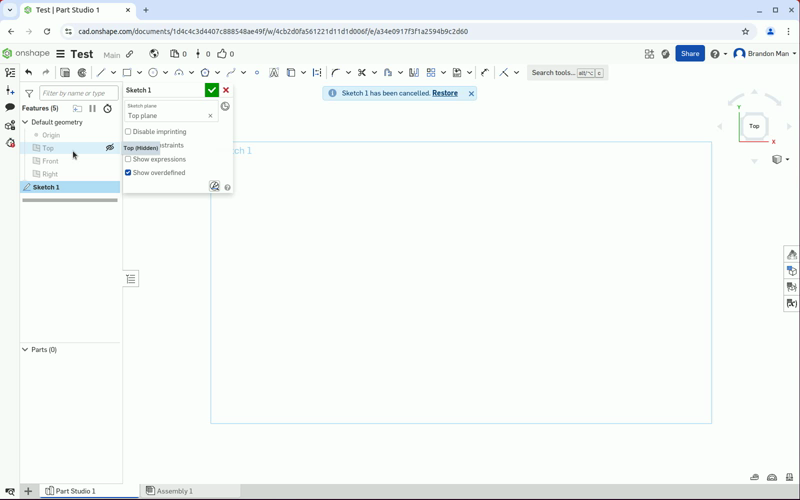
mouse_move(73, 352)
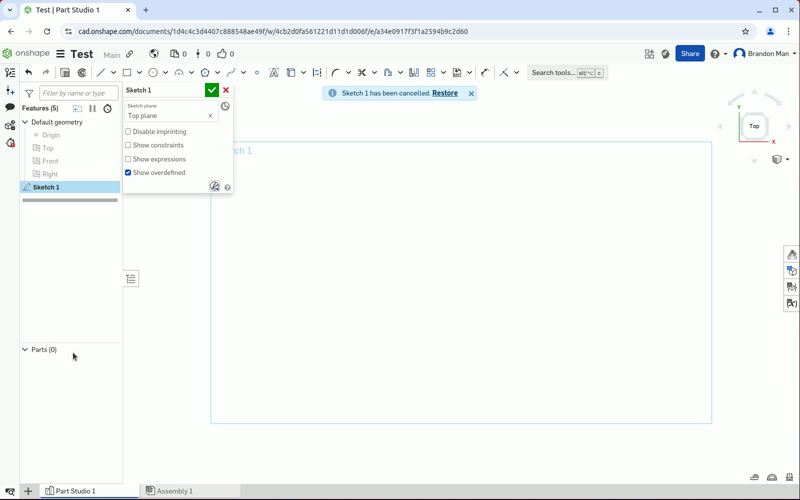
key(y)
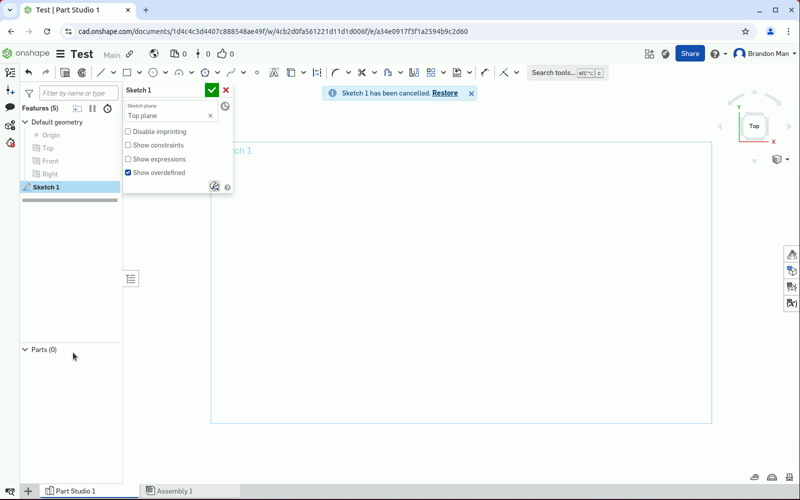
key(l)
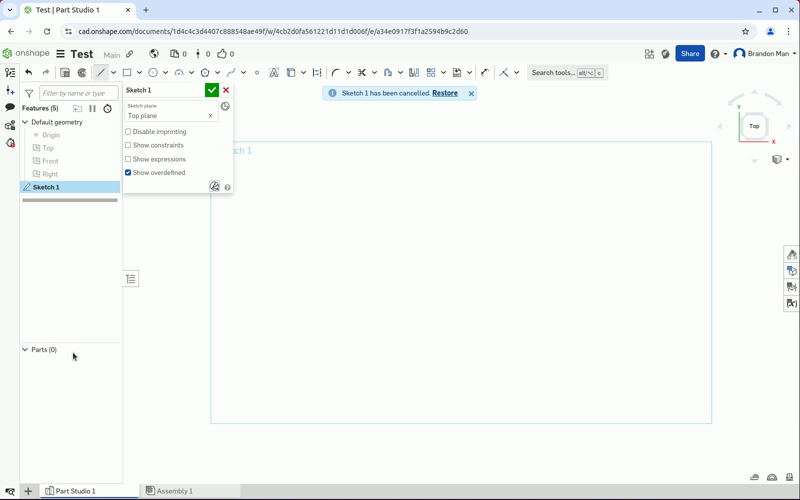
key_down(shift)
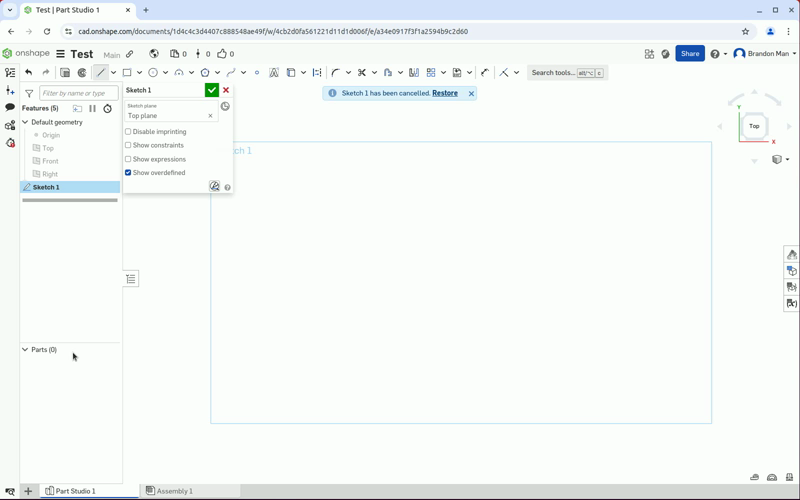
mouse_move(427, 282)
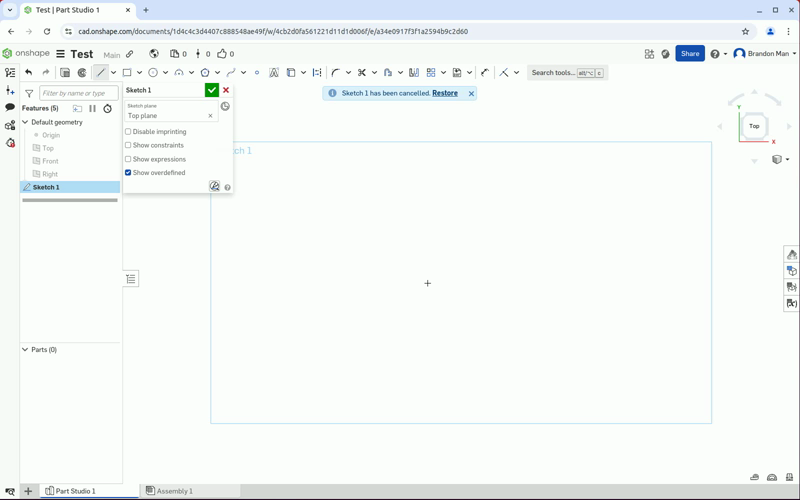
click(427, 282)
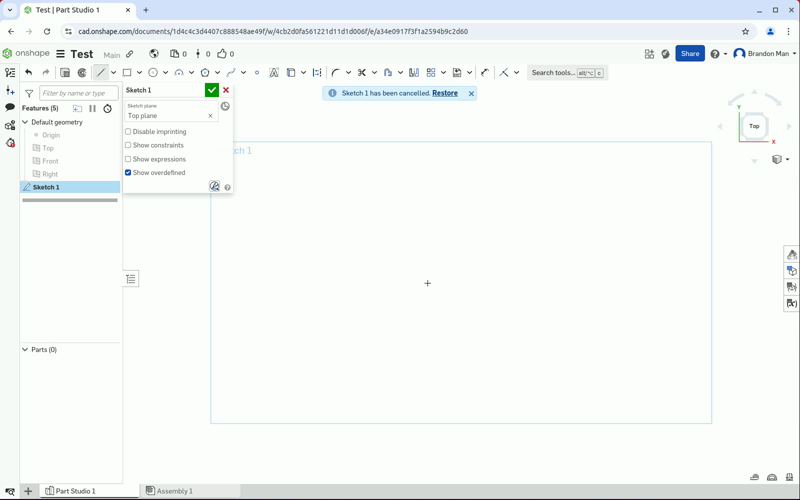
key_up(shift)
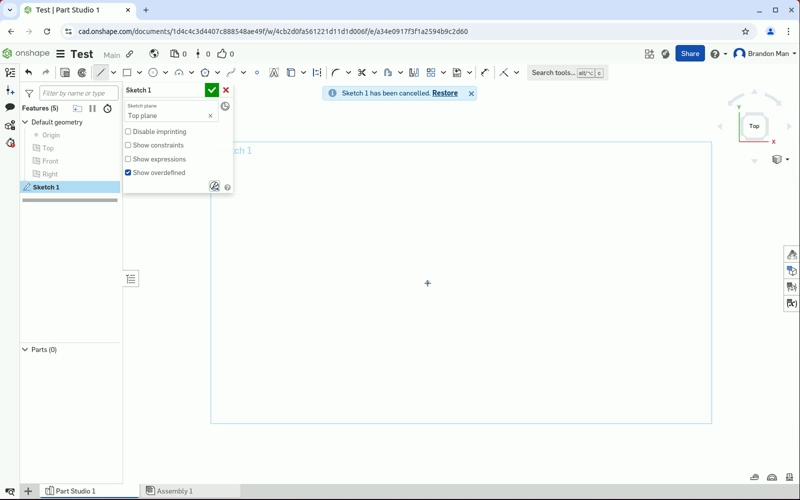
key_down(shift)
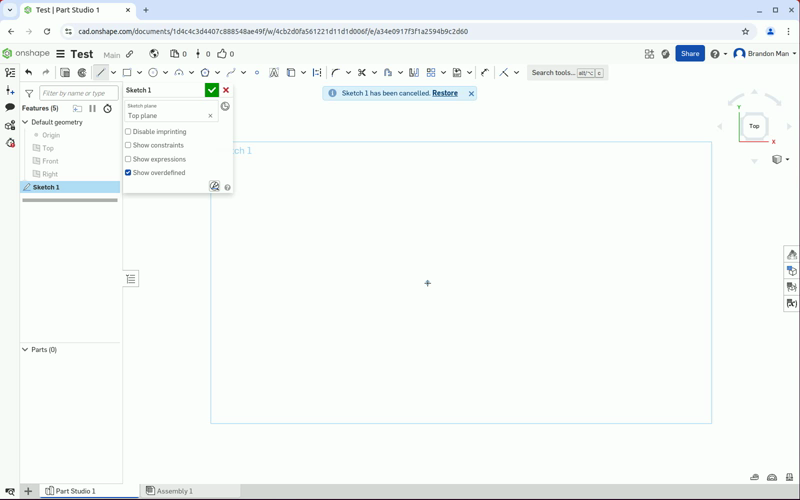
mouse_move(457, 282)
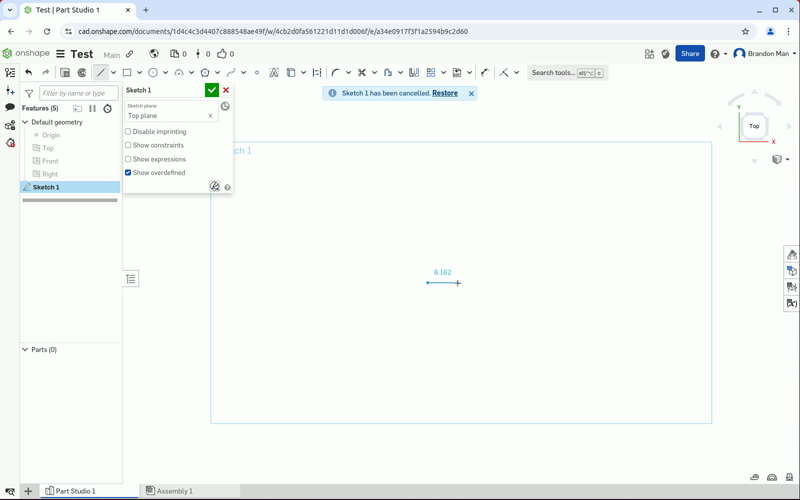
mouse_move(461, 282)
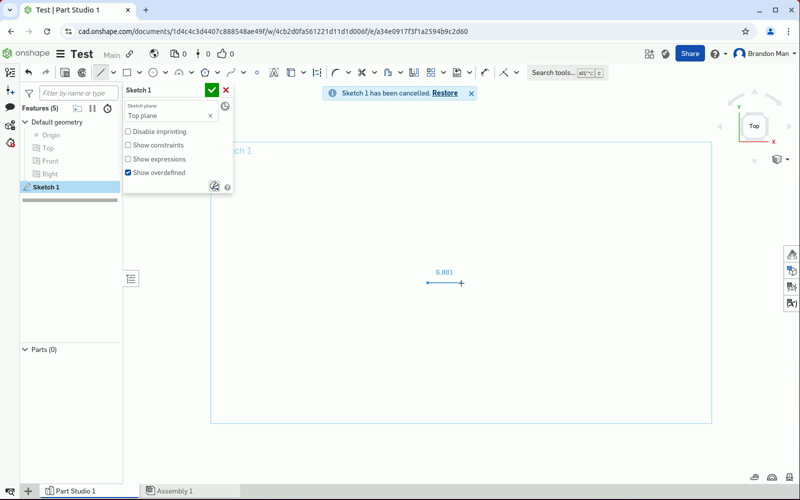
click(461, 282)
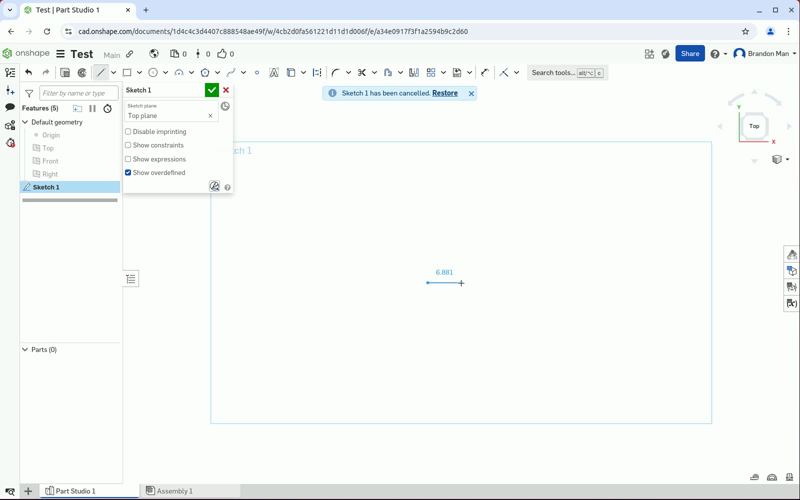
key_up(shift)
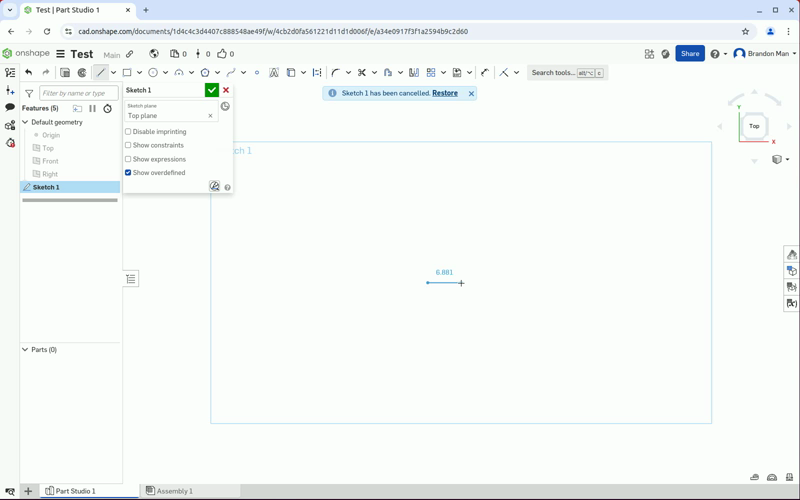
key_down(shift)
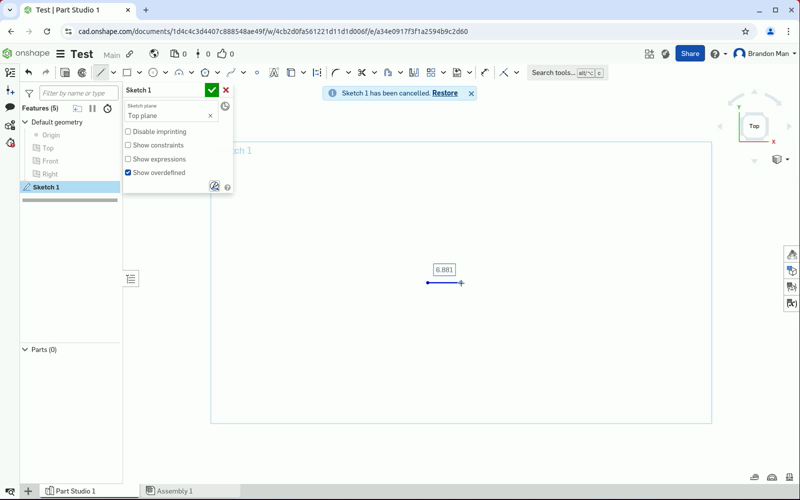
mouse_move(461, 170)
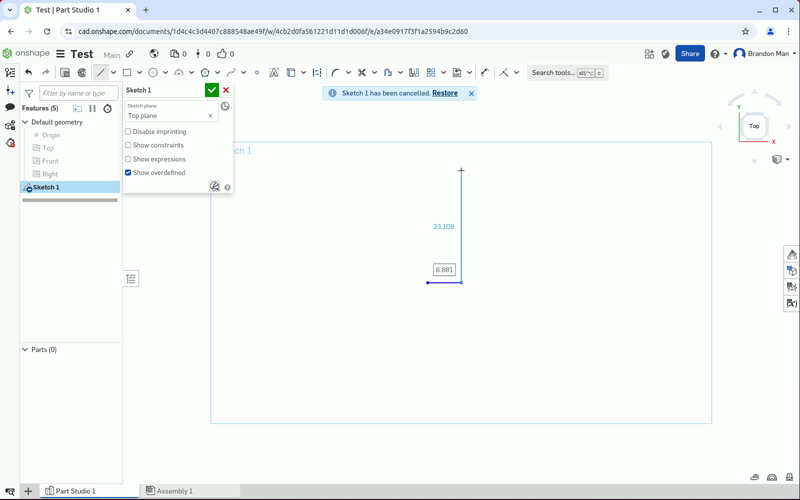
click(461, 170)
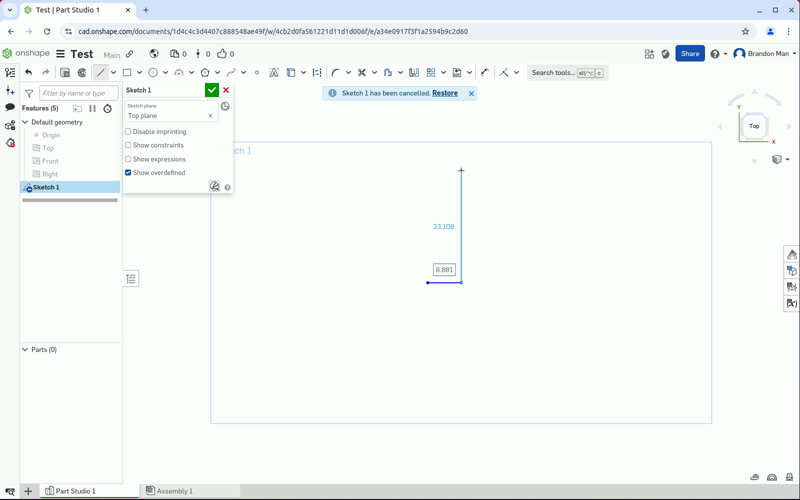
key_up(shift)
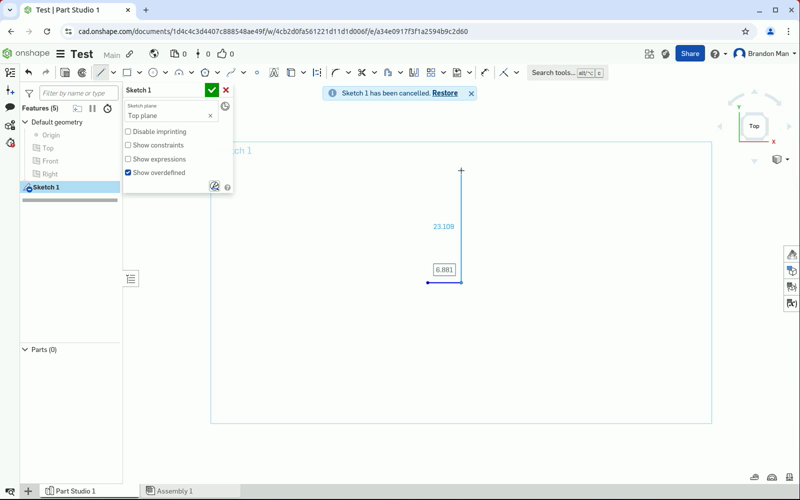
key_down(shift)
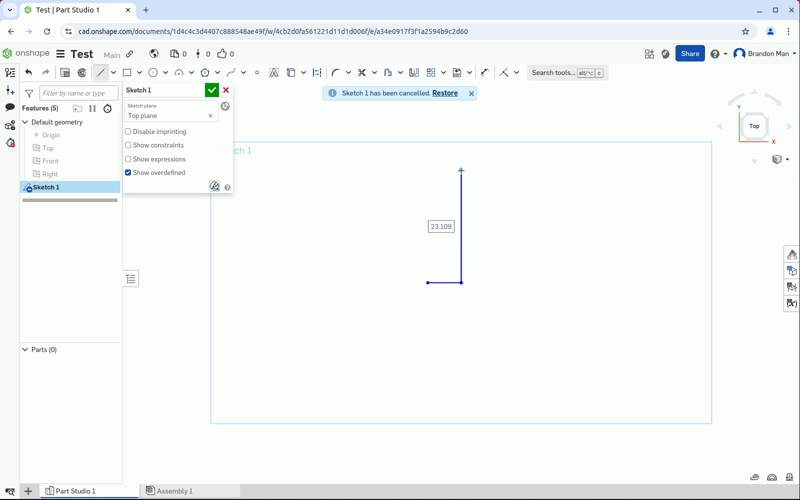
mouse_move(491, 170)
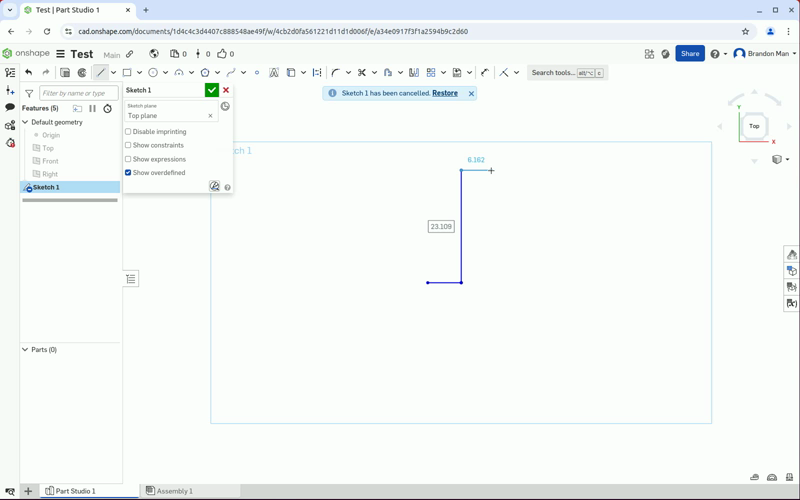
mouse_move(427, 170)
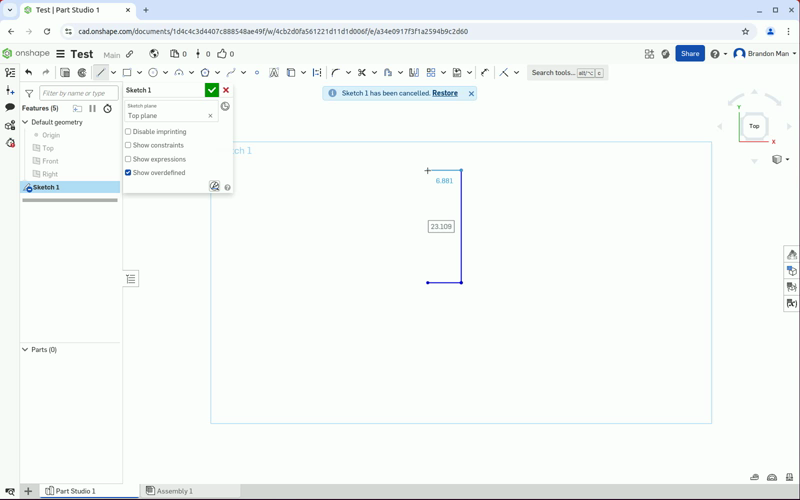
click(427, 170)
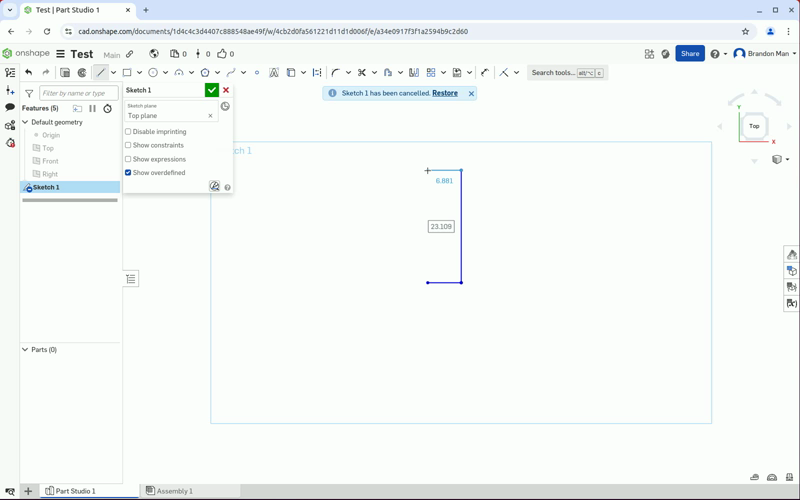
key_up(shift)
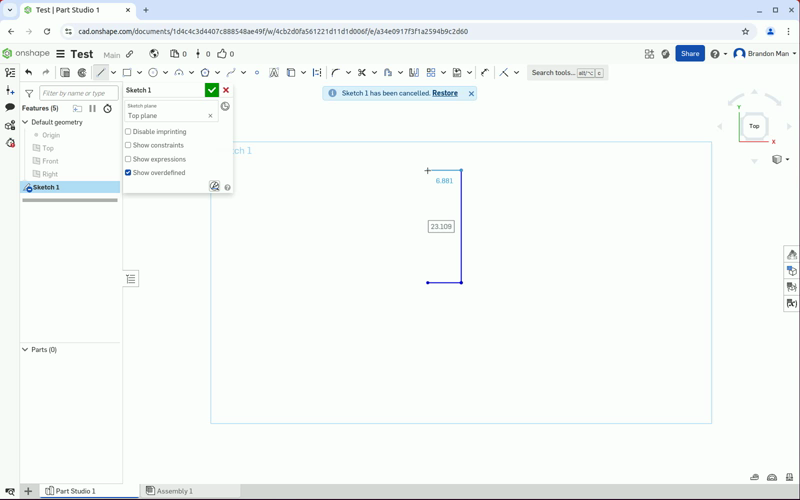
key_down(shift)
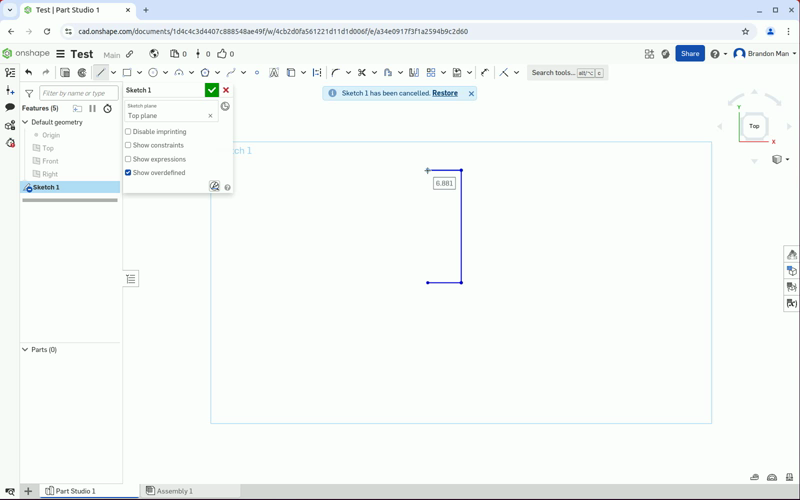
mouse_move(427, 282)
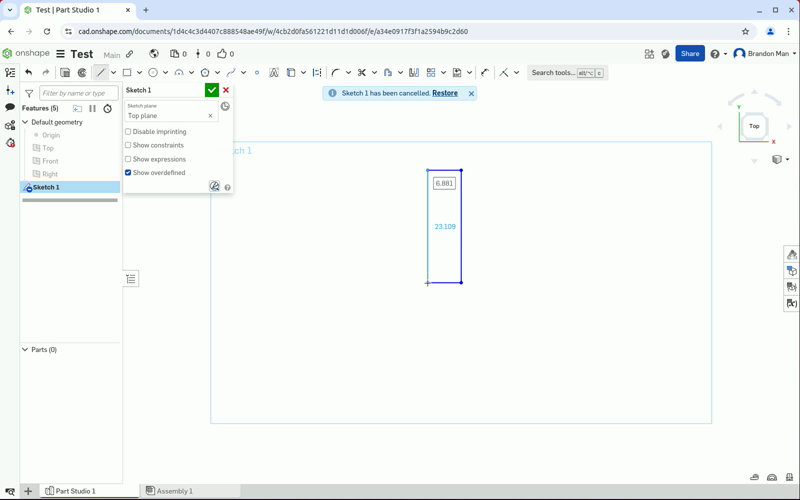
key_up(shift)
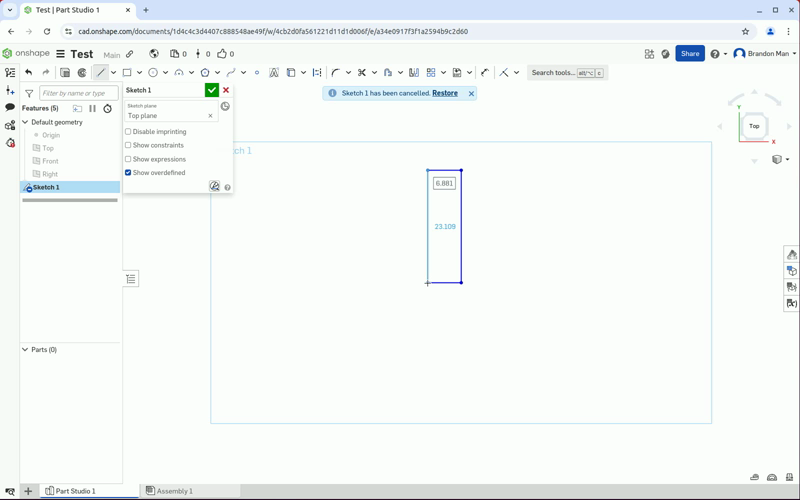
click(427, 282)
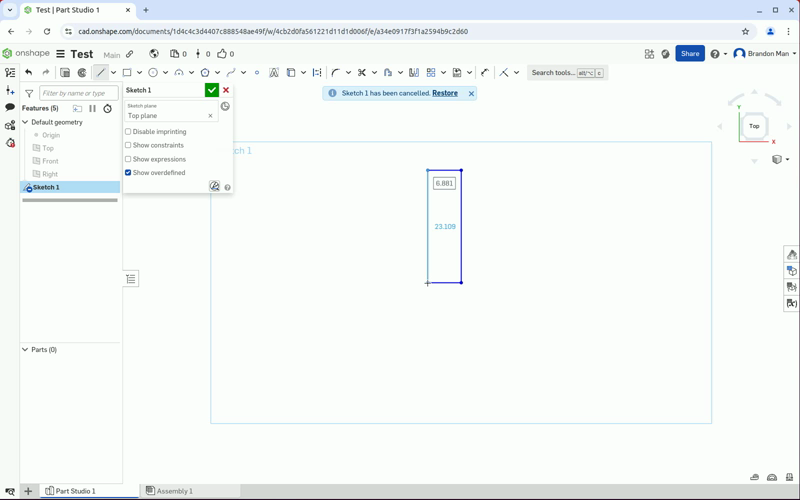
key(esc)
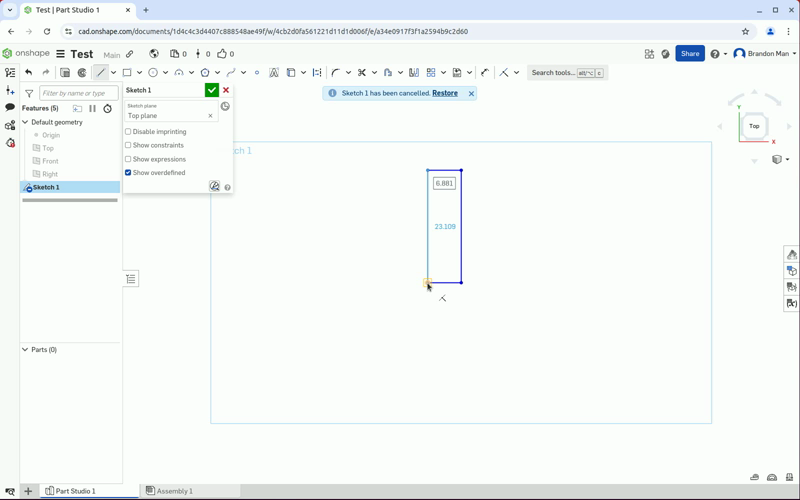
key(c)
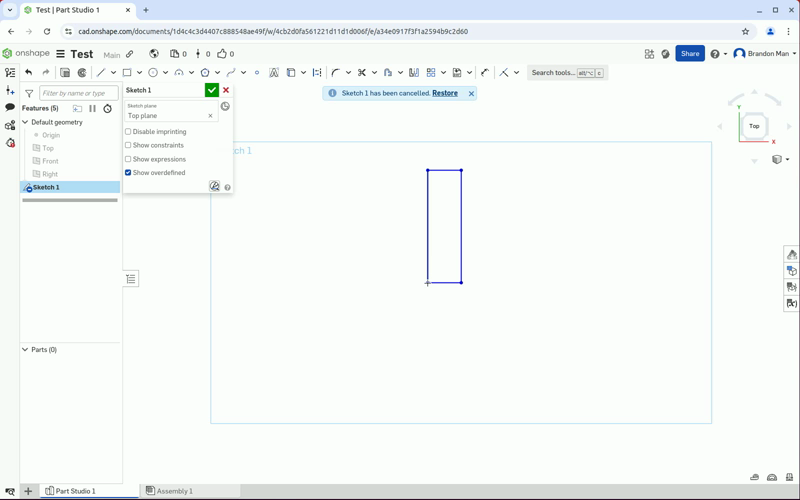
key_down(shift)
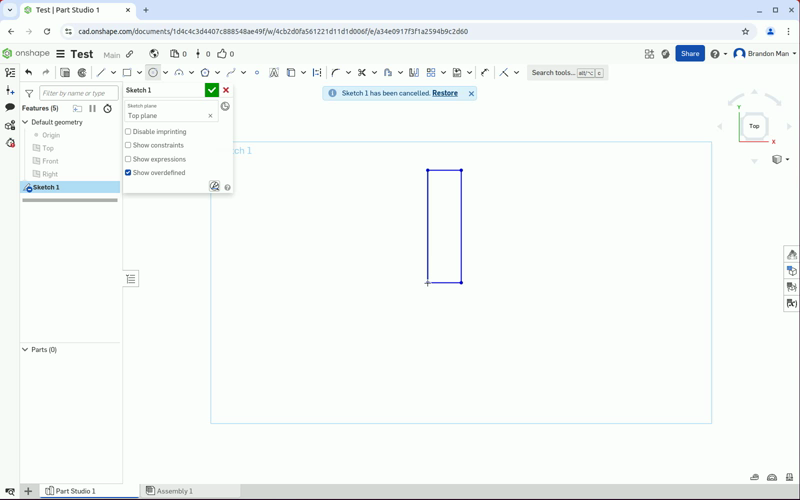
mouse_move(443, 253)
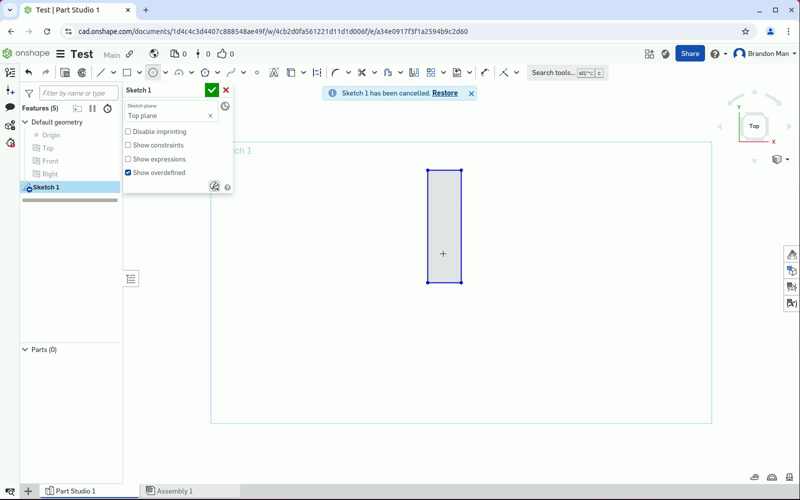
click(443, 253)
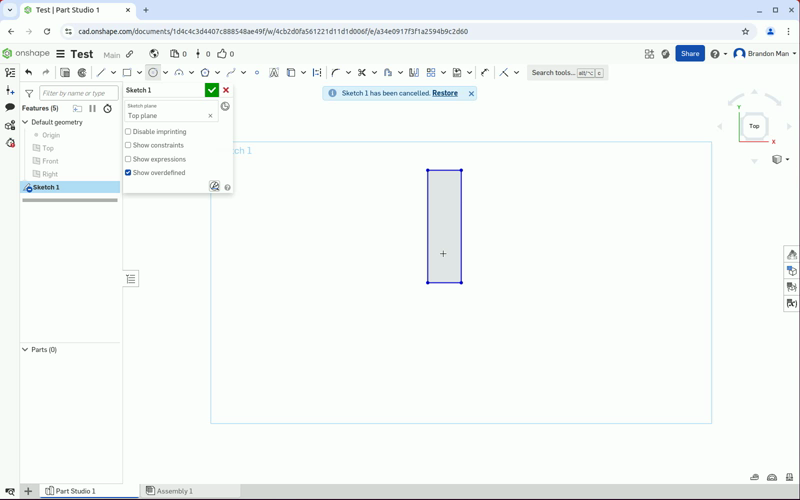
key_up(shift)
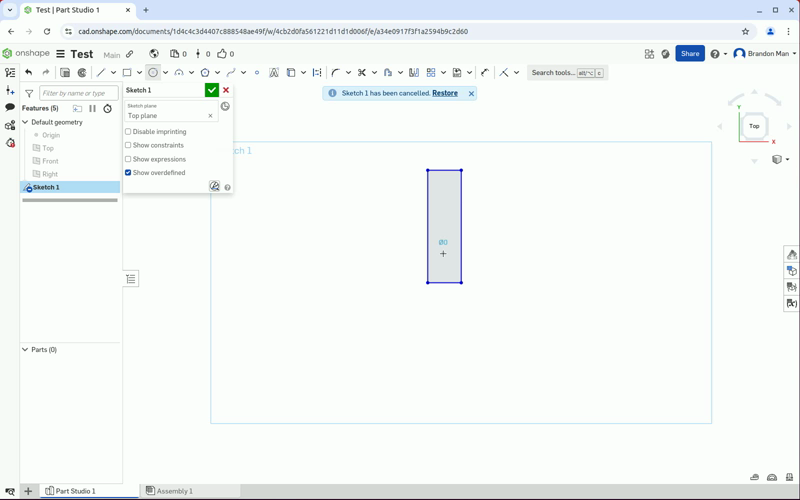
mouse_move(448, 253)
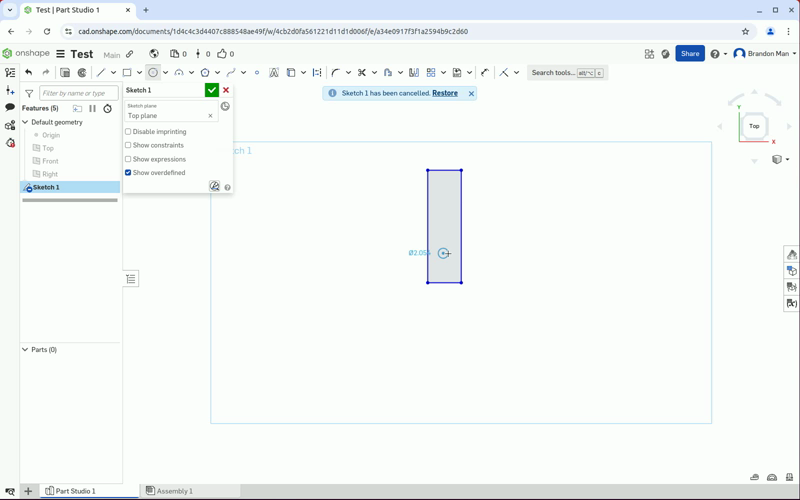
click(448, 253)
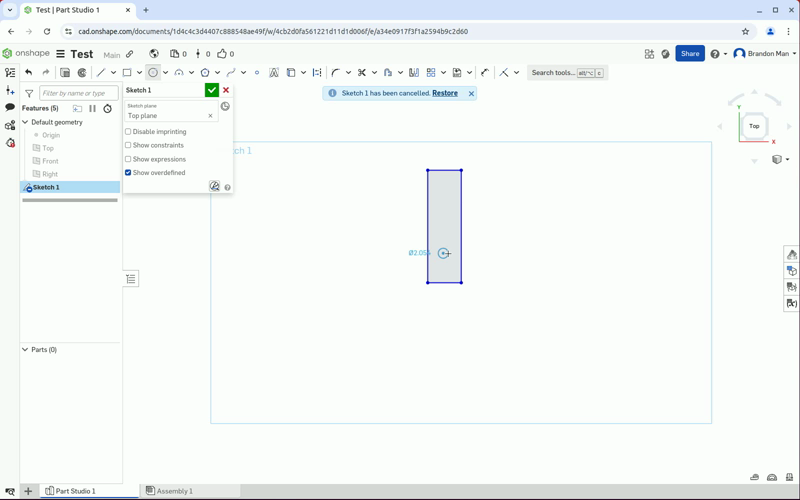
key(esc)
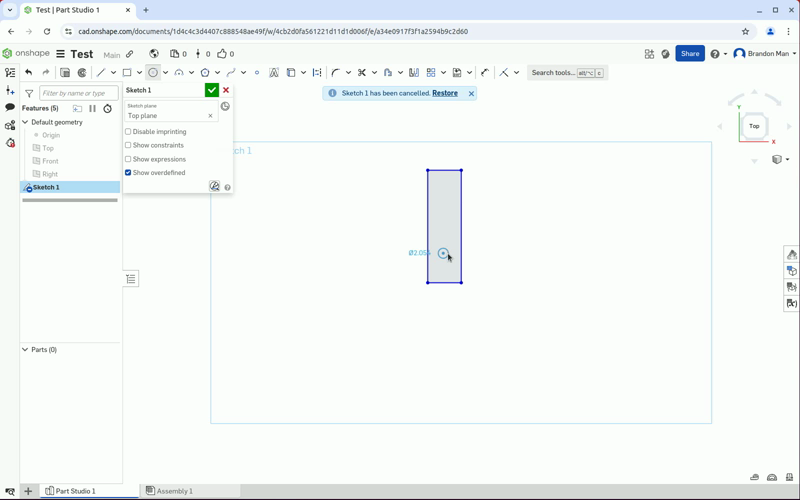
key(c)
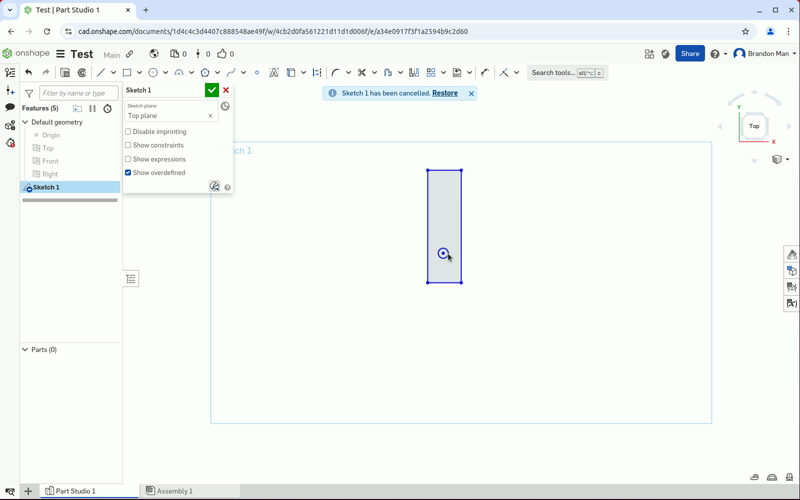
key_down(shift)
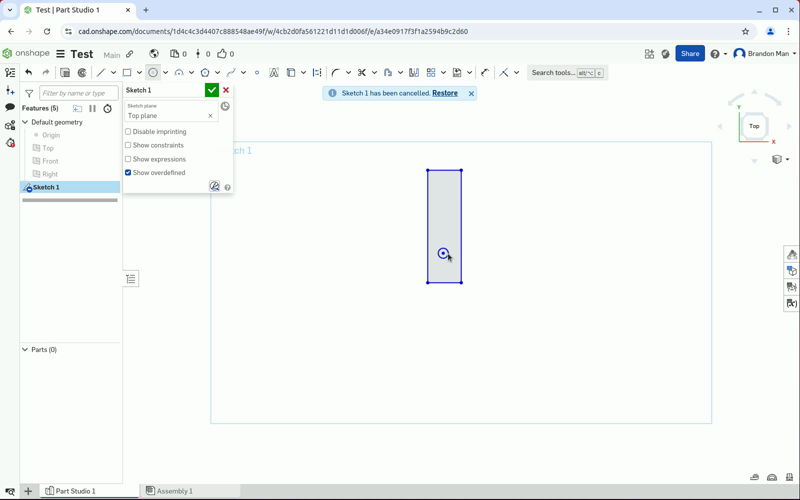
mouse_move(443, 200)
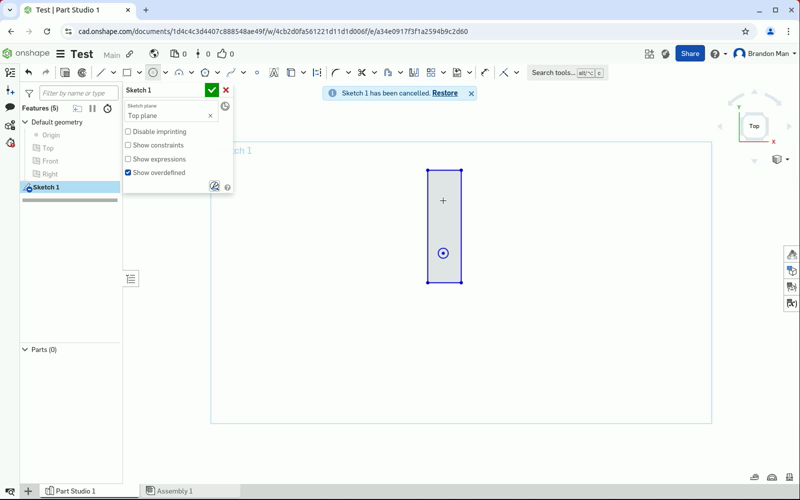
click(443, 200)
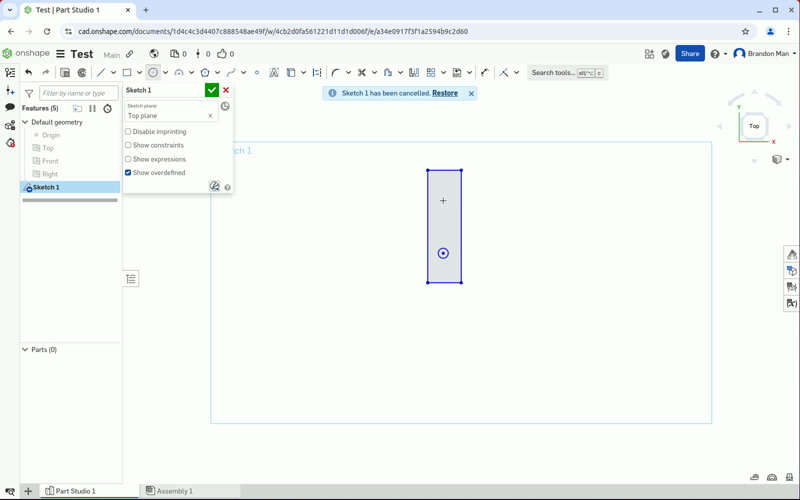
key_up(shift)
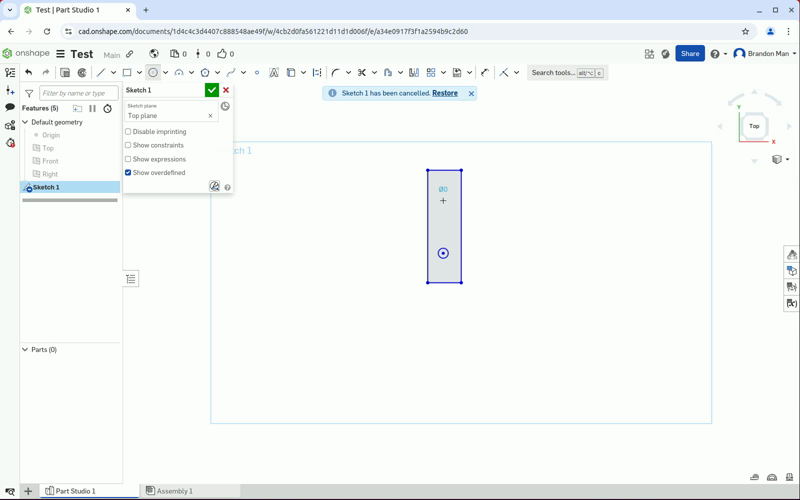
mouse_move(448, 200)
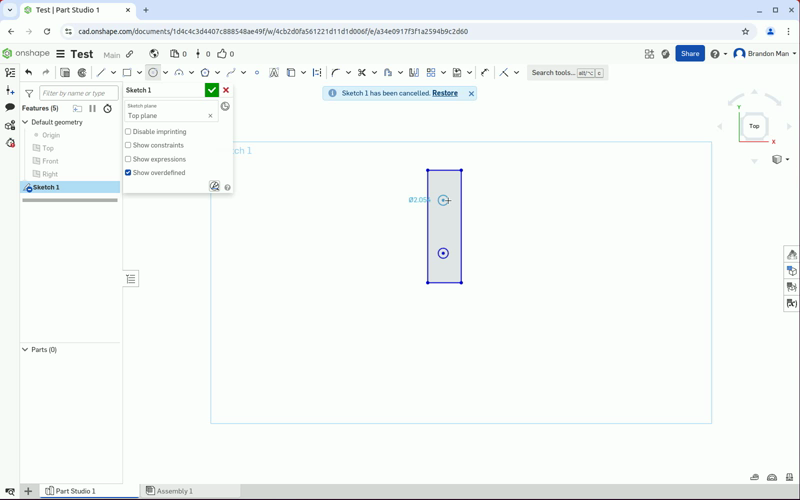
click(448, 200)
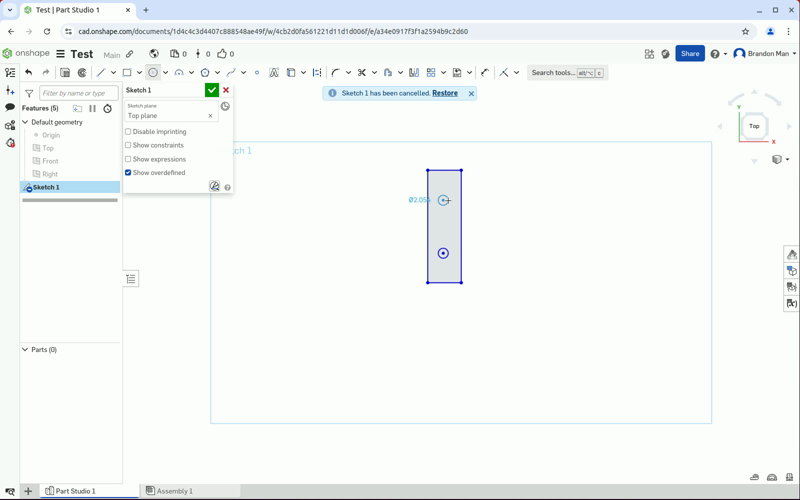
key(esc)
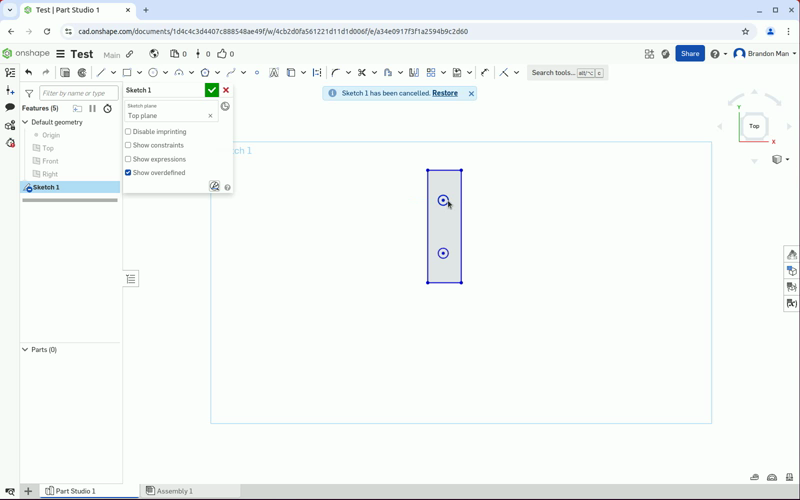
mouse_move(441, 189)
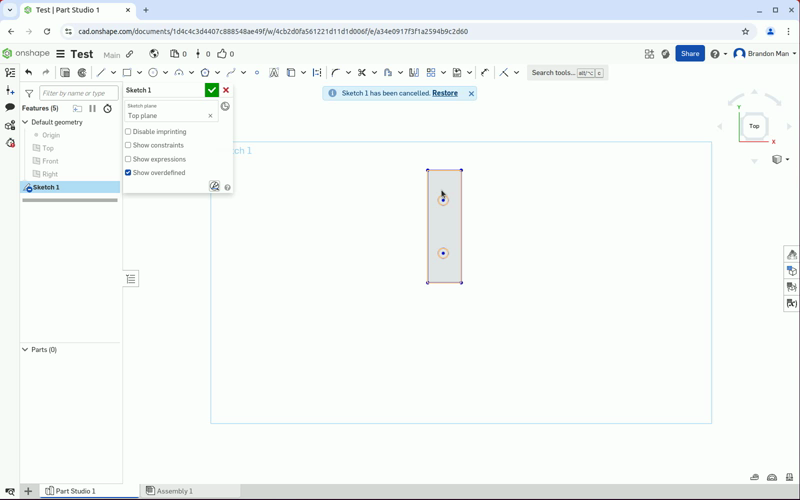
click(441, 189)
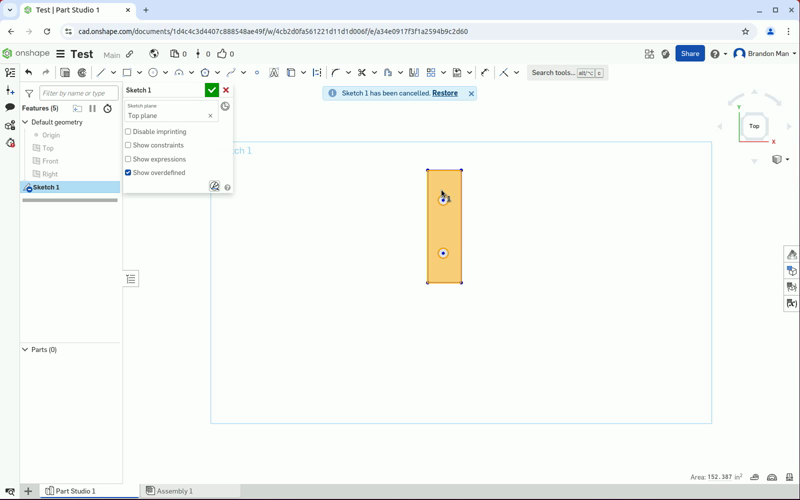
mouse_move(73, 352)
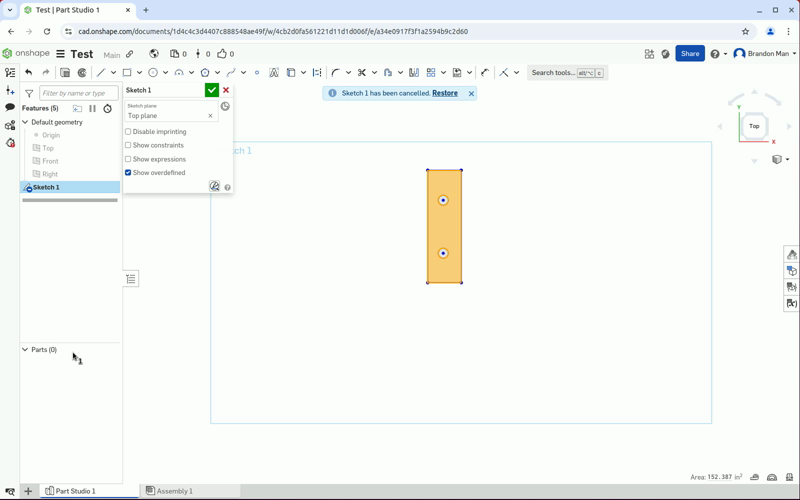
key(shift+y)
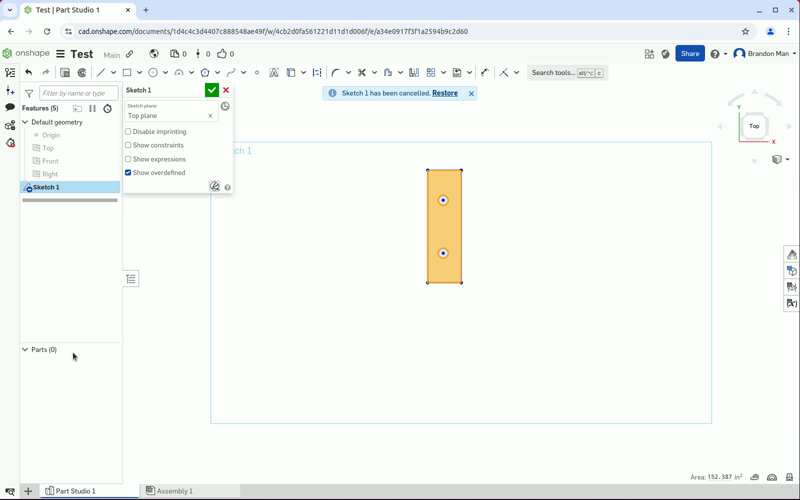
key(shift+e)
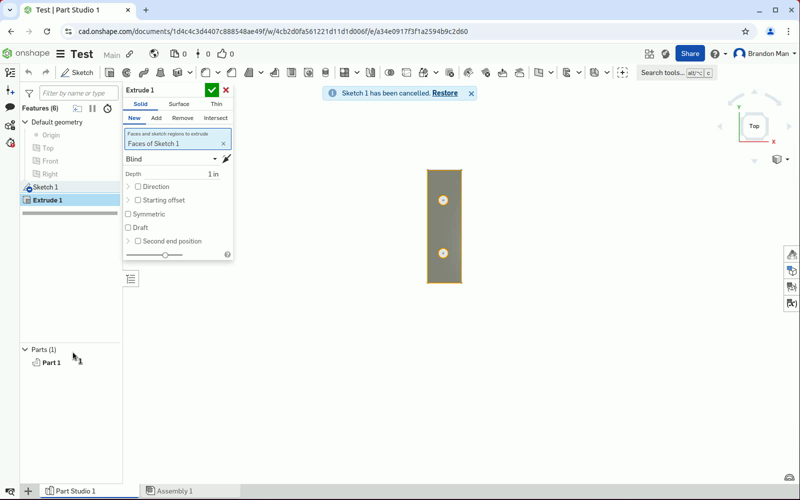
mouse_move(143, 106)
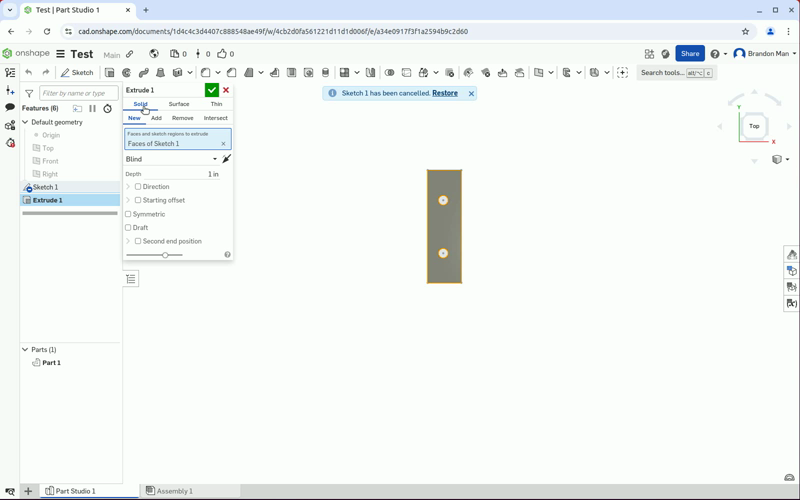
click(143, 106)
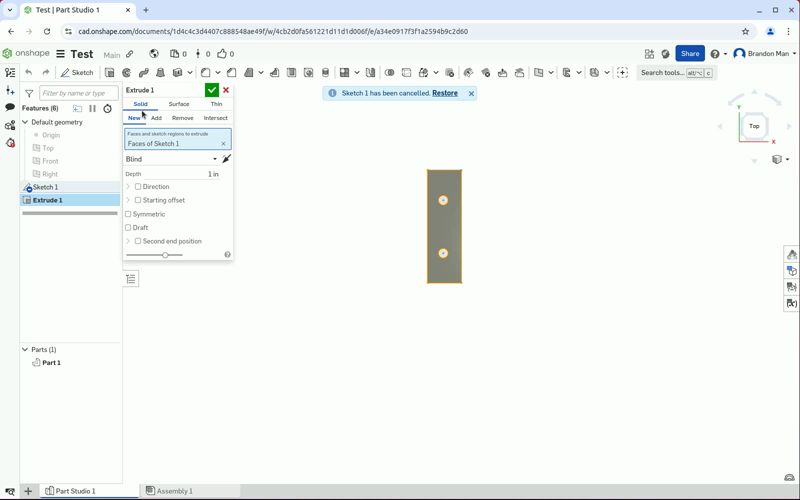
mouse_move(137, 120)
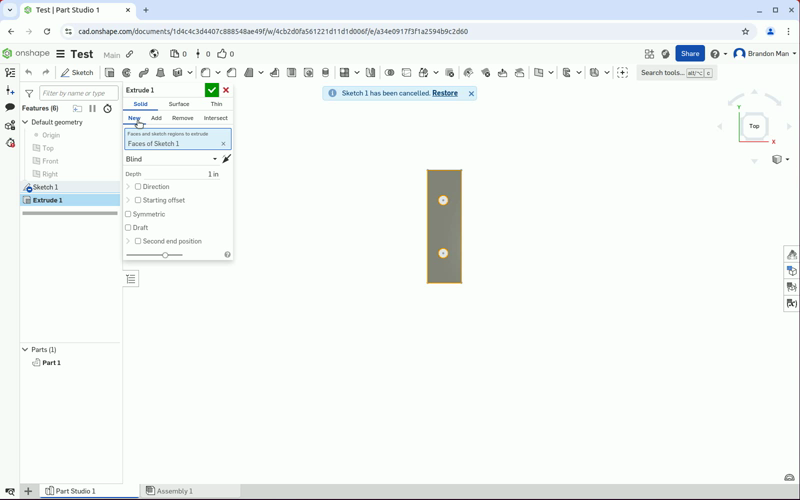
click(137, 120)
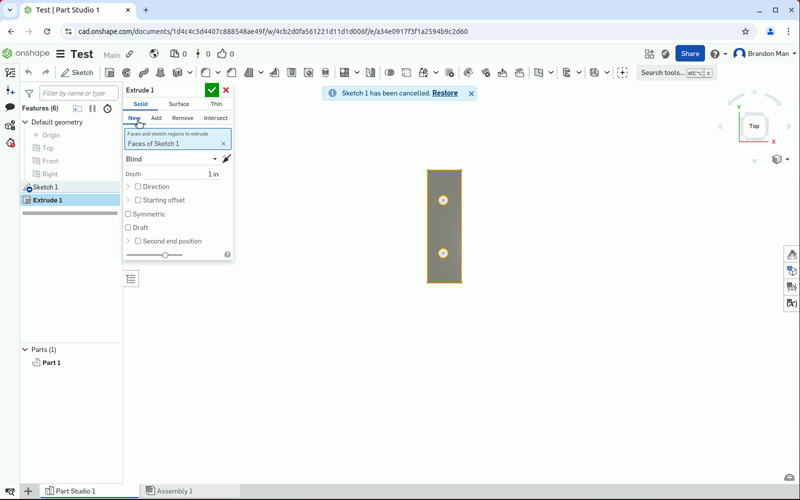
key(tab, 4)
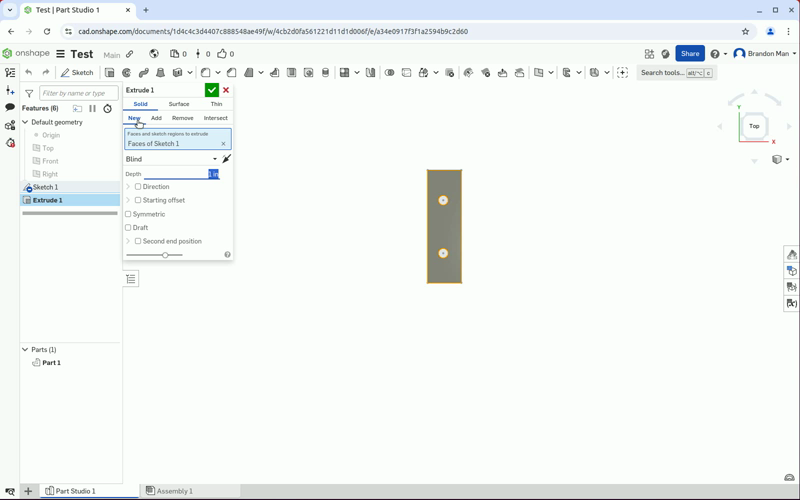
text(7.221)
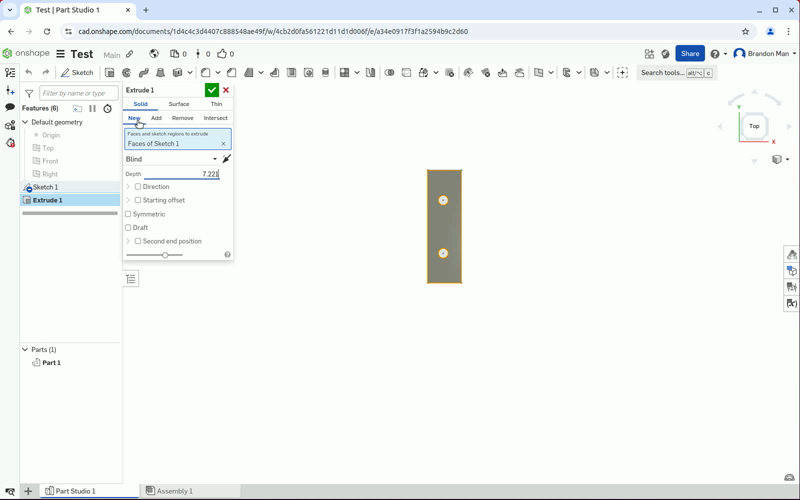
key(enter)
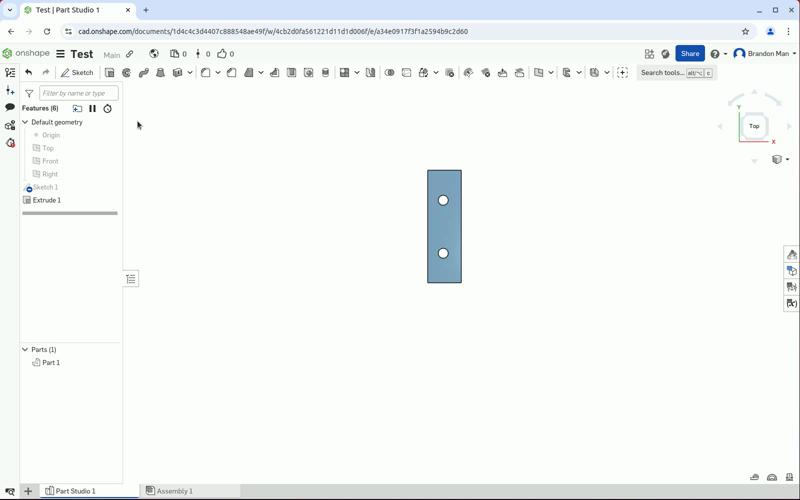
key(shift+h)
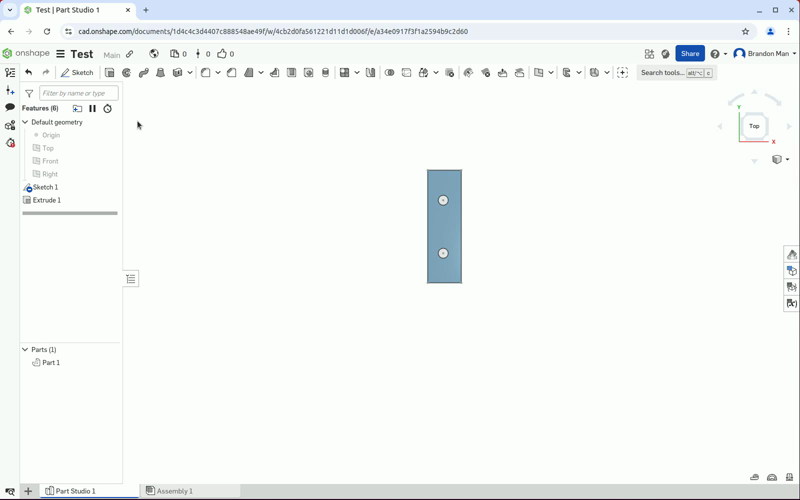
key(shift+h)
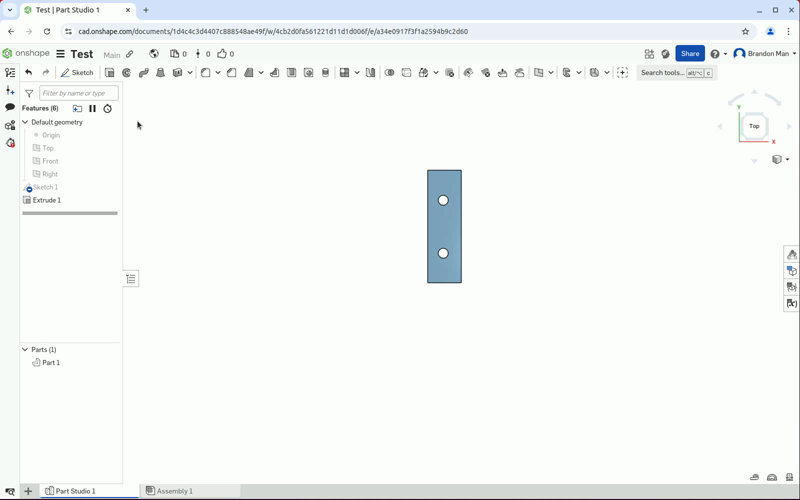
mouse_move(73, 189)
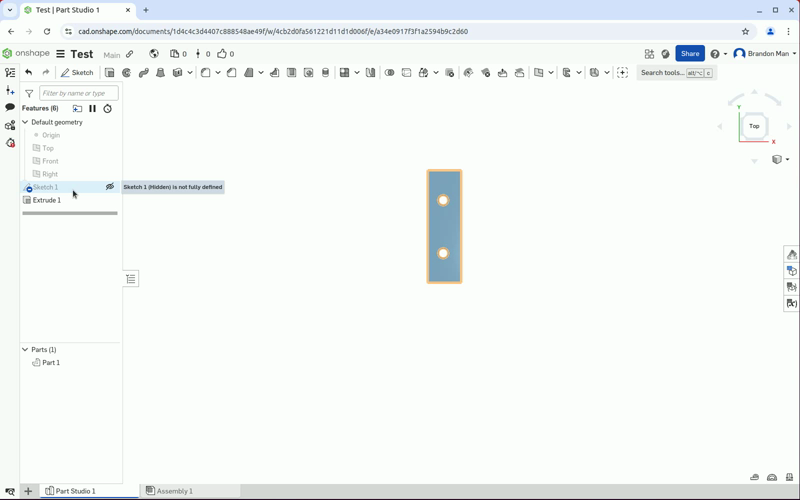
click(73, 189)
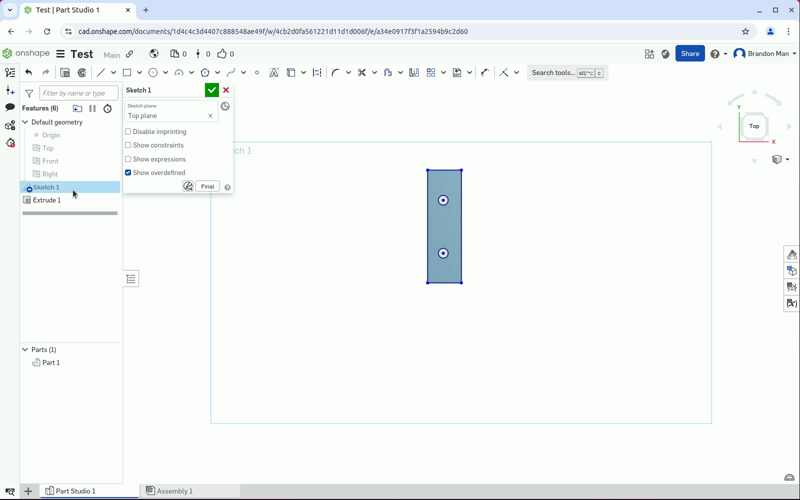
mouse_move(229, 92)
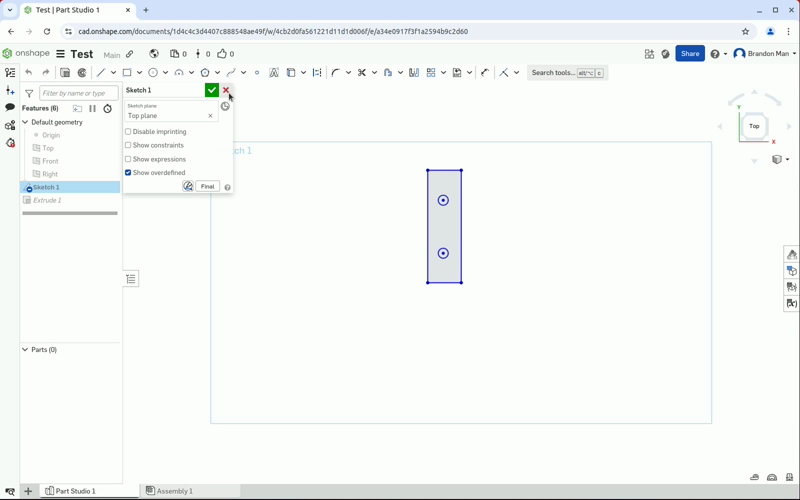
click(229, 92)
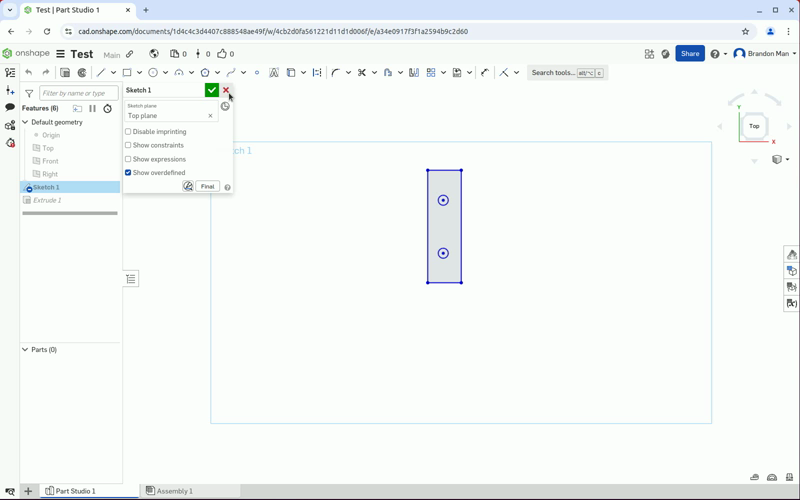
key(shift+s)
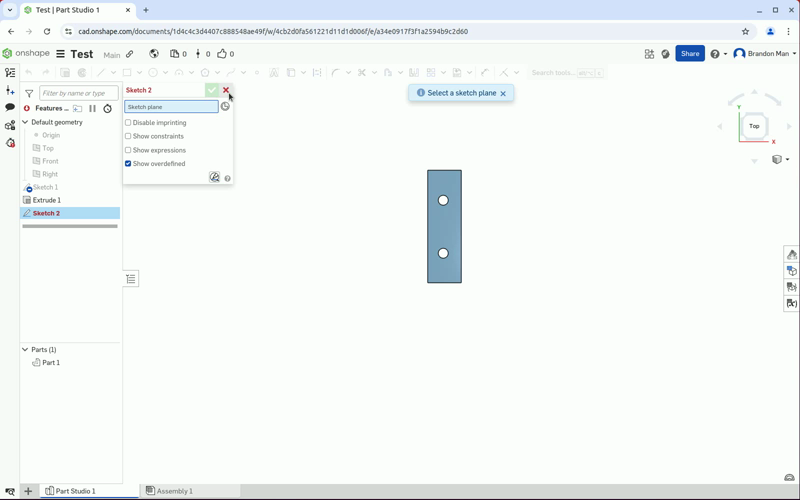
mouse_move(73, 150)
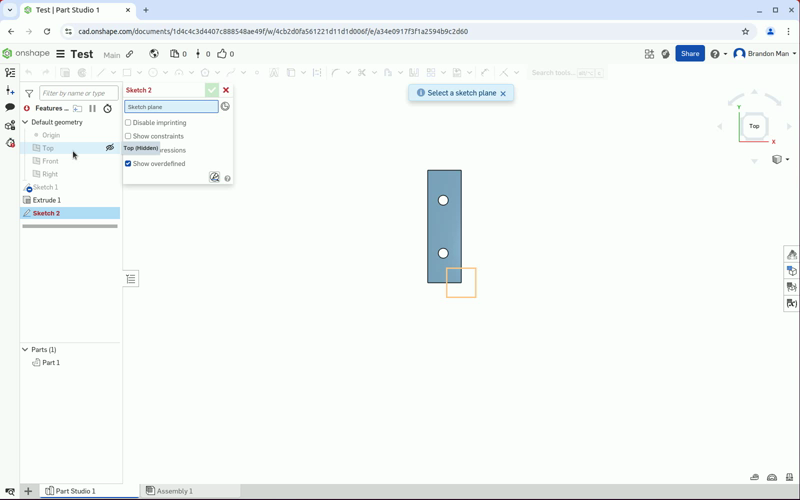
click(73, 150)
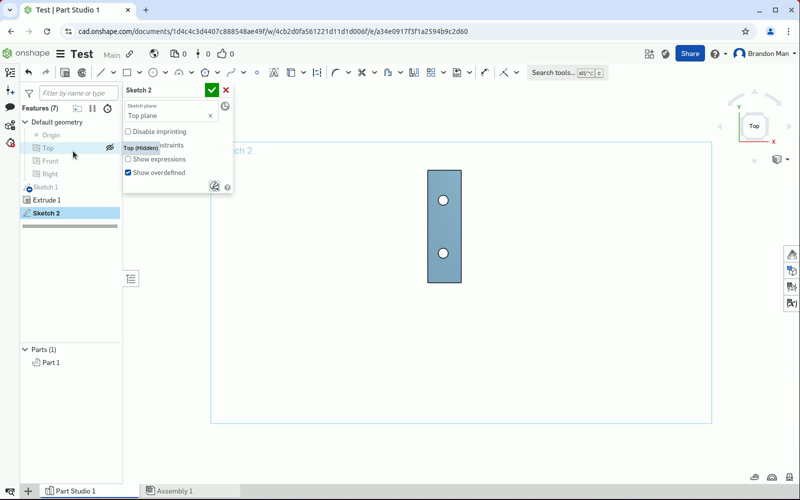
mouse_move(73, 352)
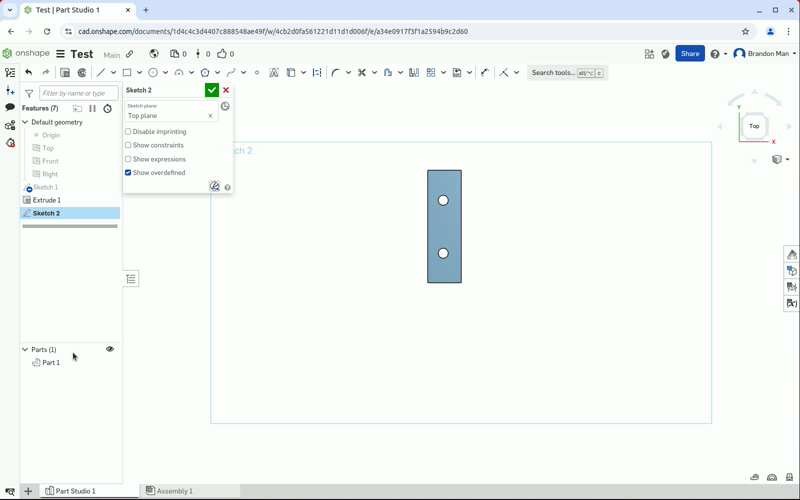
key(y)
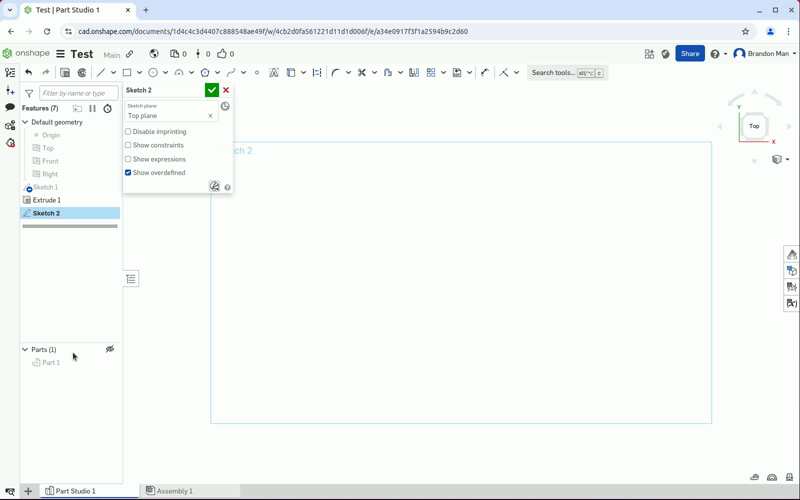
key(l)
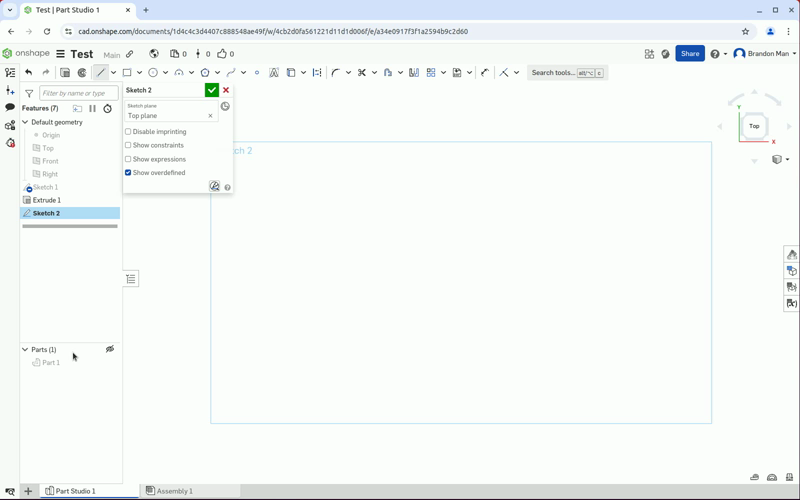
key_down(shift)
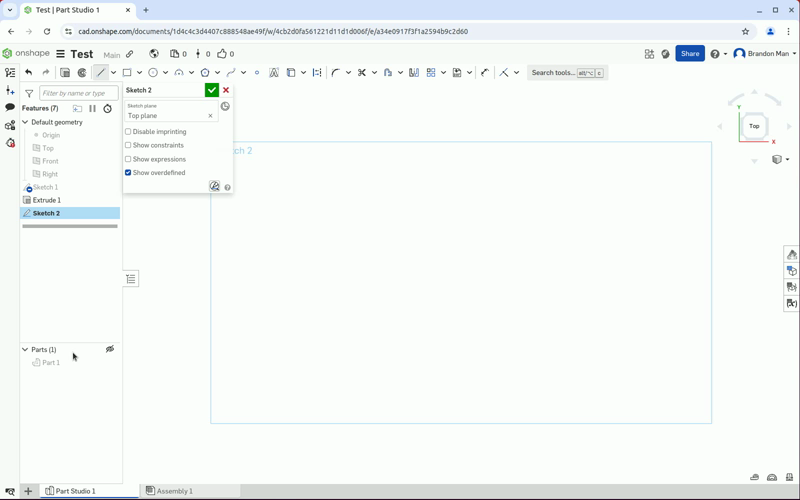
mouse_move(348, 282)
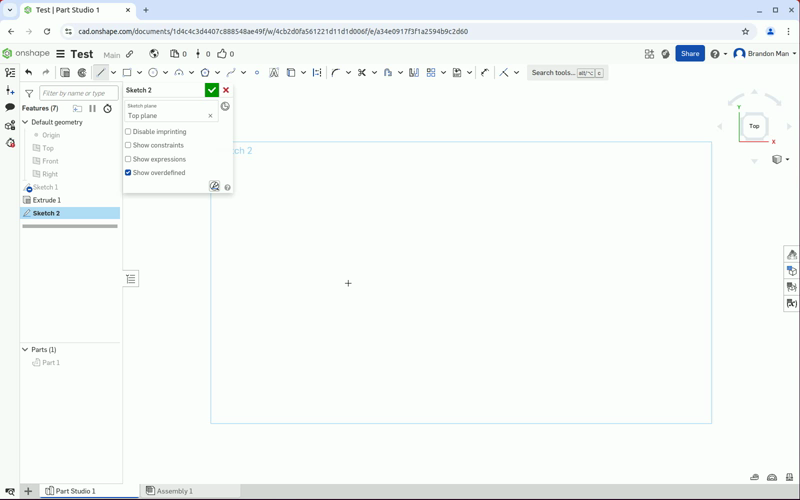
click(348, 282)
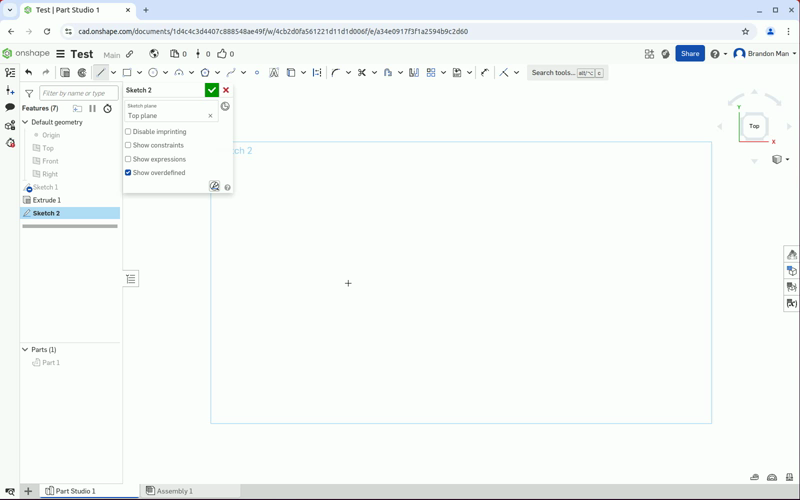
key_up(shift)
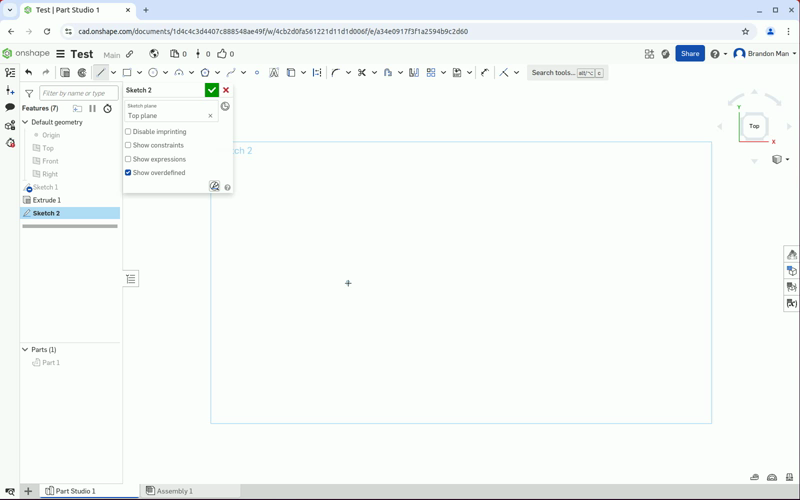
key_down(shift)
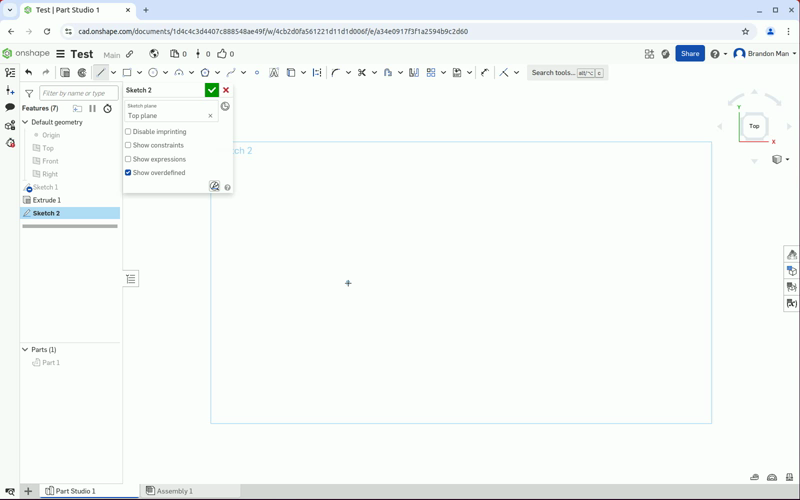
mouse_move(427, 282)
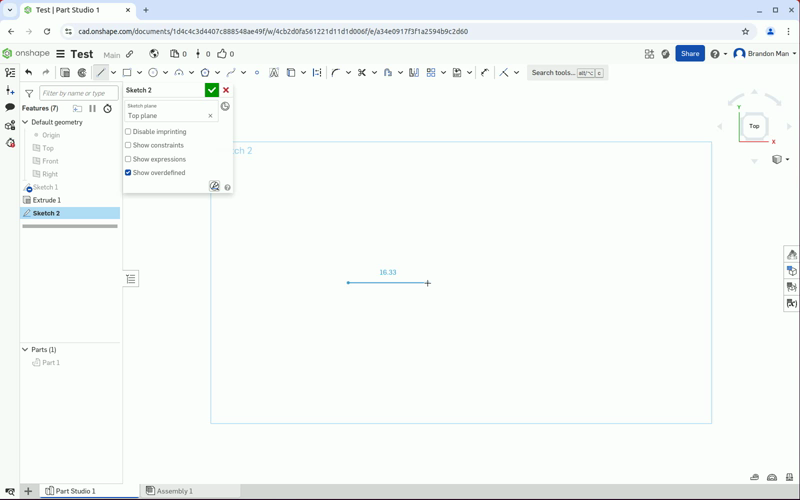
click(427, 282)
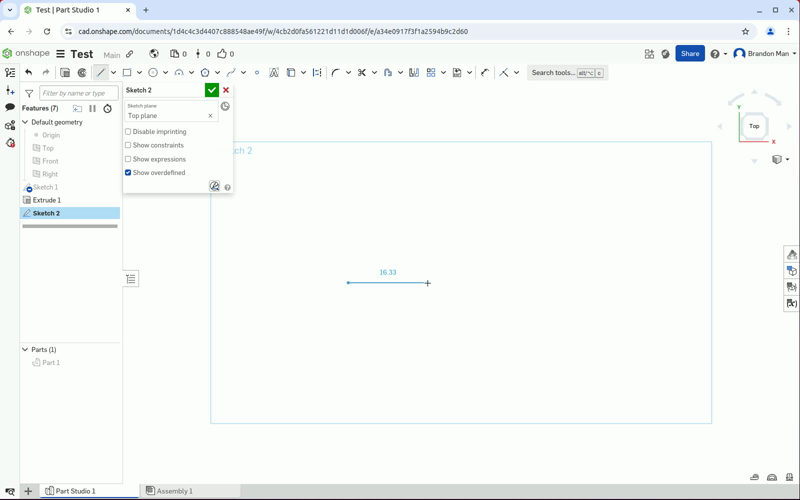
key_up(shift)
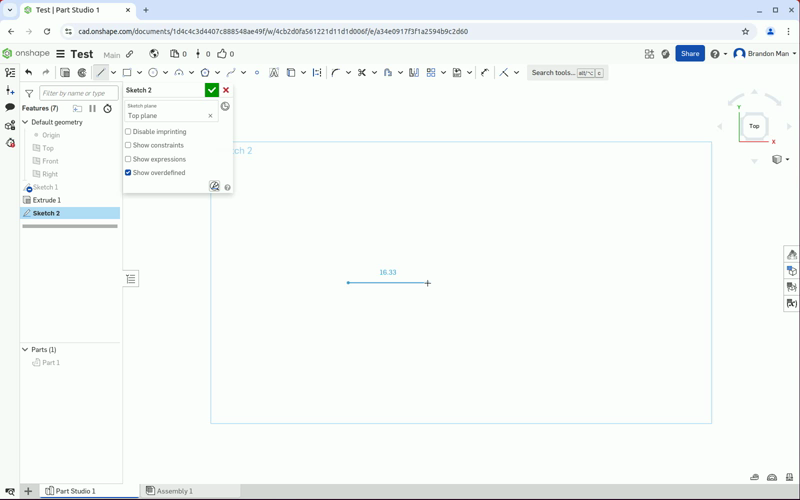
key_down(shift)
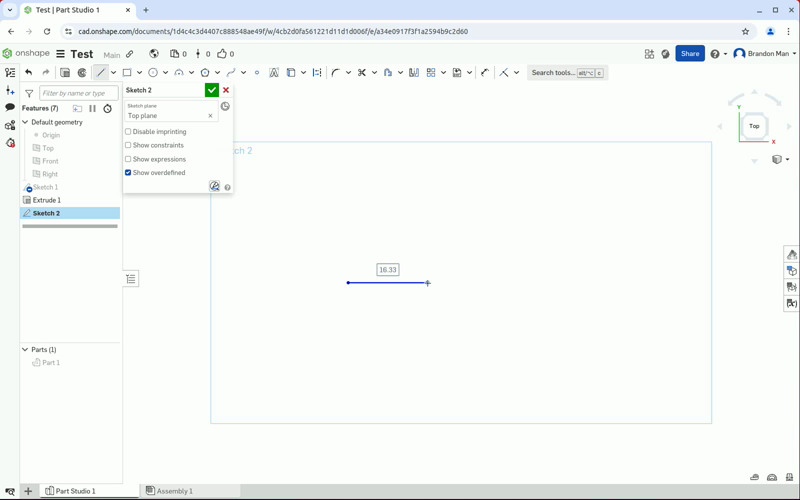
mouse_move(427, 170)
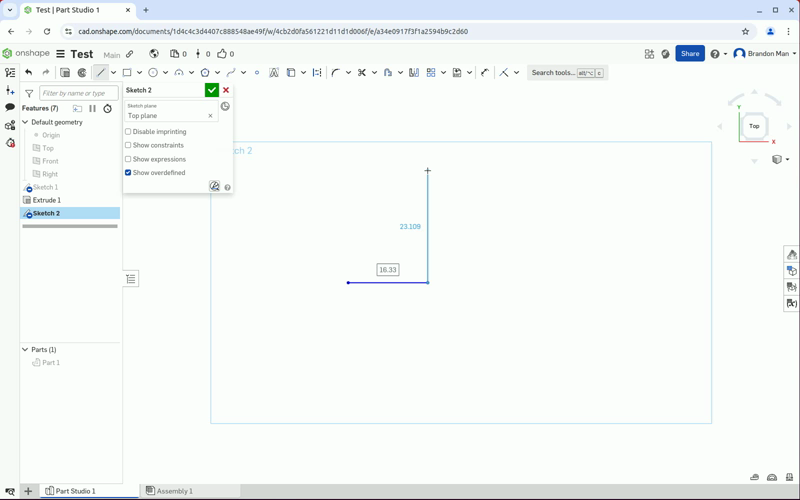
click(427, 170)
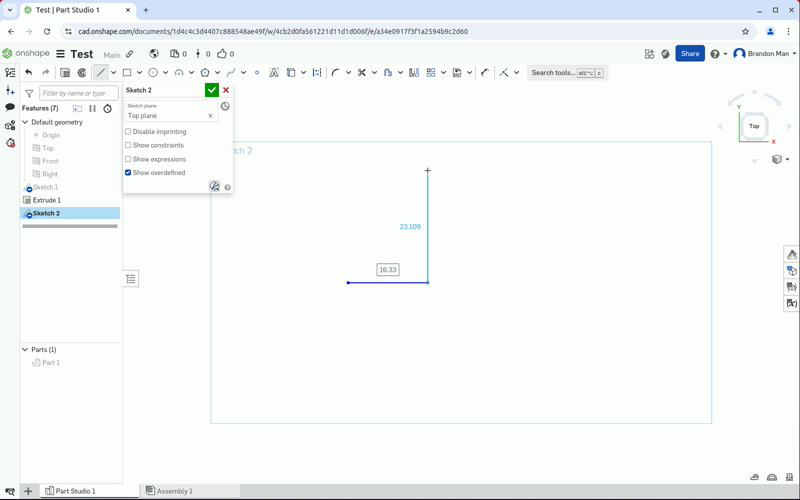
key_up(shift)
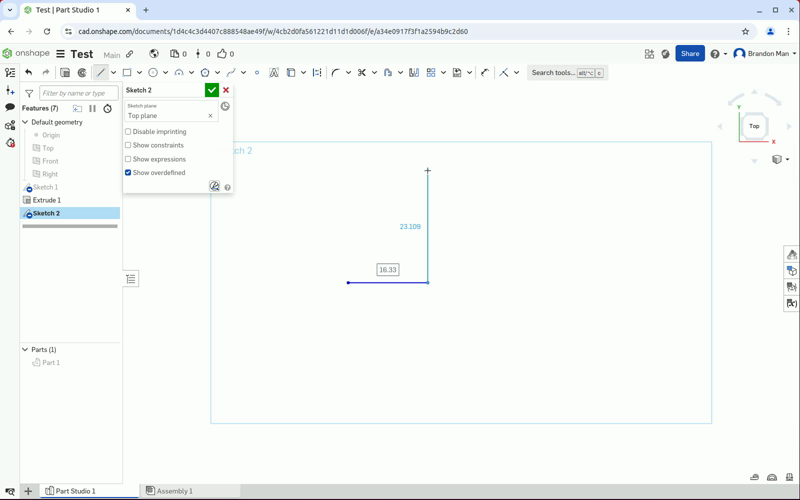
key_down(shift)
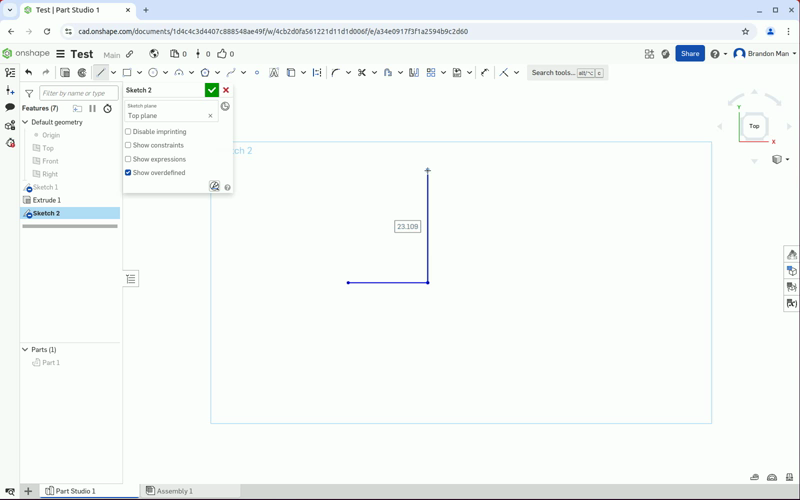
mouse_move(348, 170)
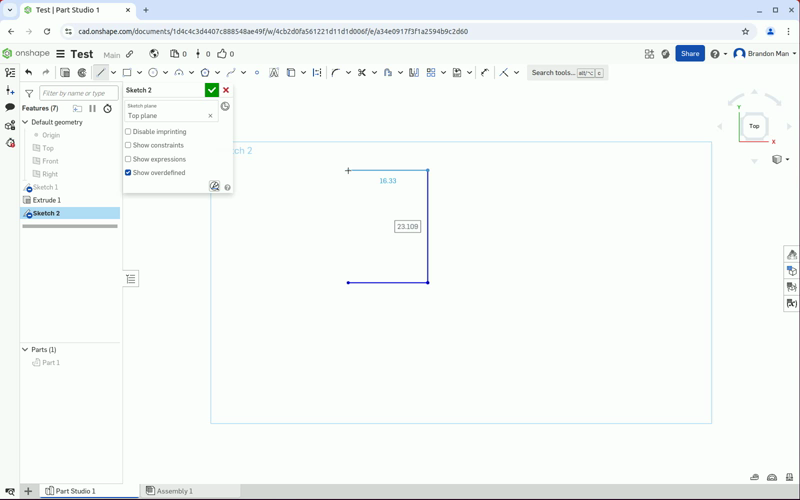
click(348, 170)
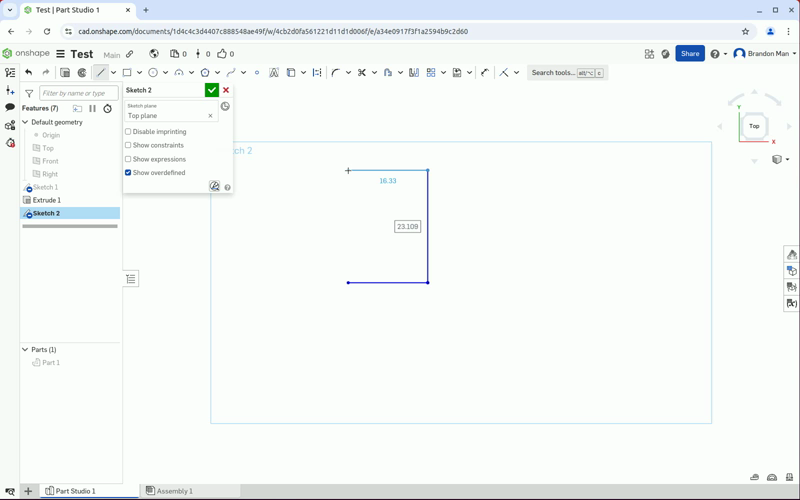
key_up(shift)
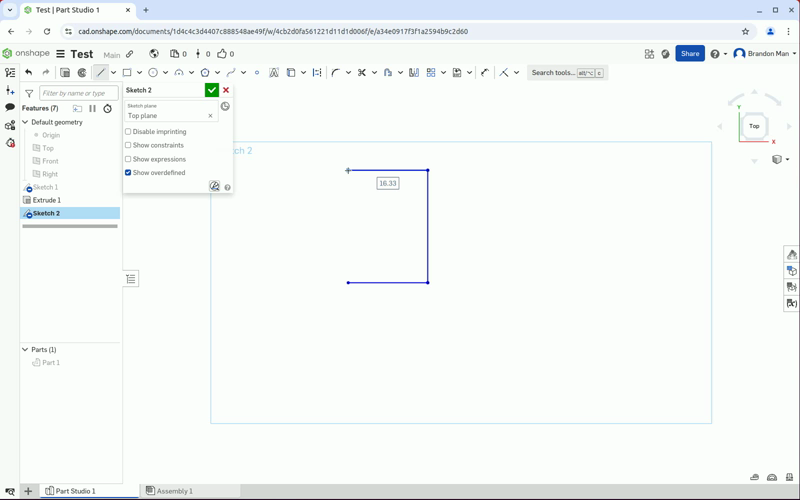
key_down(shift)
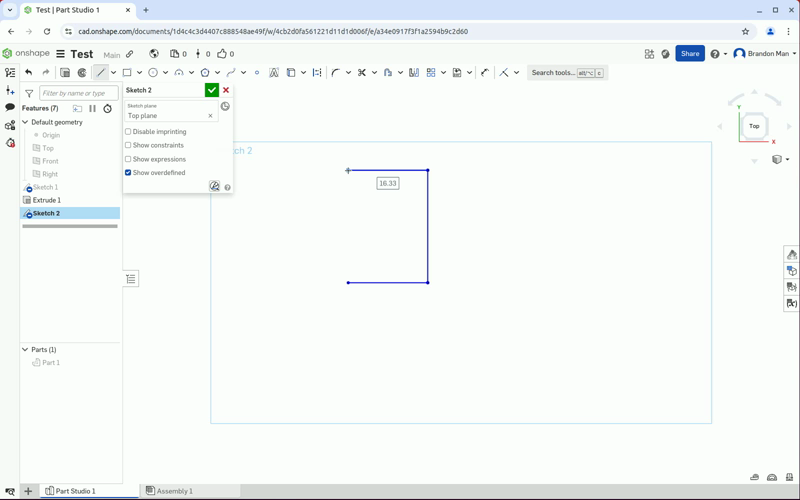
mouse_move(348, 282)
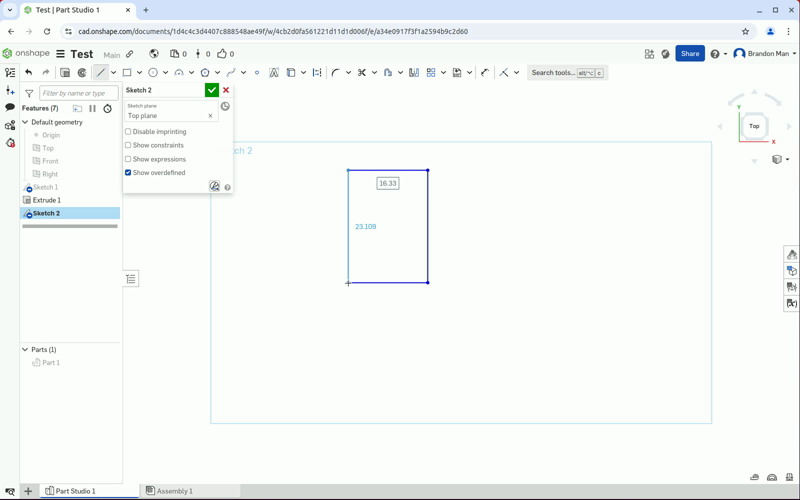
key_up(shift)
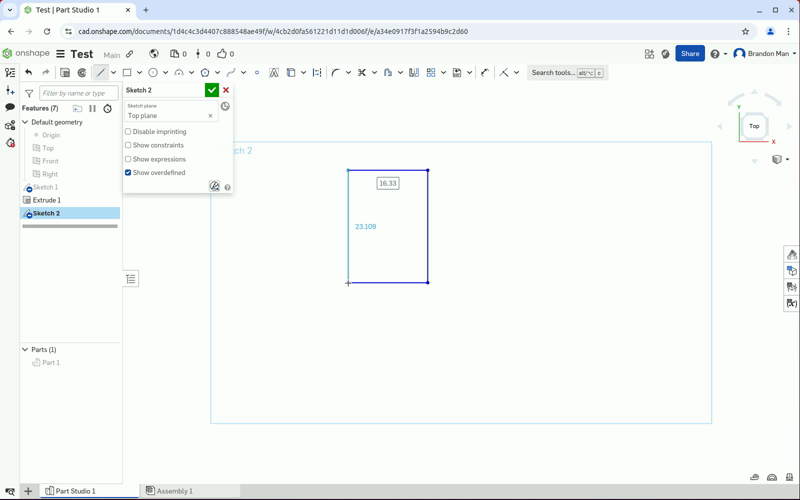
click(348, 282)
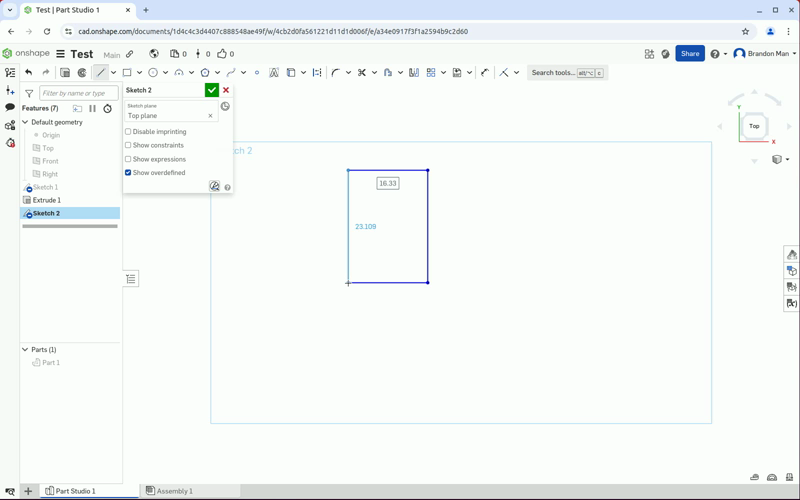
key(esc)
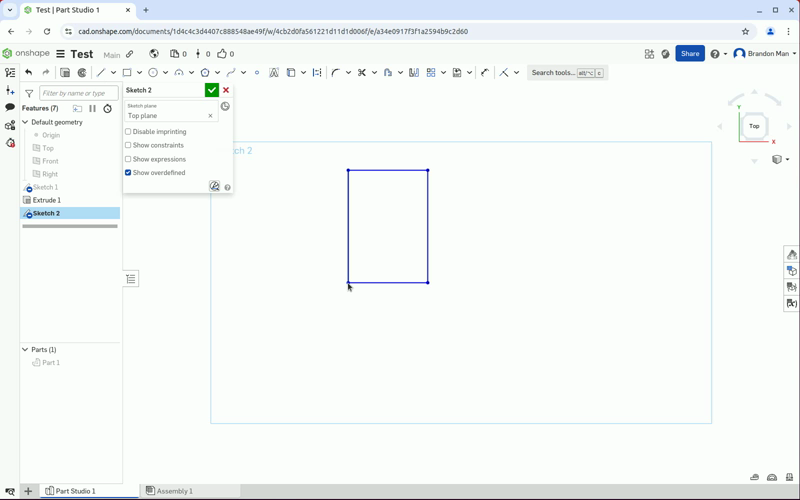
key(c)
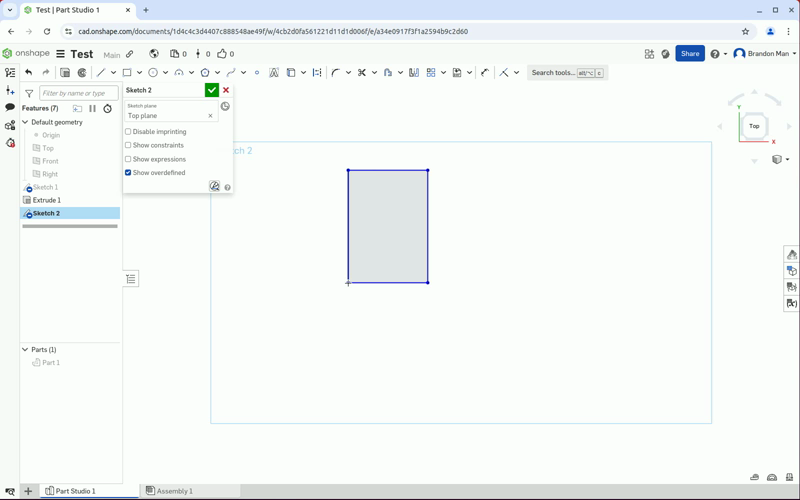
key_down(shift)
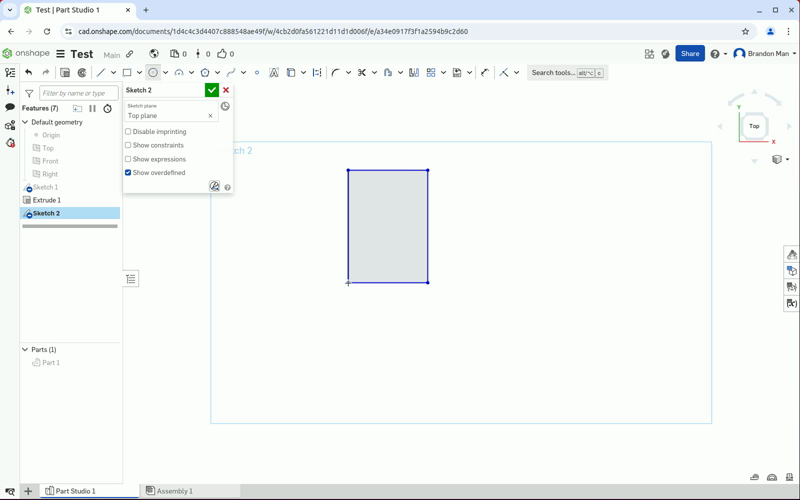
mouse_move(362, 253)
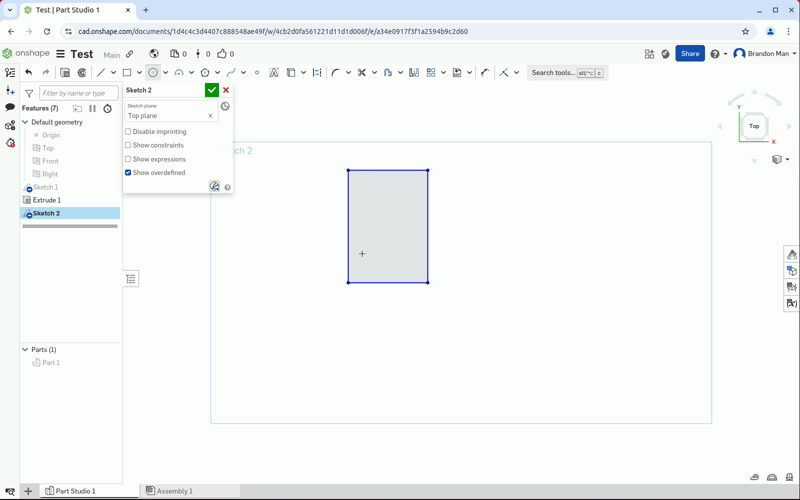
click(362, 253)
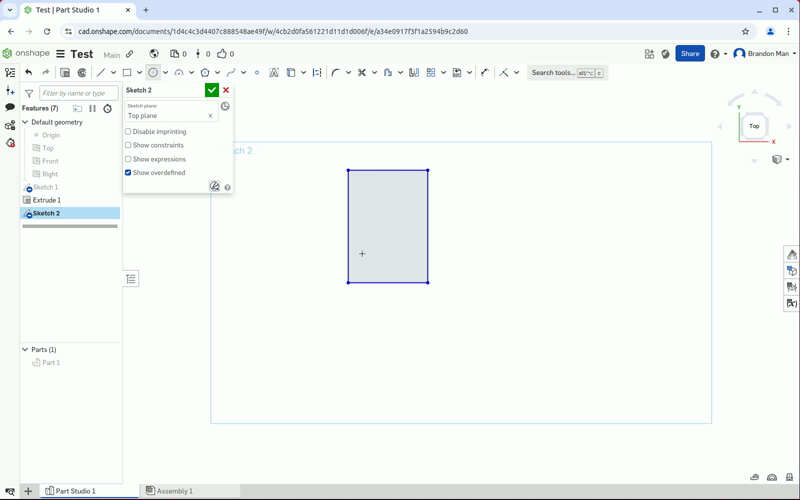
key_up(shift)
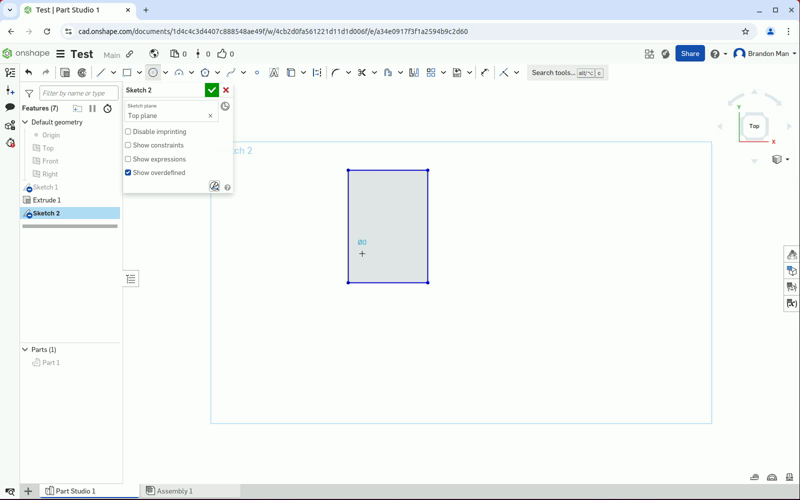
mouse_move(365, 253)
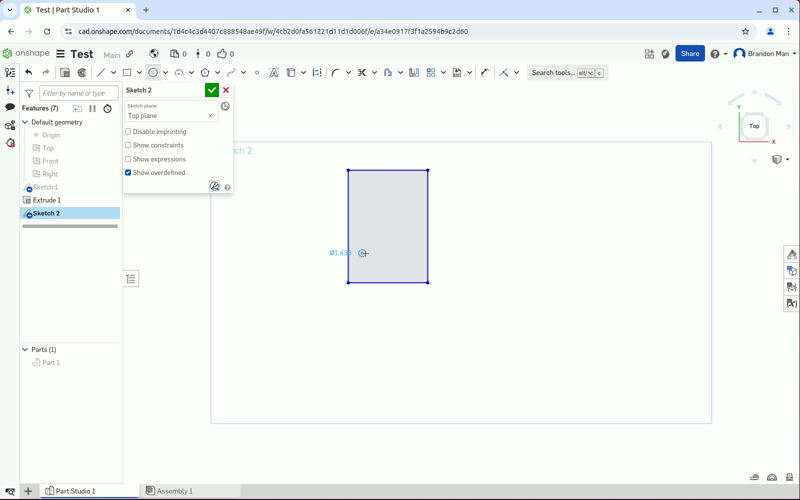
click(365, 253)
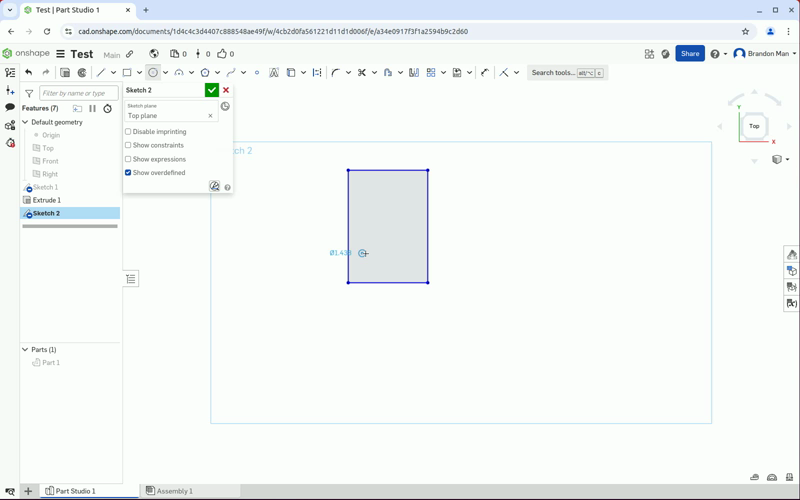
key(esc)
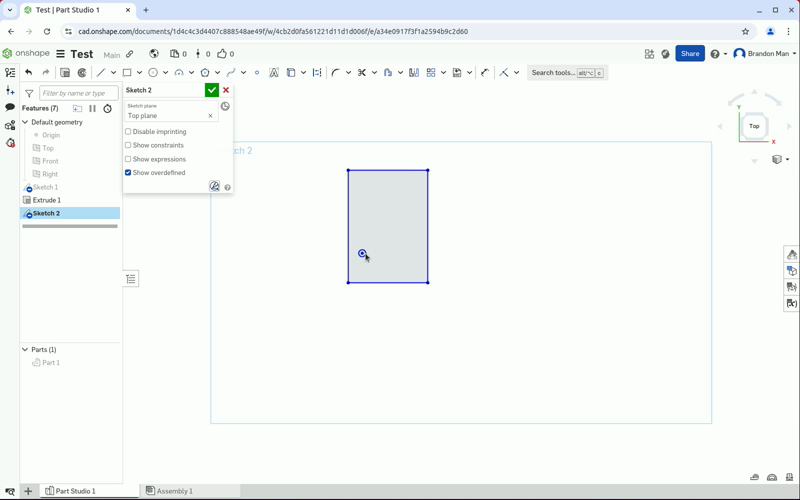
key(c)
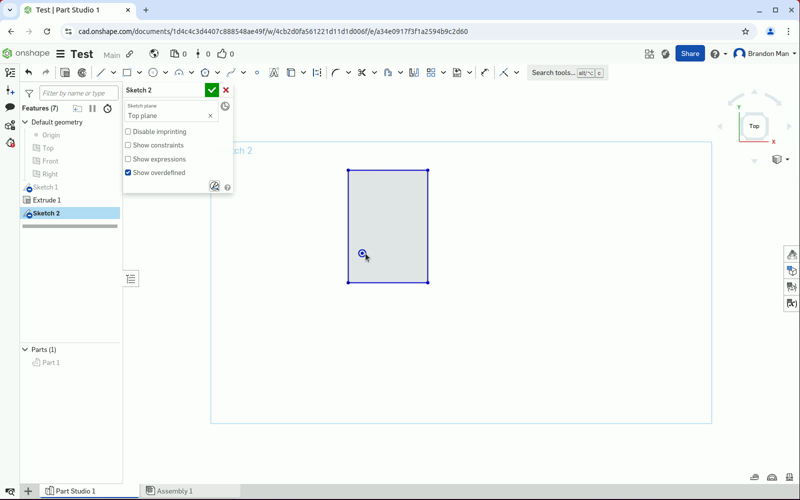
key_down(shift)
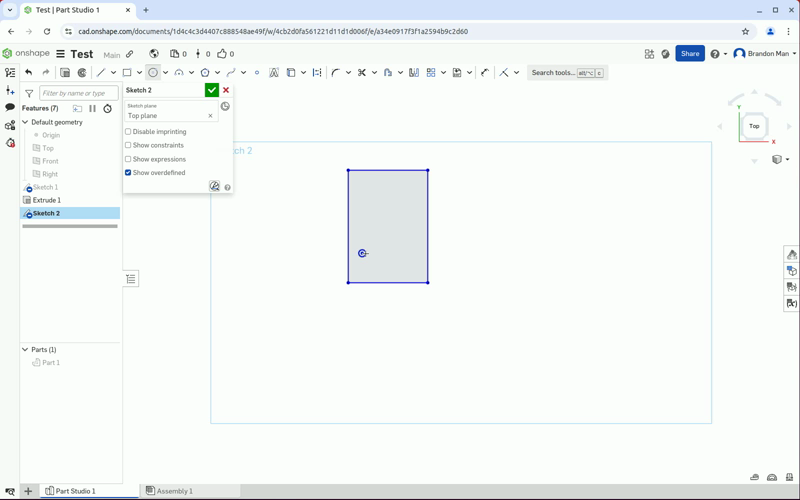
mouse_move(362, 200)
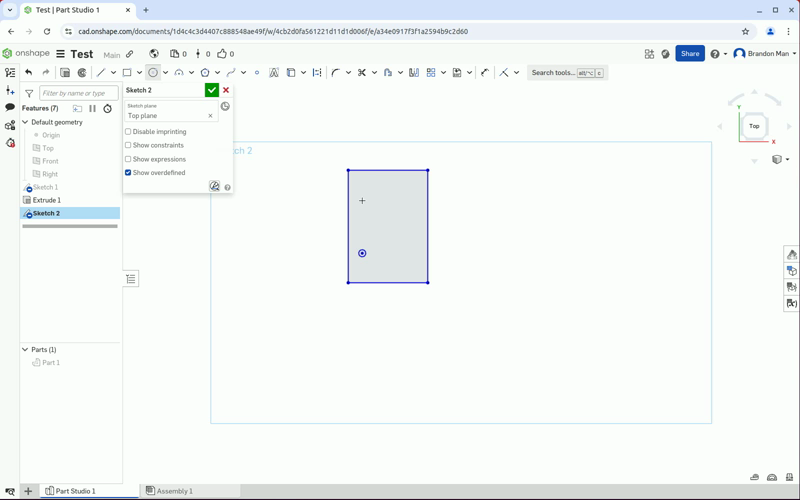
click(362, 200)
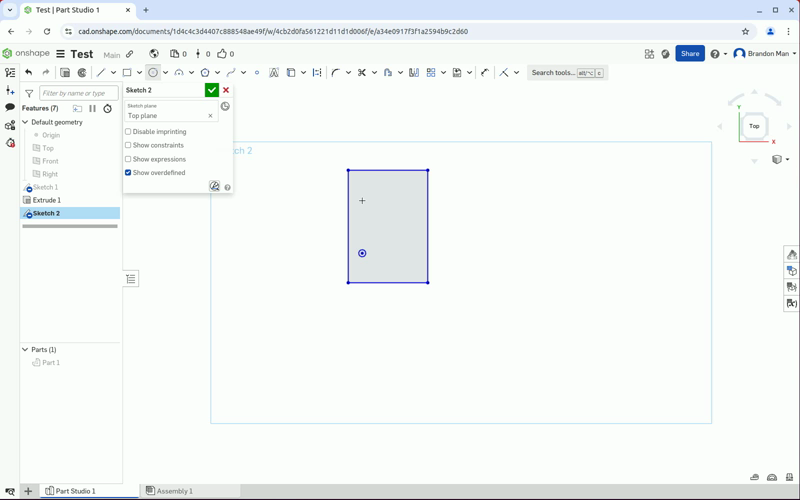
key_up(shift)
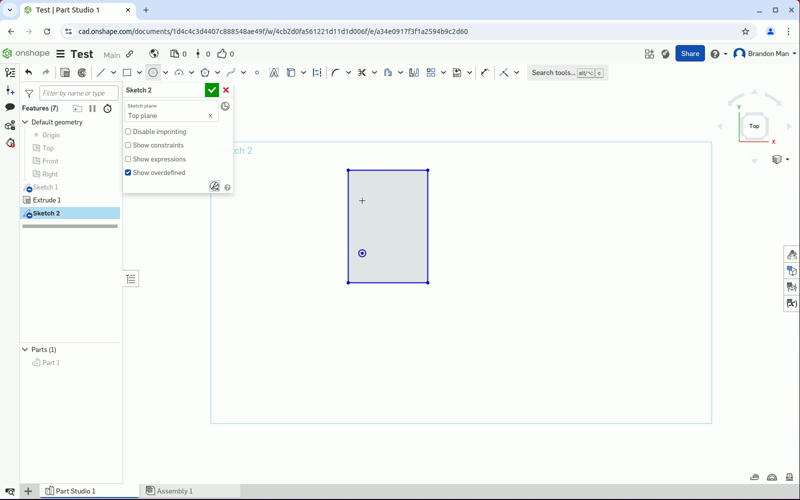
mouse_move(365, 200)
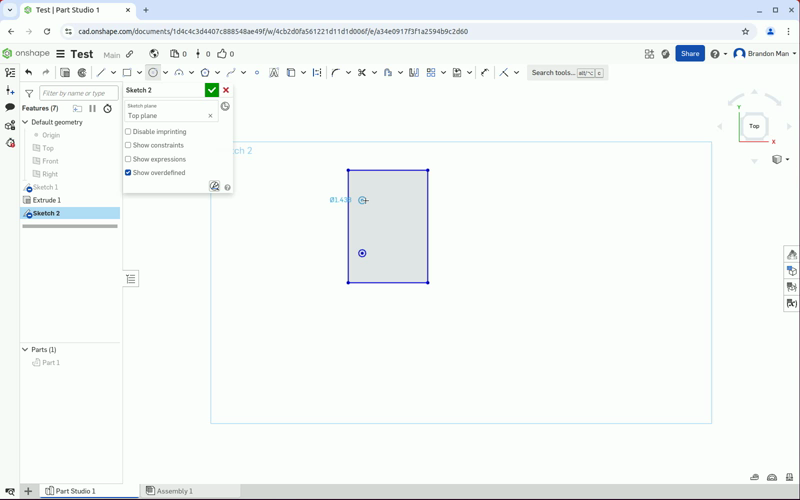
click(365, 200)
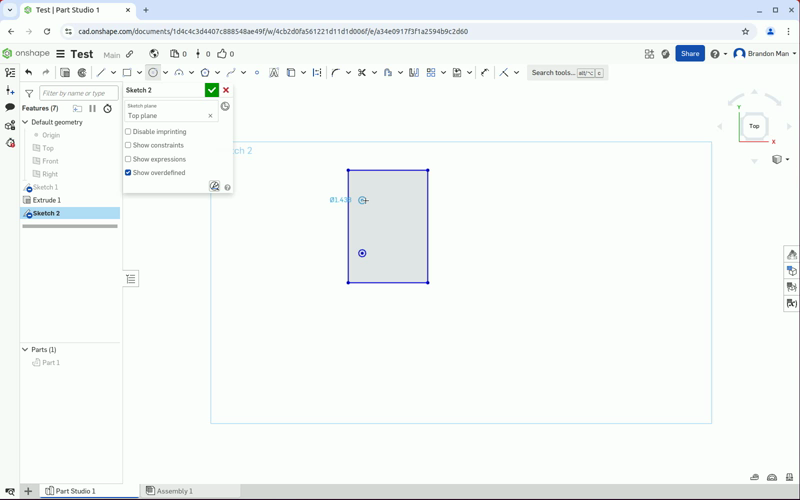
key(esc)
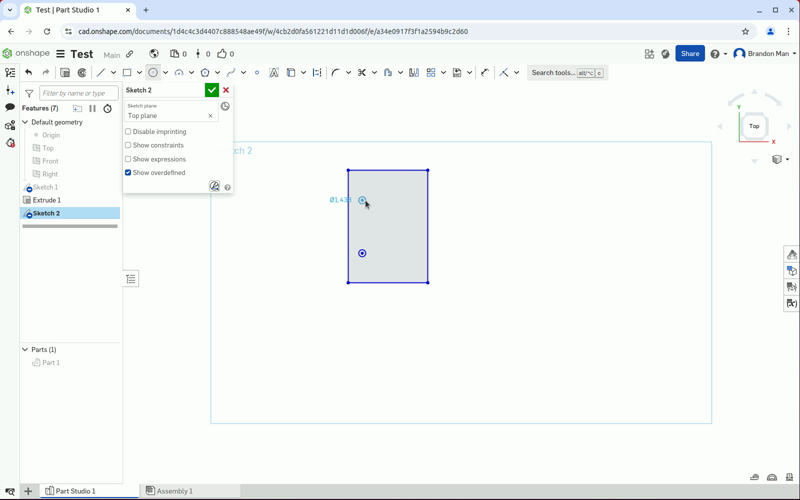
key(c)
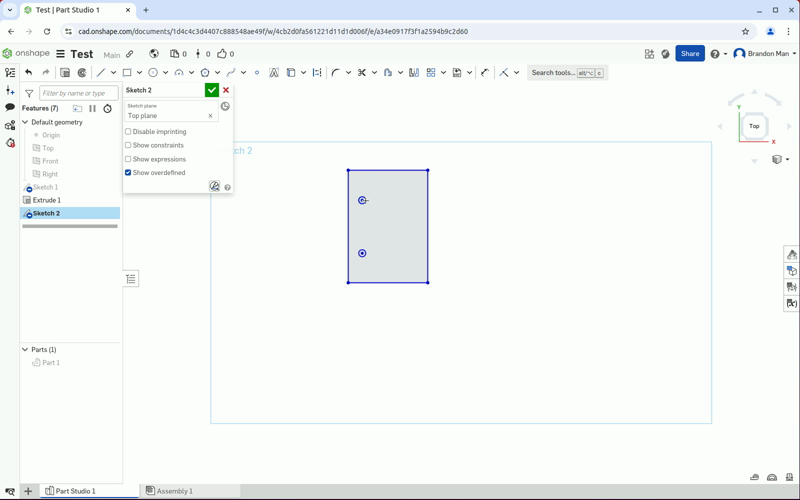
key_down(shift)
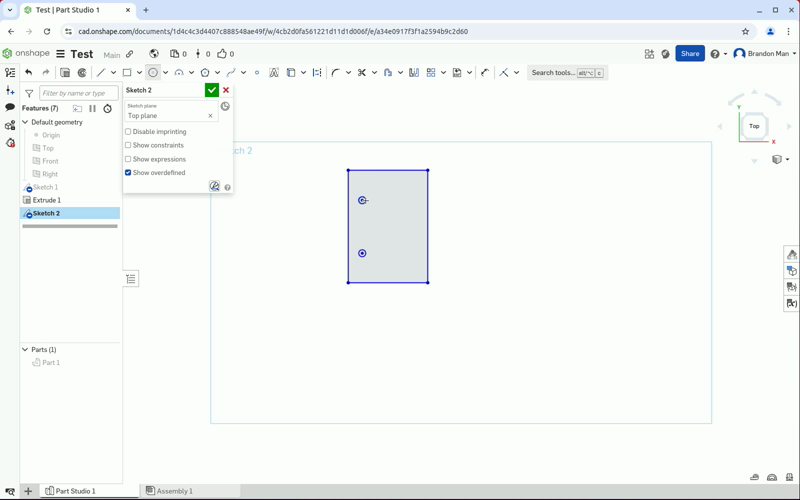
mouse_move(389, 226)
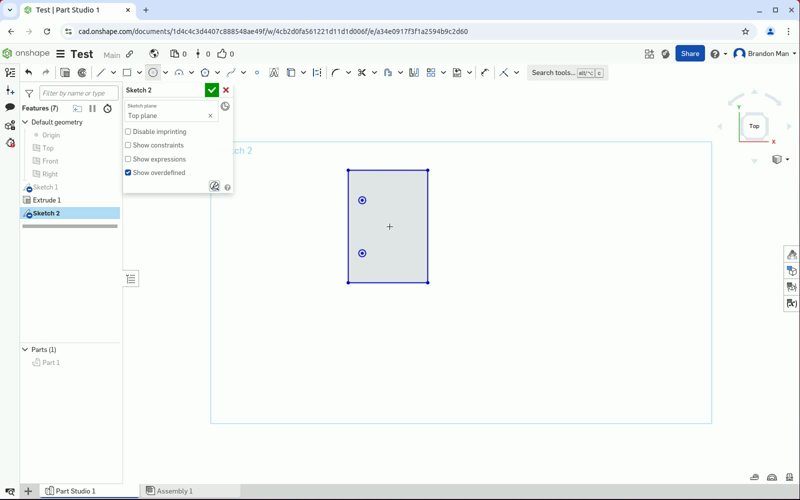
click(389, 226)
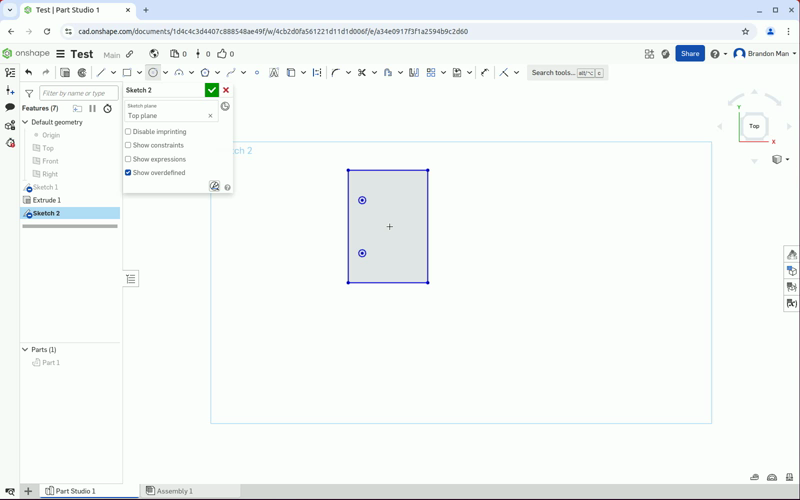
key_up(shift)
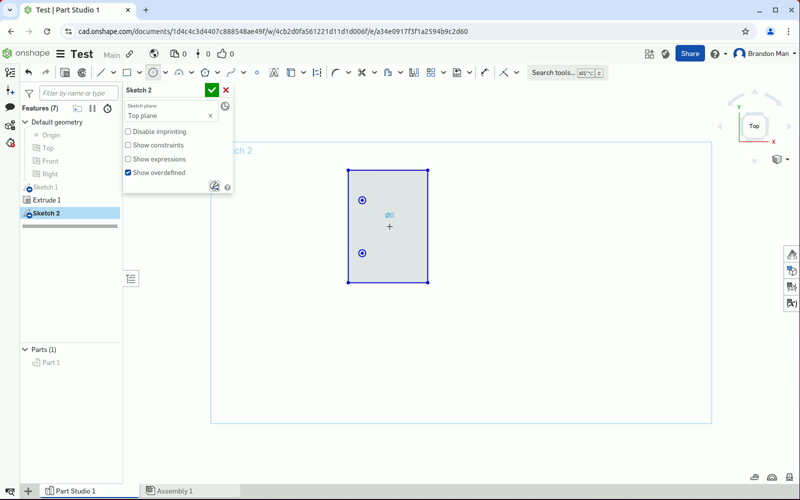
mouse_move(410, 226)
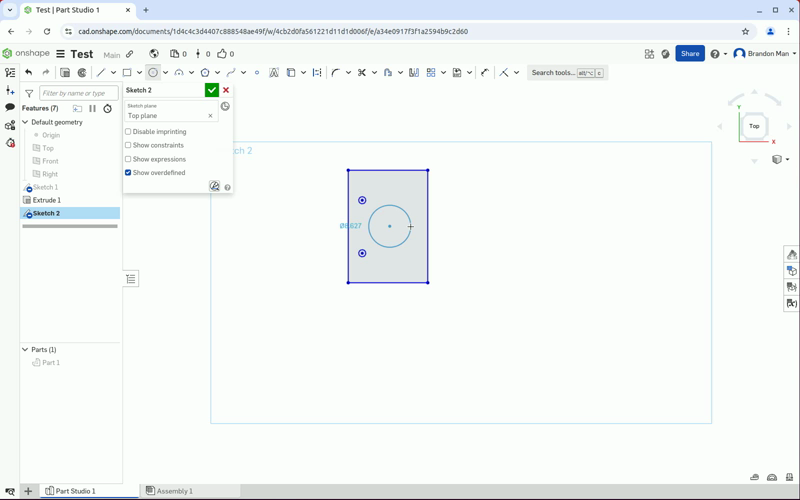
click(410, 226)
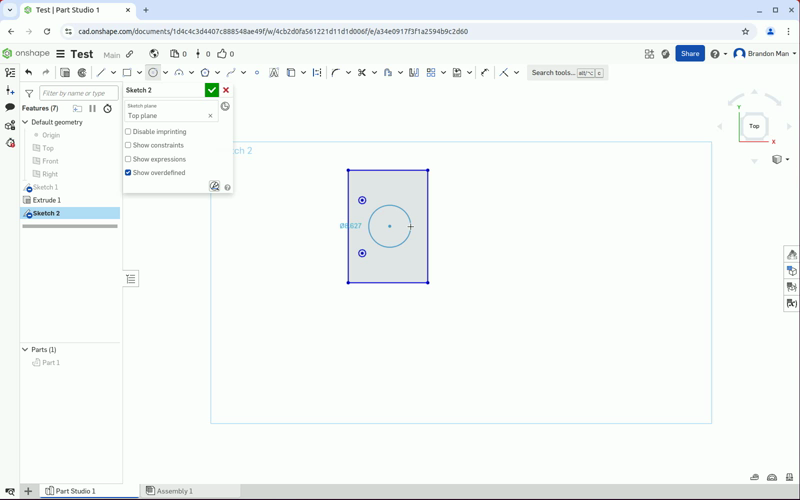
key(esc)
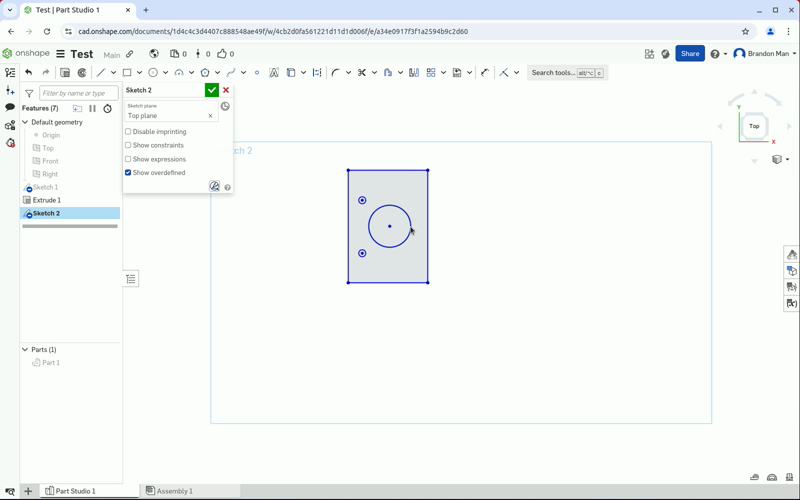
key(c)
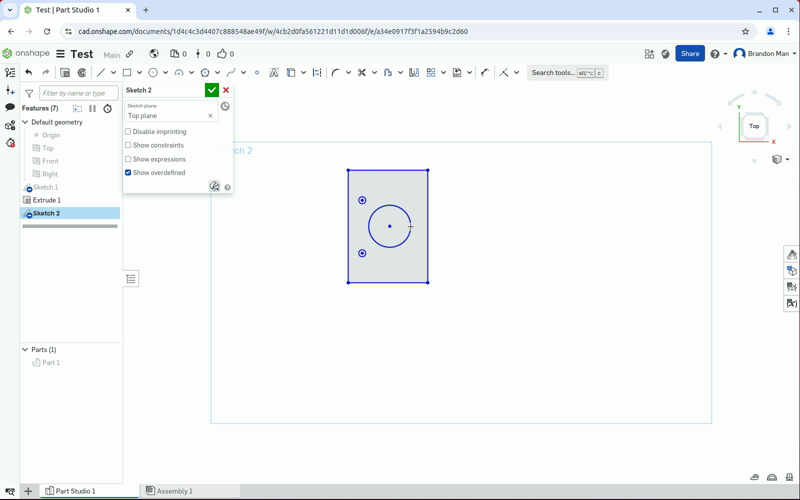
key_down(shift)
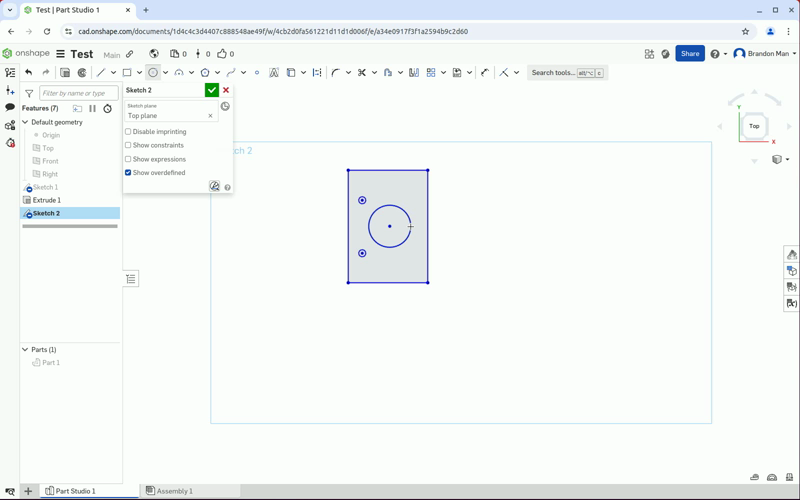
mouse_move(416, 253)
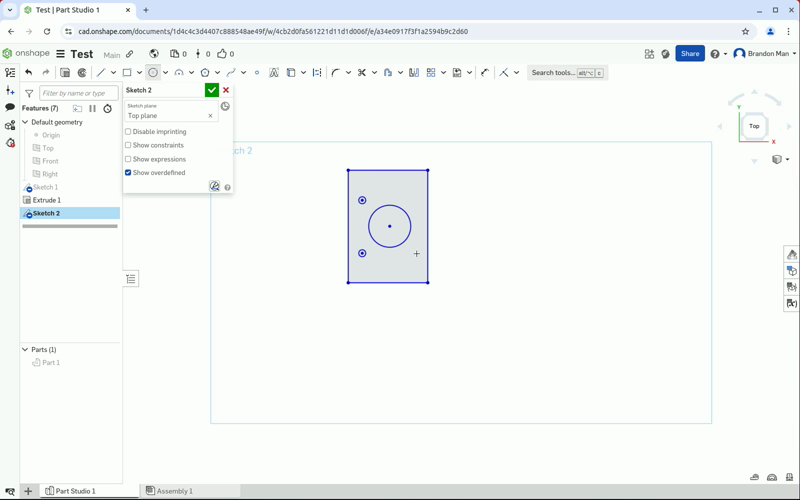
click(416, 253)
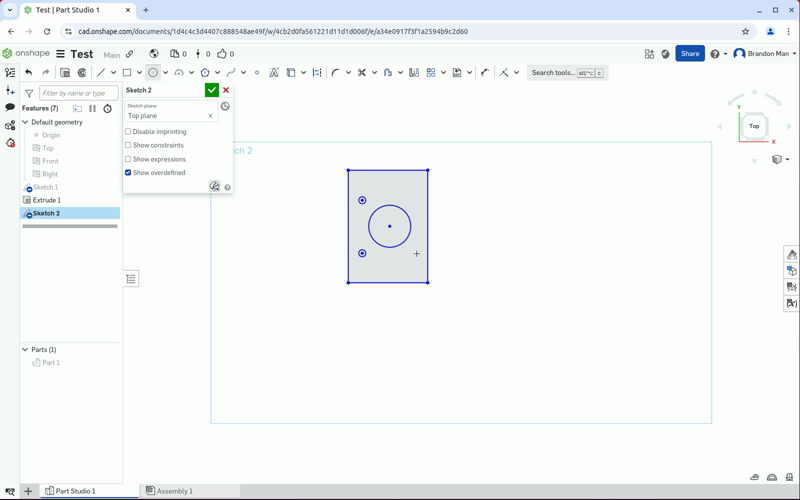
key_up(shift)
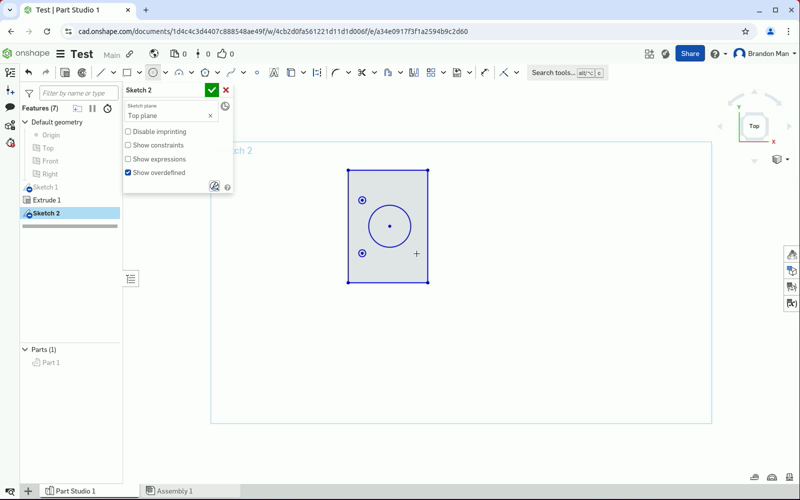
mouse_move(420, 253)
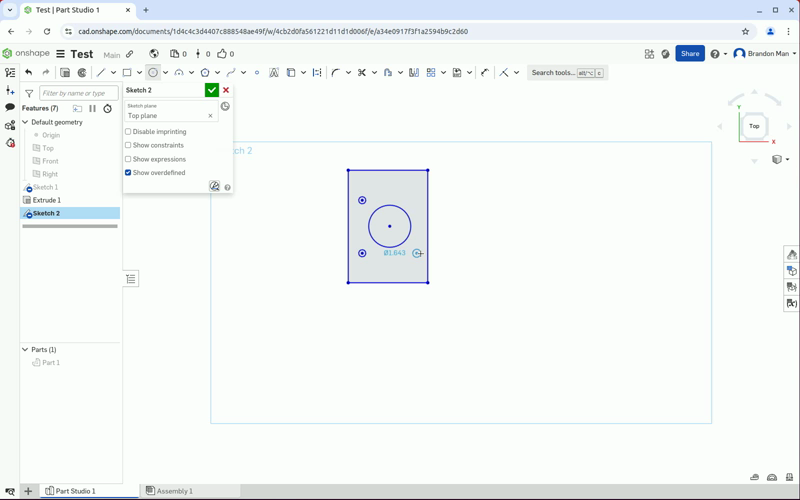
click(420, 253)
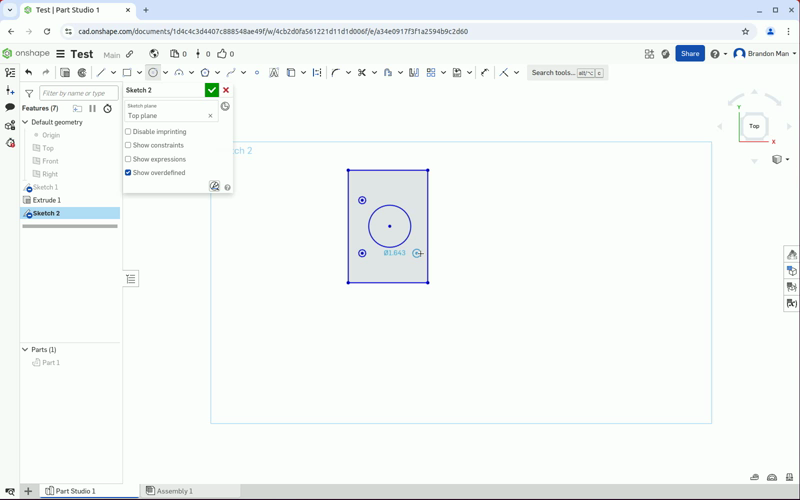
key(esc)
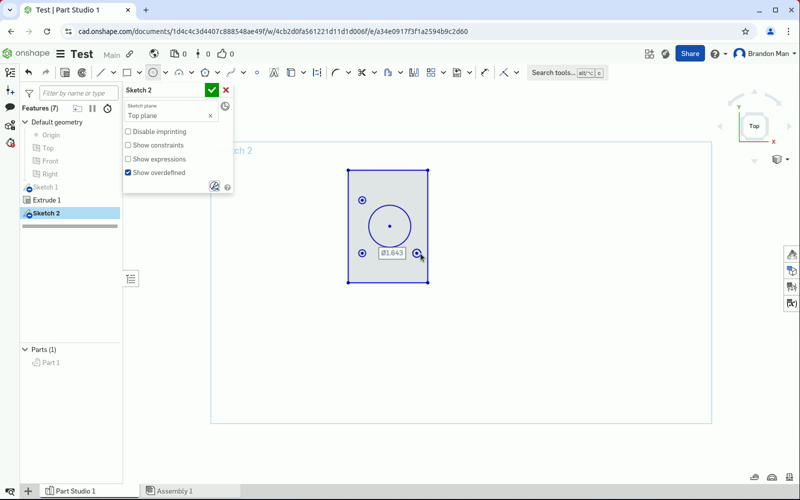
key(c)
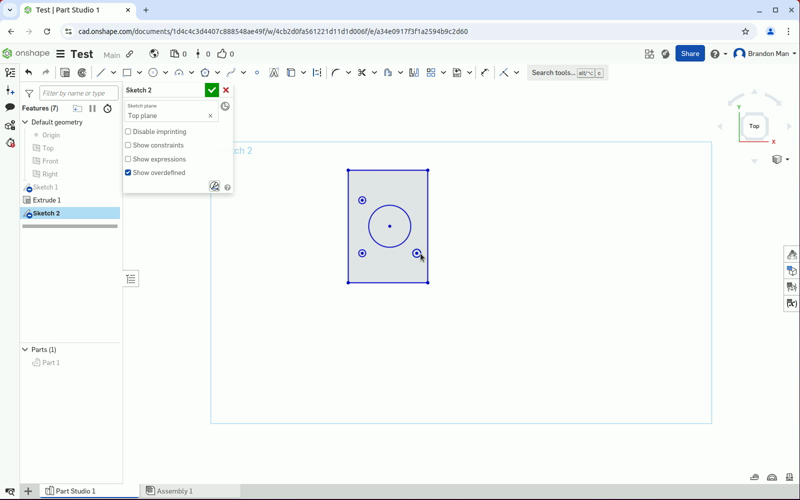
key_down(shift)
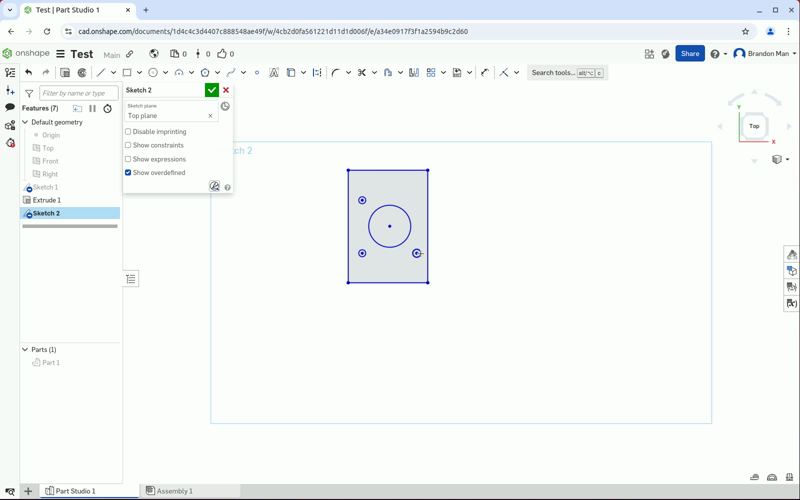
mouse_move(416, 200)
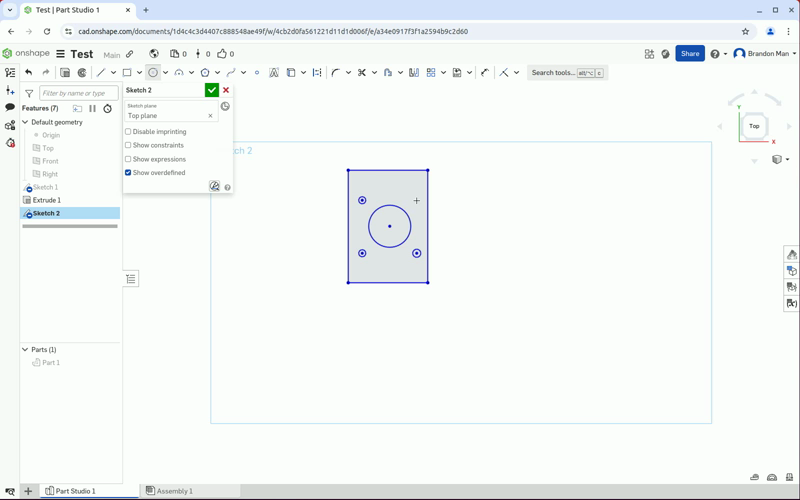
click(416, 200)
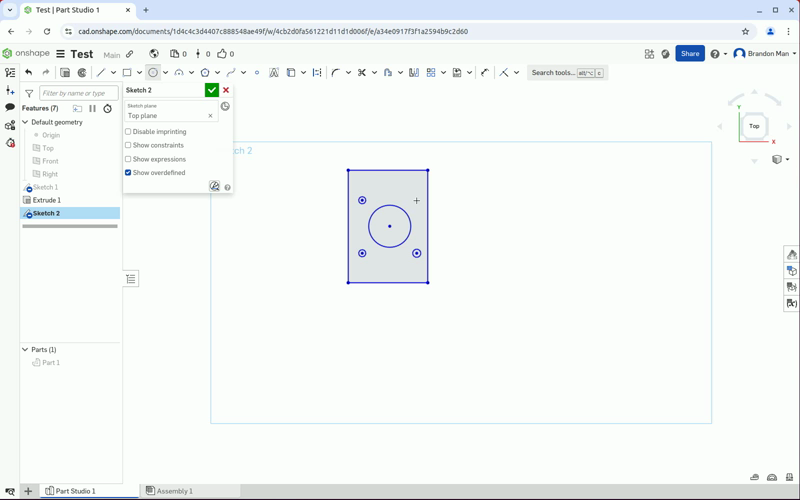
key_up(shift)
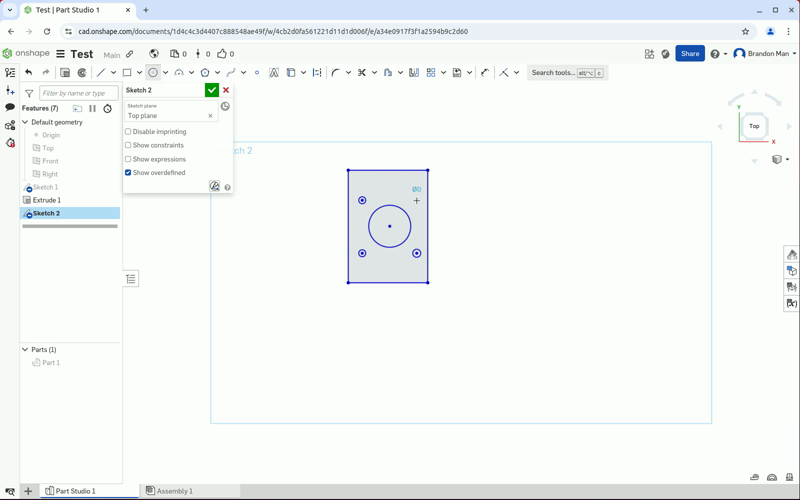
mouse_move(420, 200)
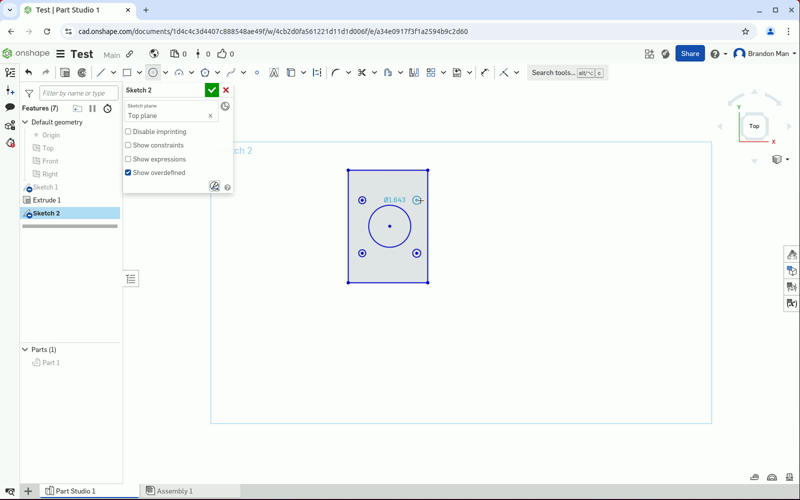
click(420, 200)
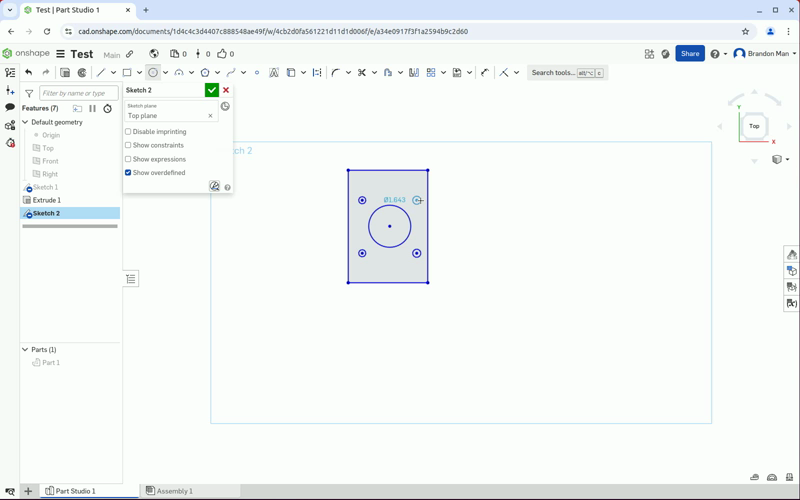
key(esc)
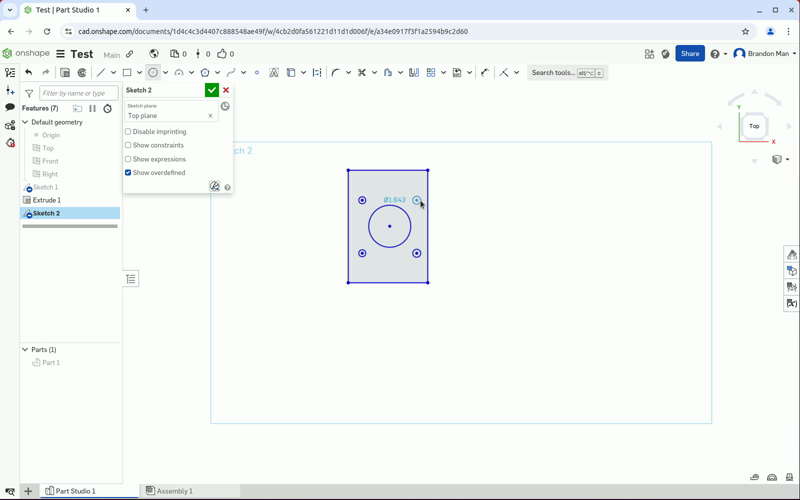
mouse_move(358, 270)
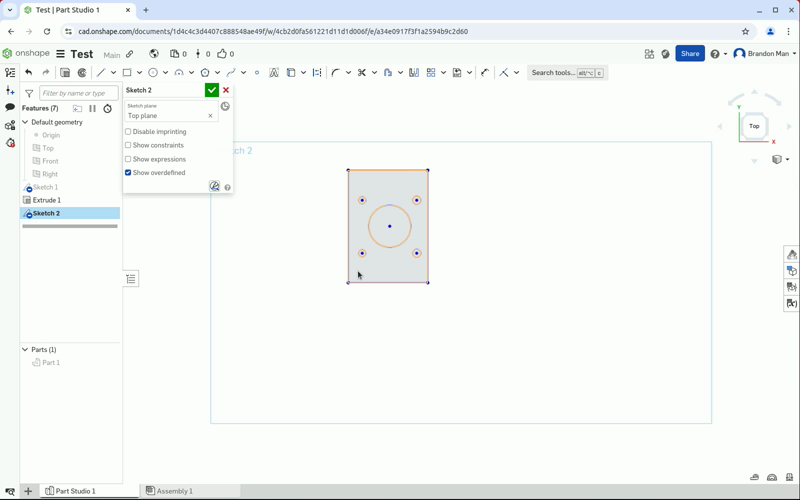
click(358, 270)
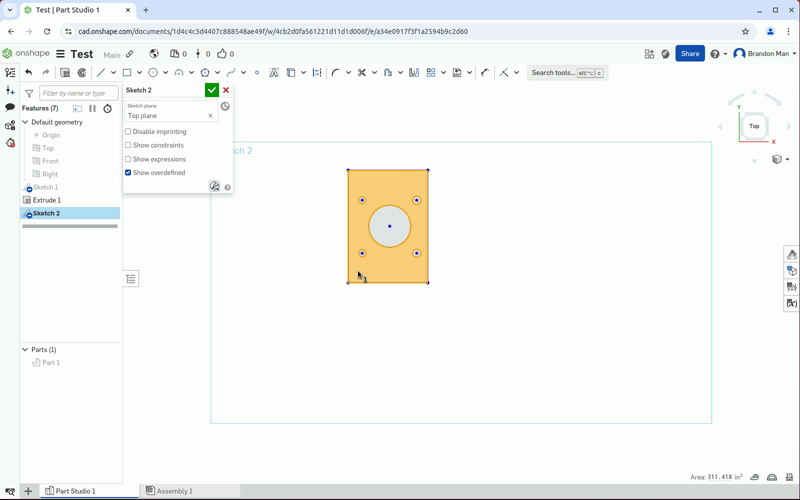
mouse_move(73, 352)
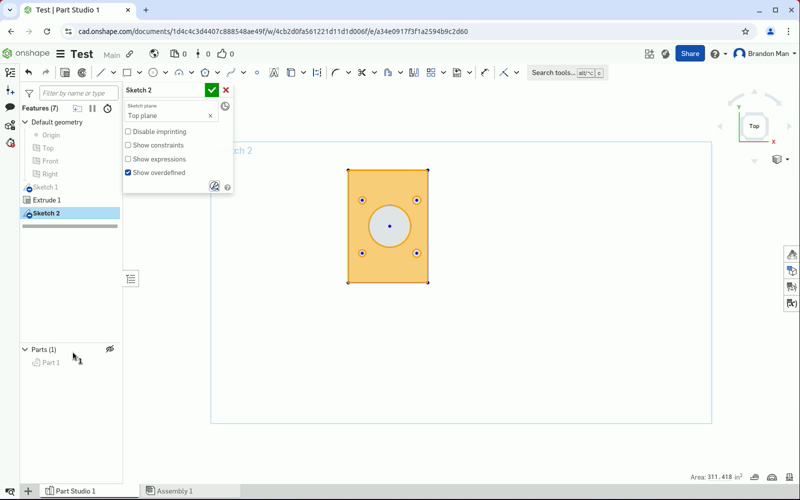
key(shift+y)
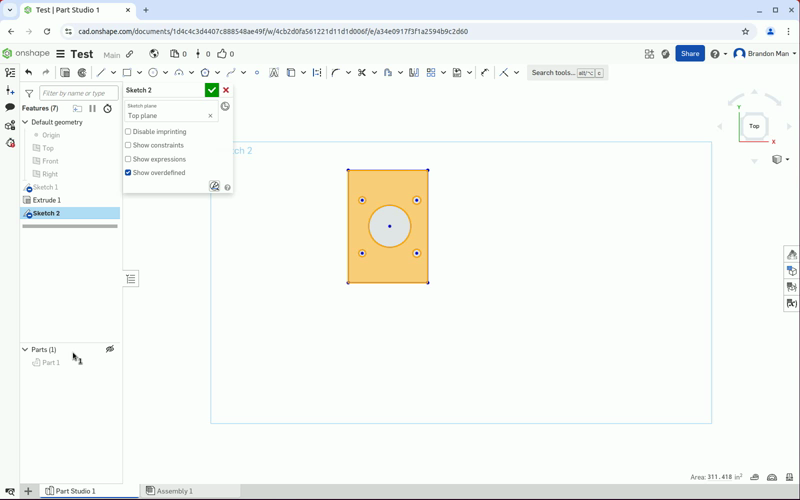
key(shift+e)
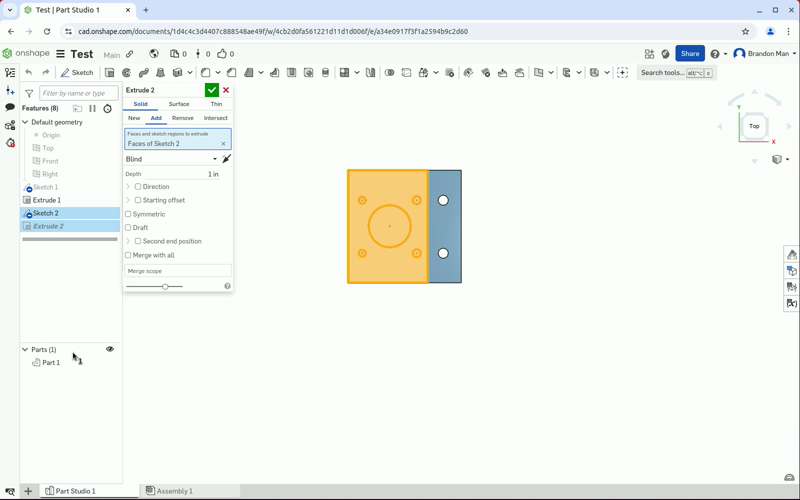
mouse_move(143, 106)
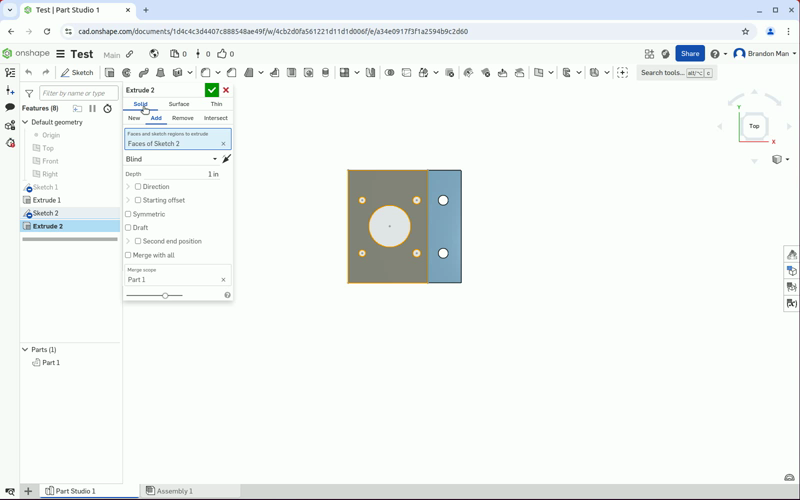
click(143, 106)
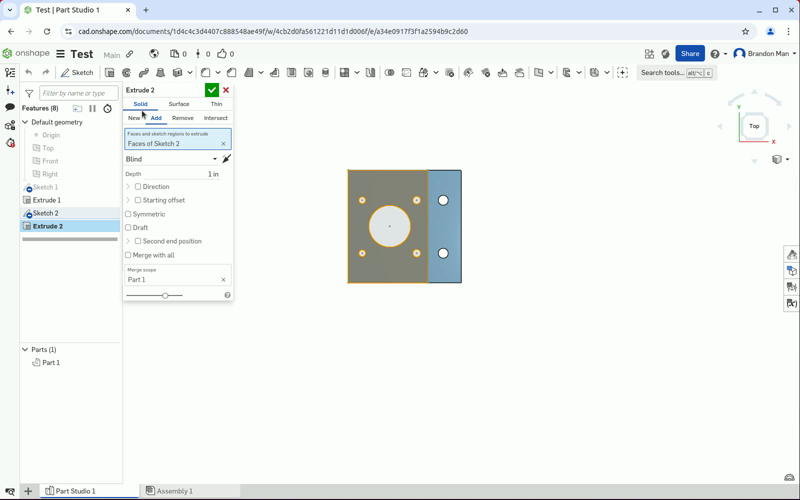
mouse_move(137, 120)
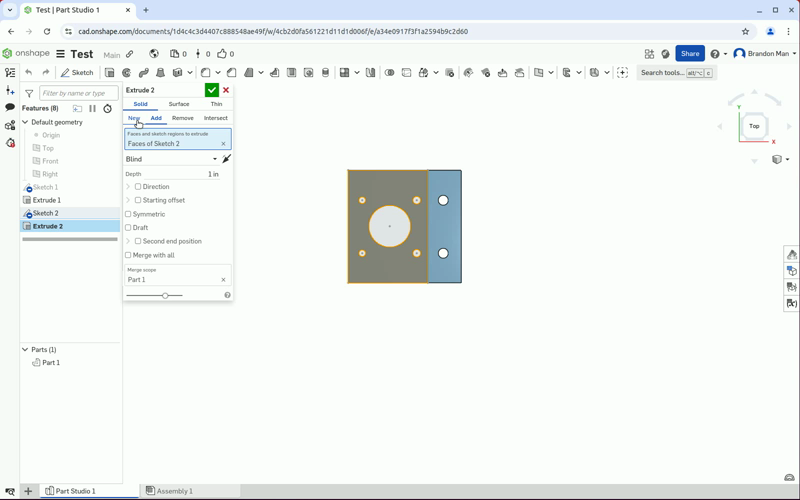
click(137, 120)
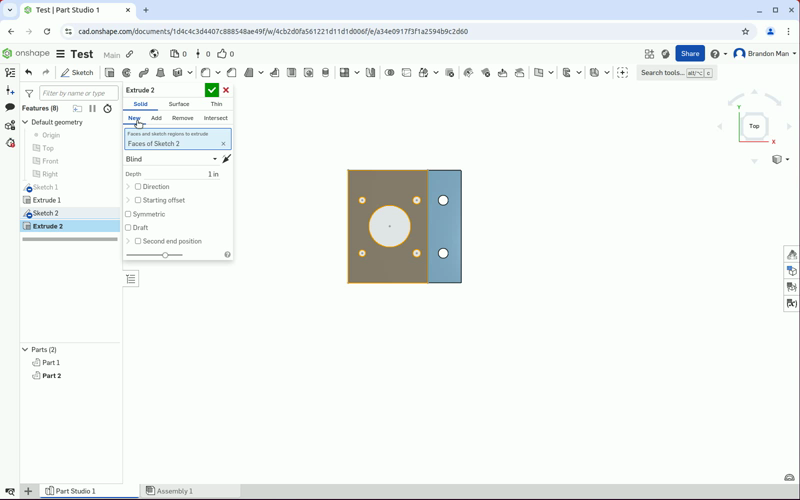
key(tab, 4)
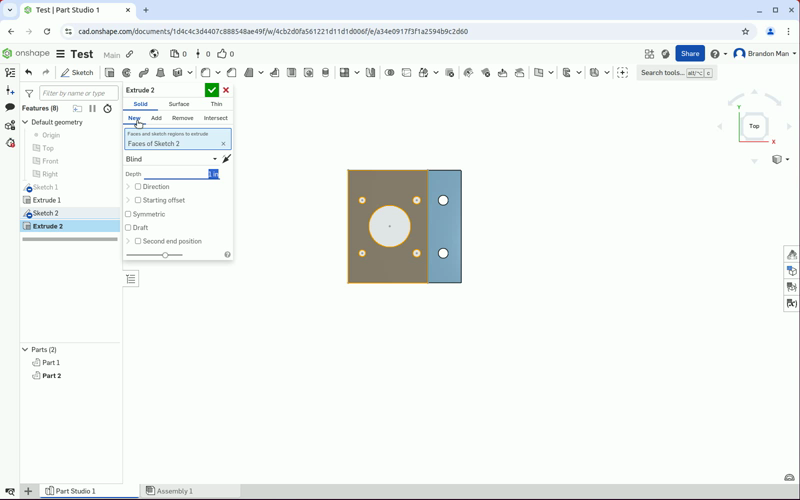
text(7.221)
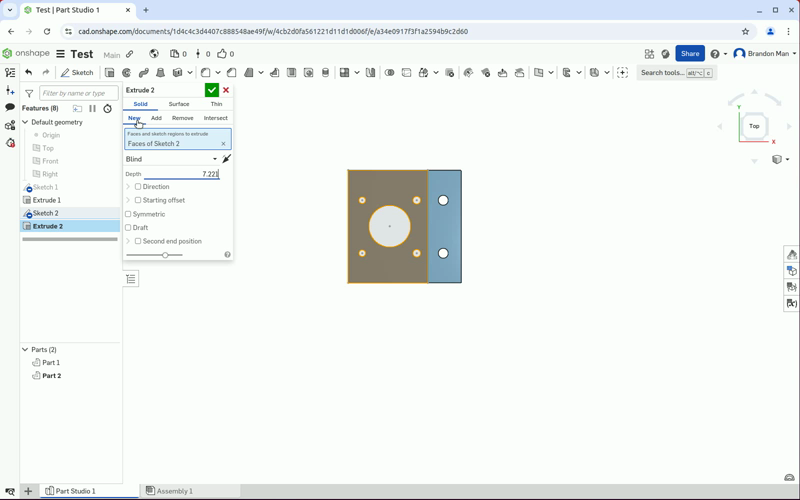
key(enter)
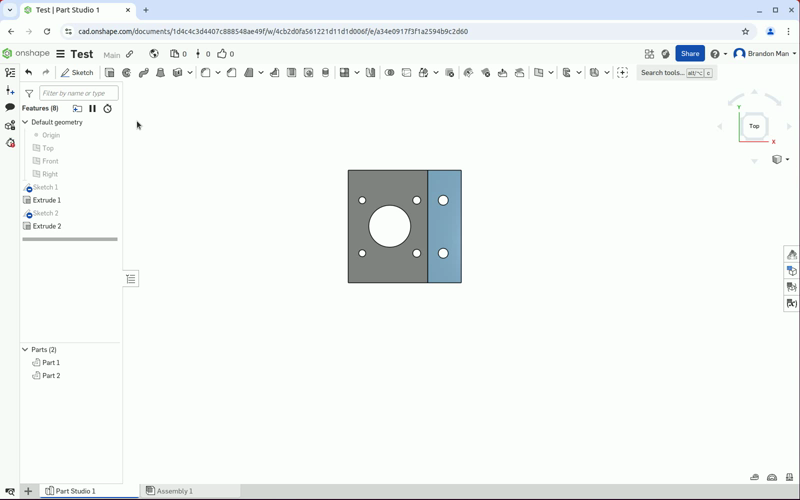
key(shift+h)
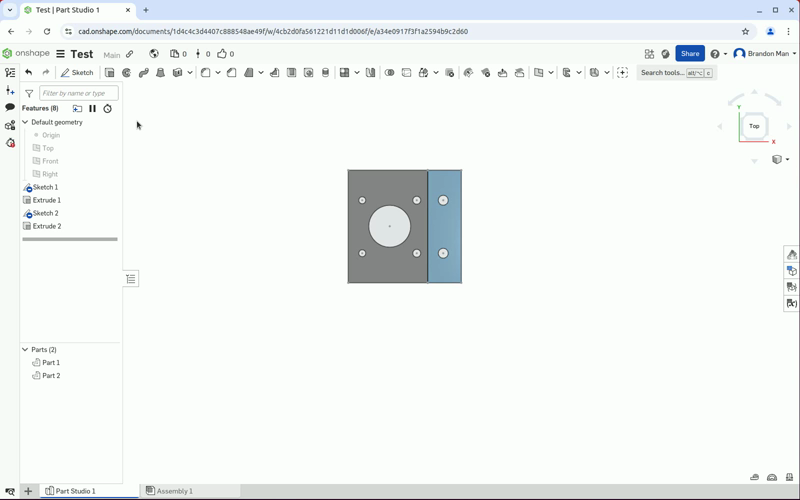
key(shift+h)
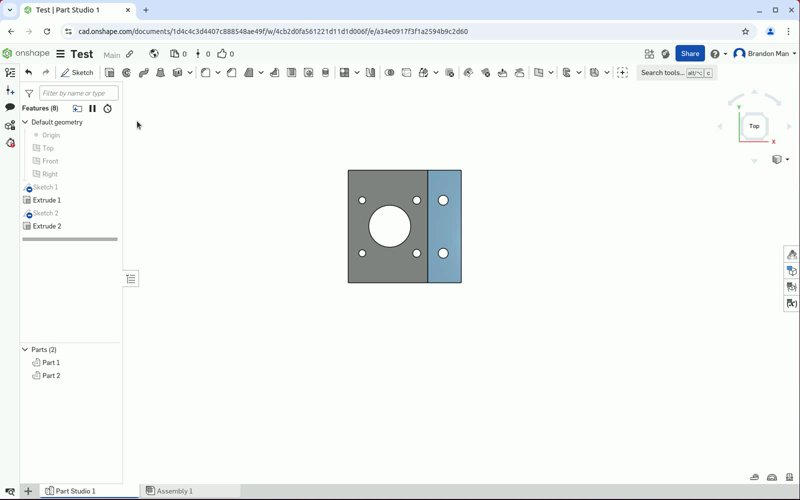
mouse_move(73, 189)
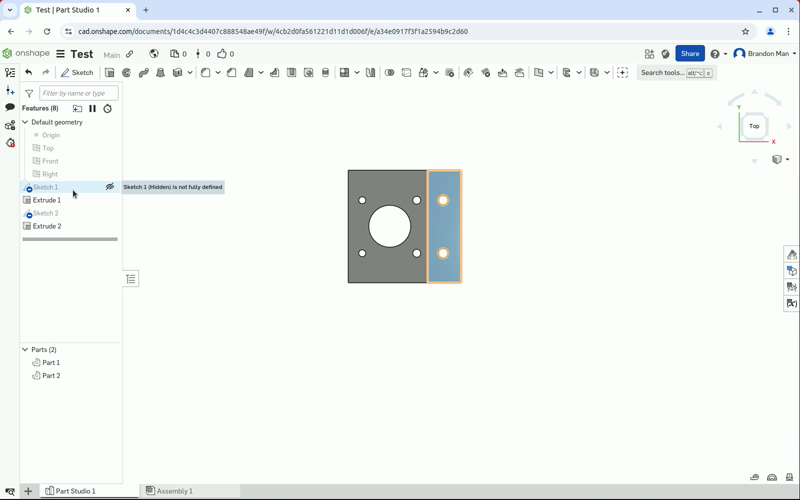
click(73, 189)
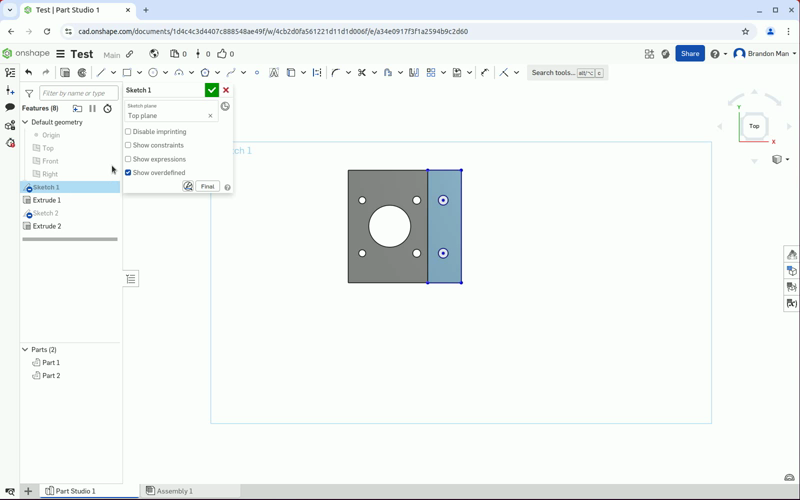
mouse_move(229, 92)
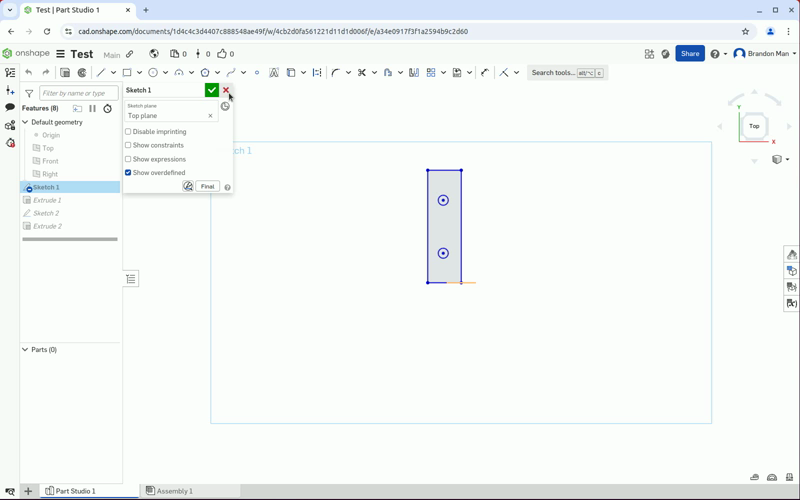
click(229, 92)
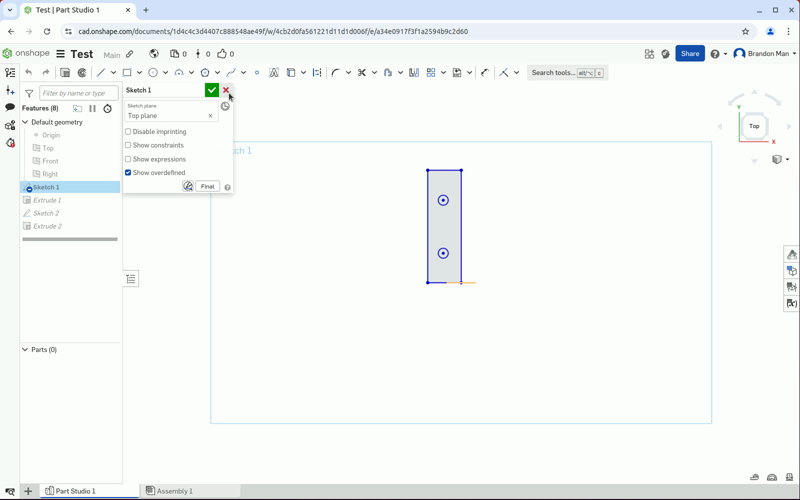
key(shift+s)
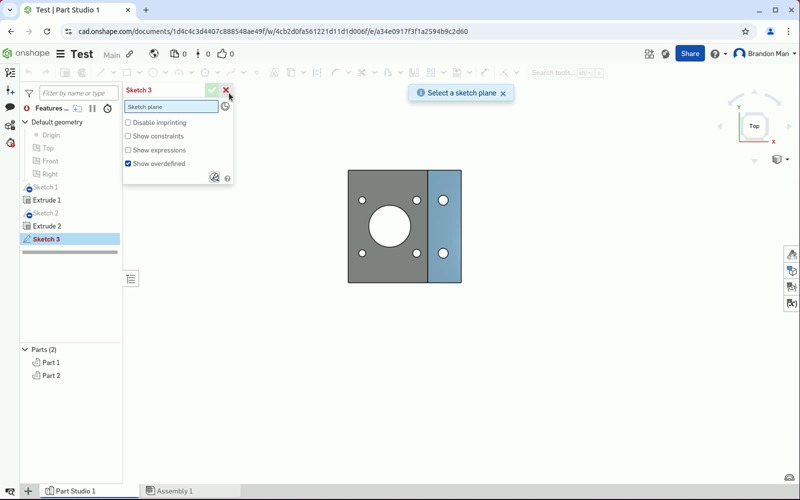
mouse_move(73, 150)
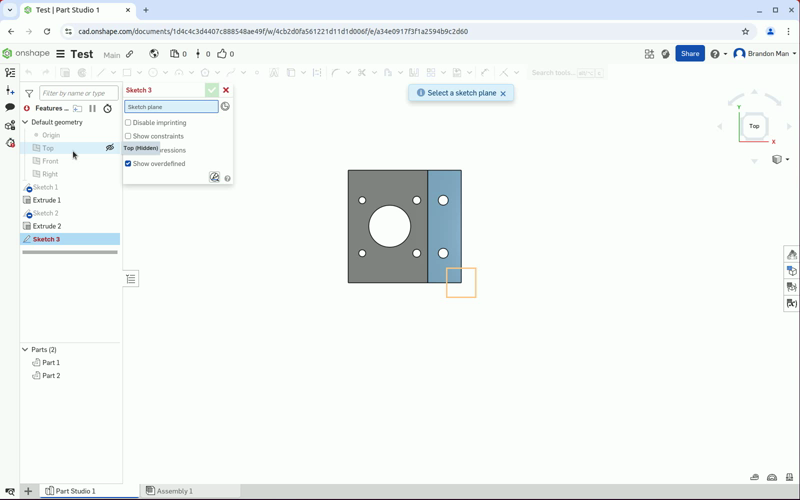
click(73, 150)
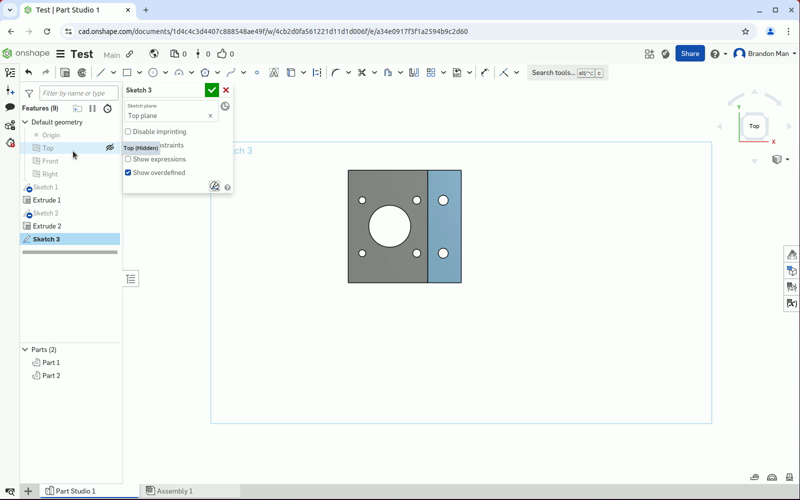
mouse_move(73, 352)
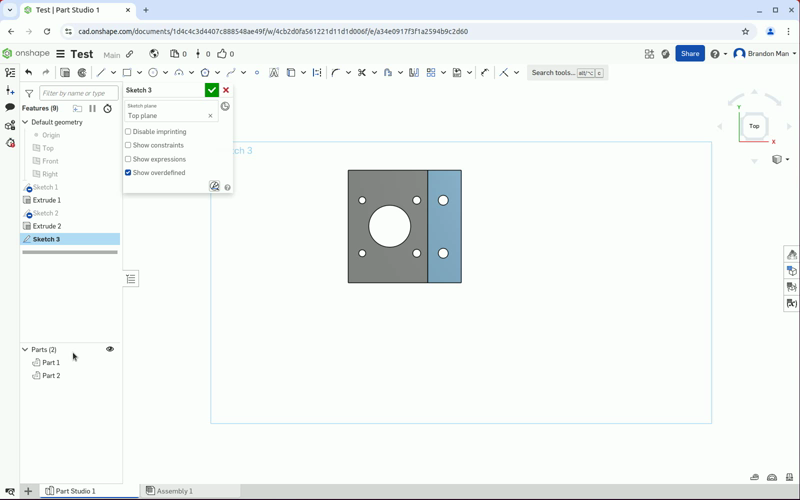
key(y)
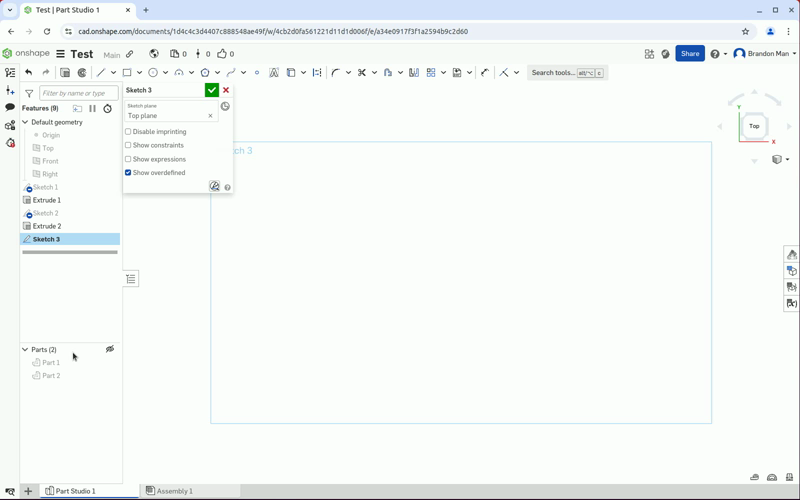
key(l)
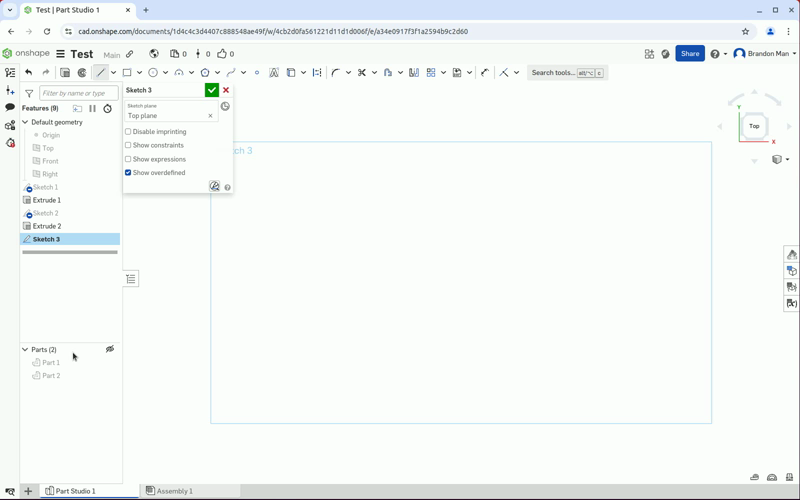
key_down(shift)
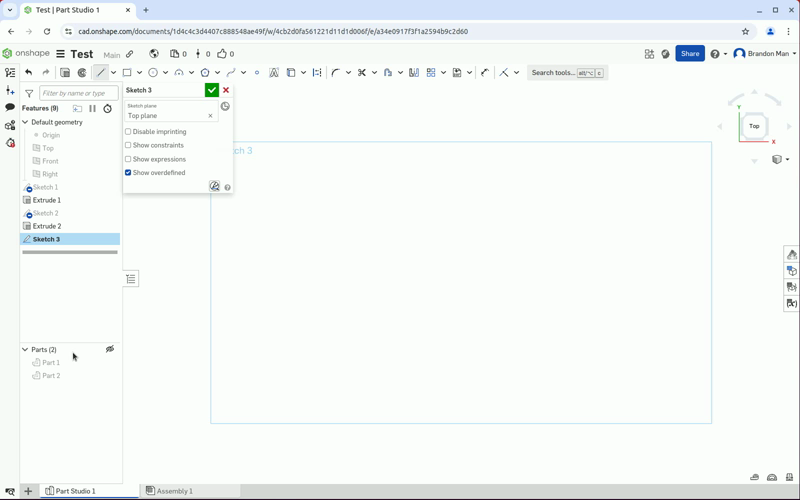
mouse_move(348, 282)
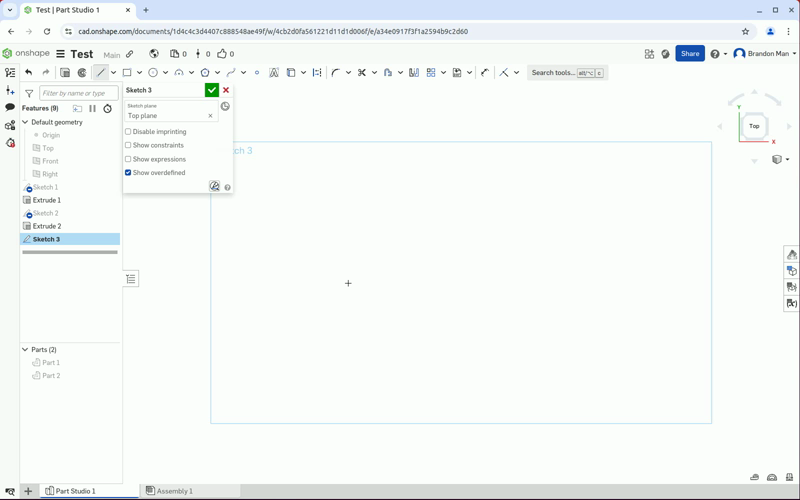
click(348, 282)
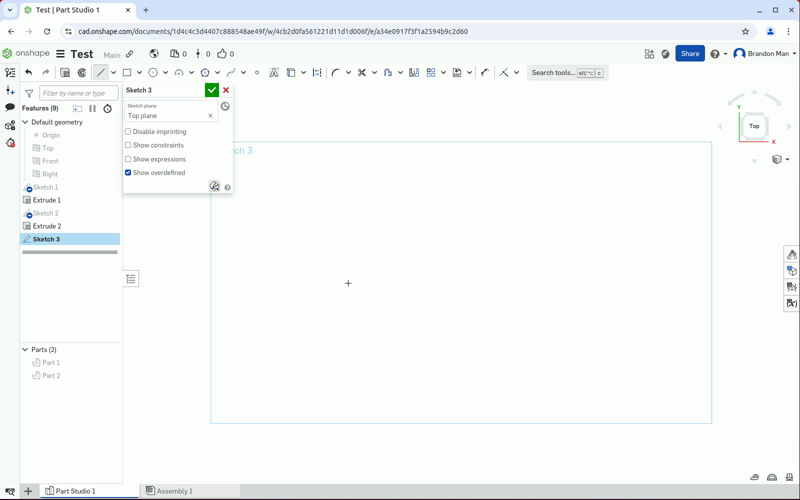
key_up(shift)
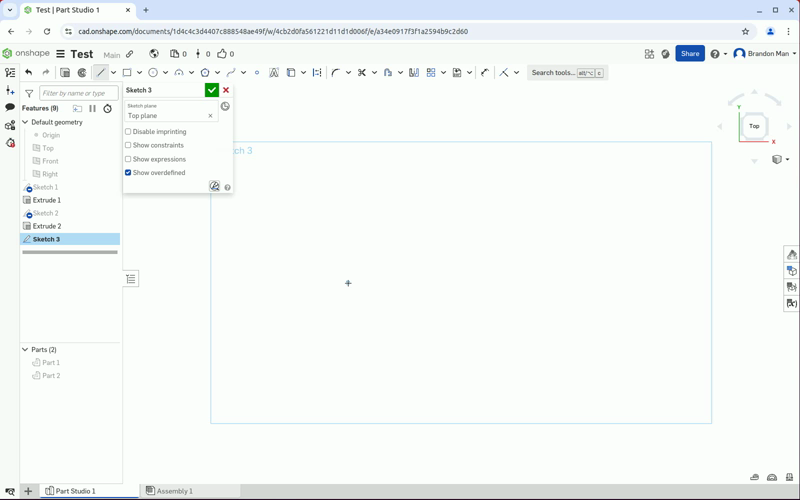
key_down(shift)
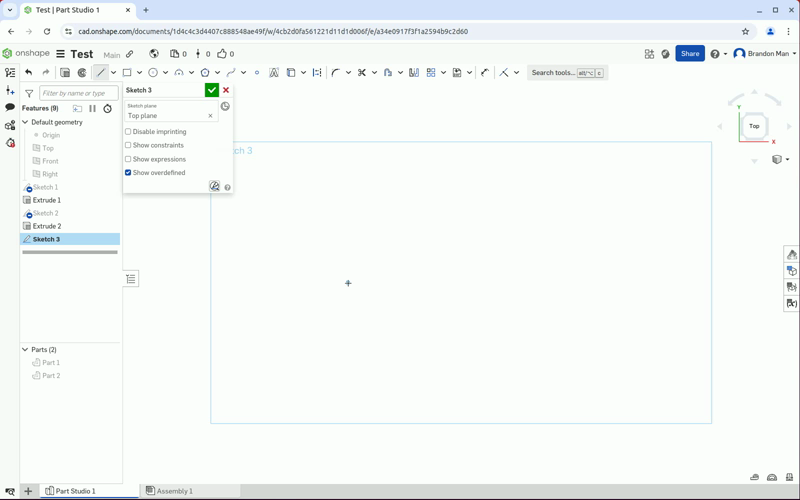
mouse_move(427, 282)
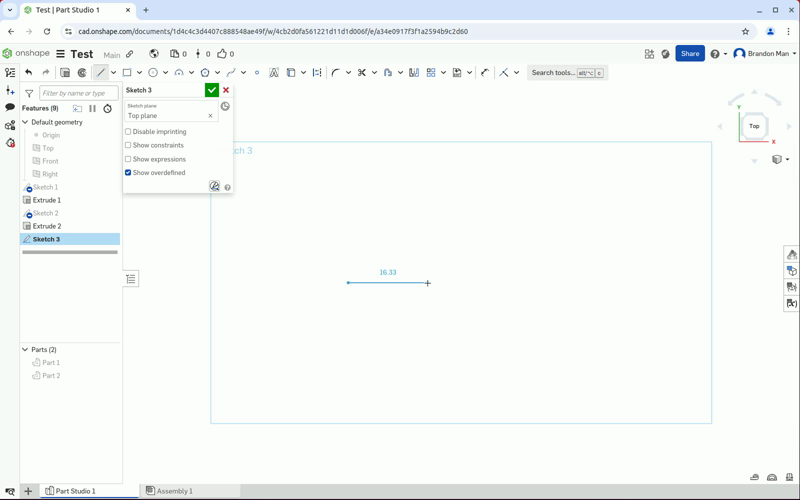
click(427, 282)
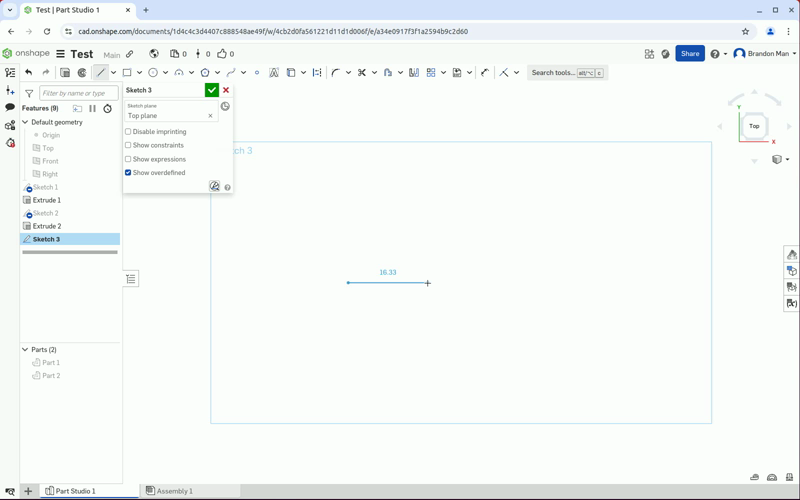
key_up(shift)
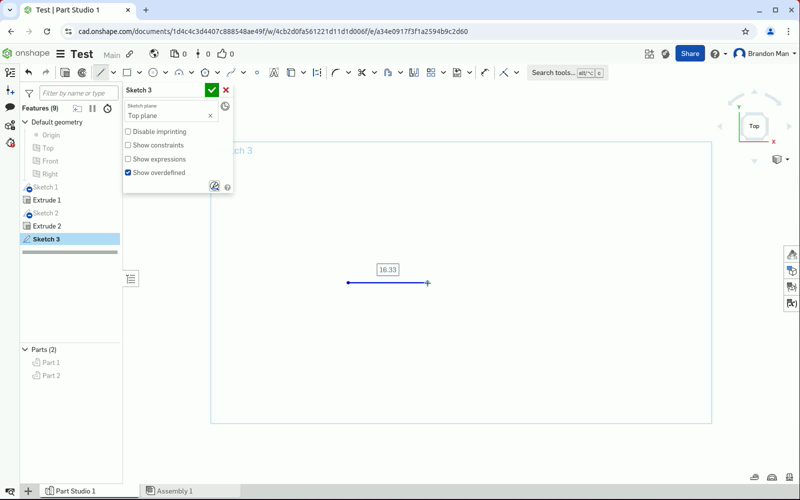
key_down(shift)
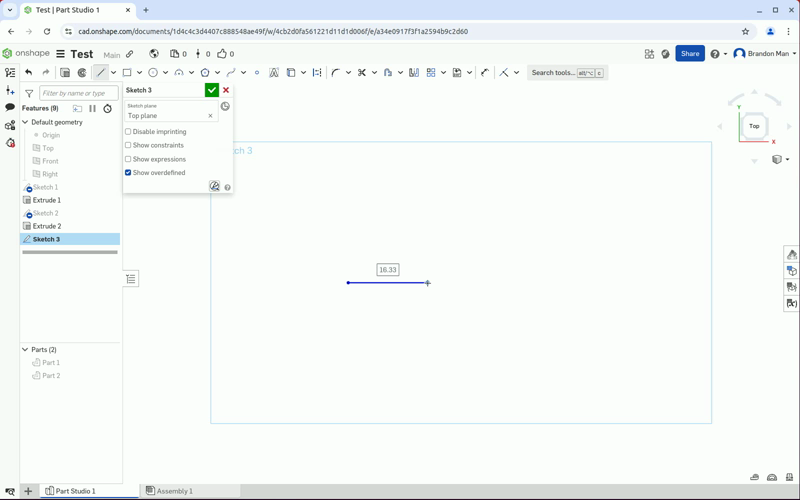
mouse_move(427, 170)
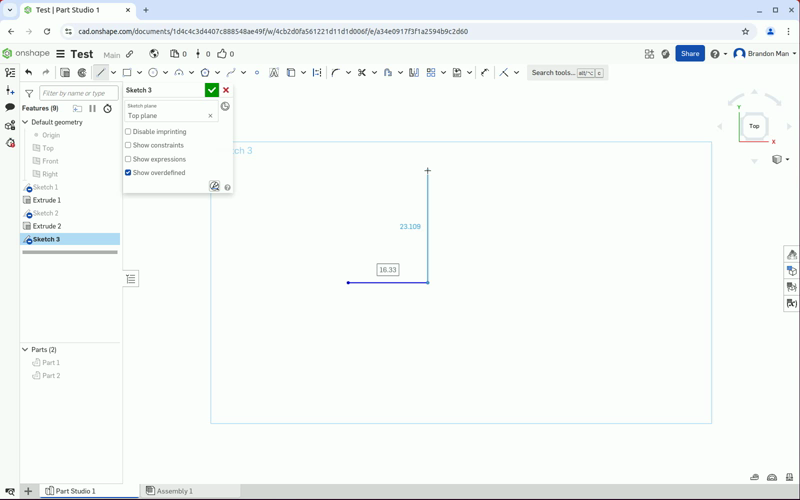
click(427, 170)
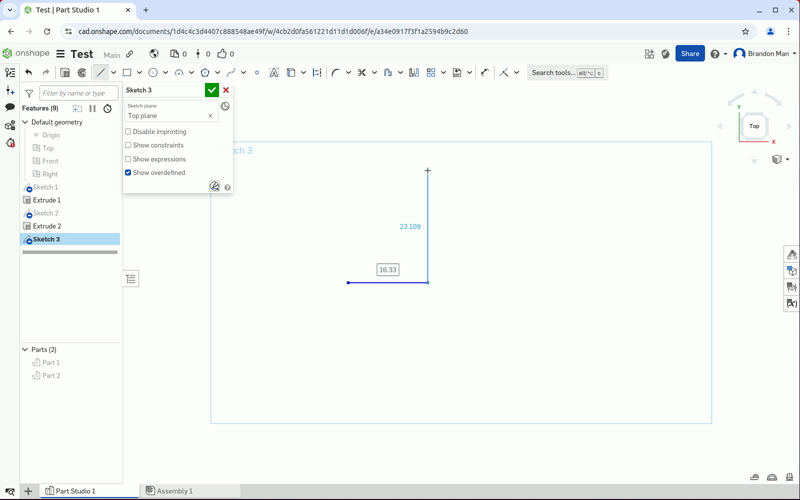
key_up(shift)
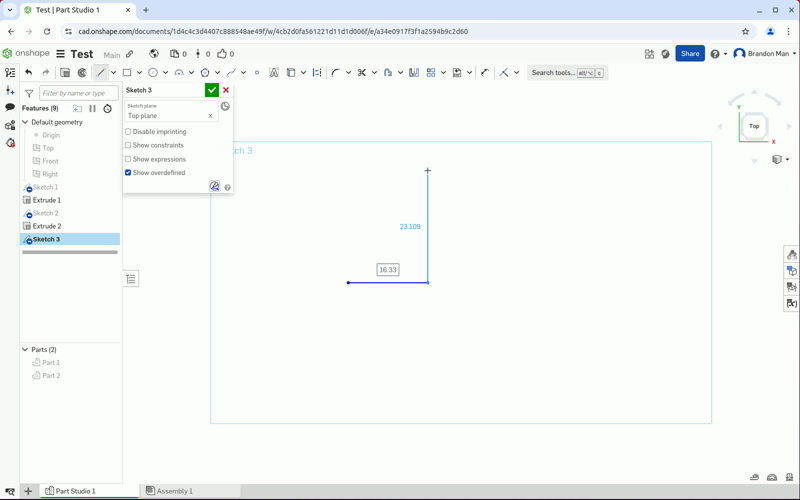
key_down(shift)
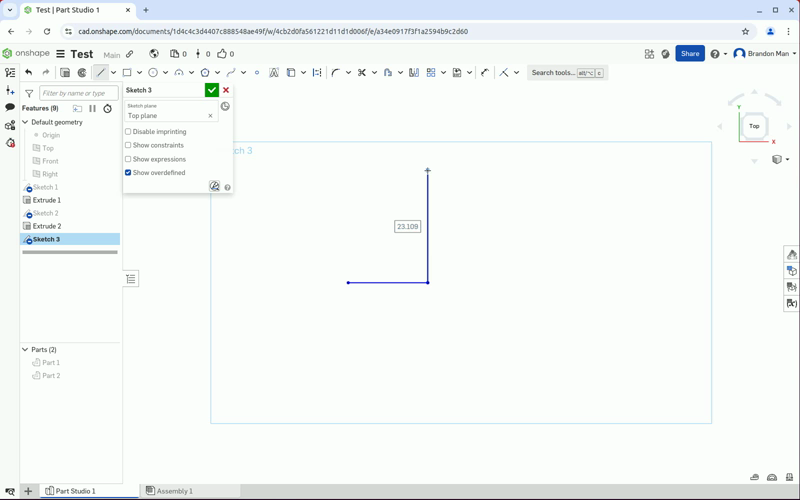
mouse_move(348, 170)
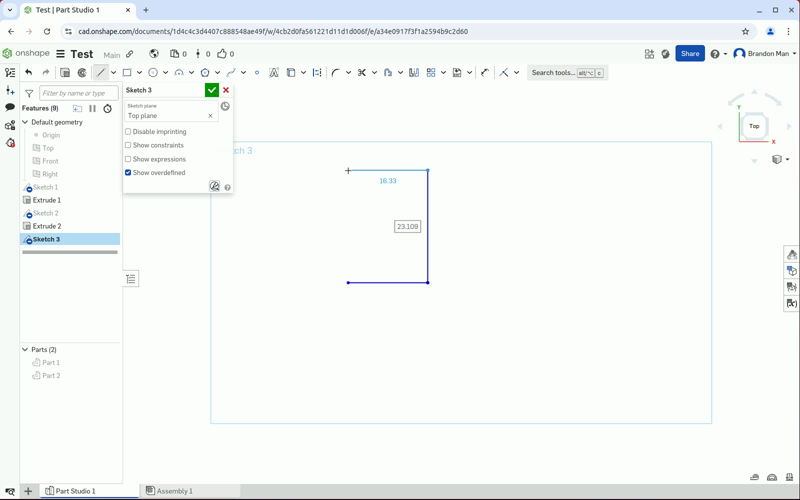
click(348, 170)
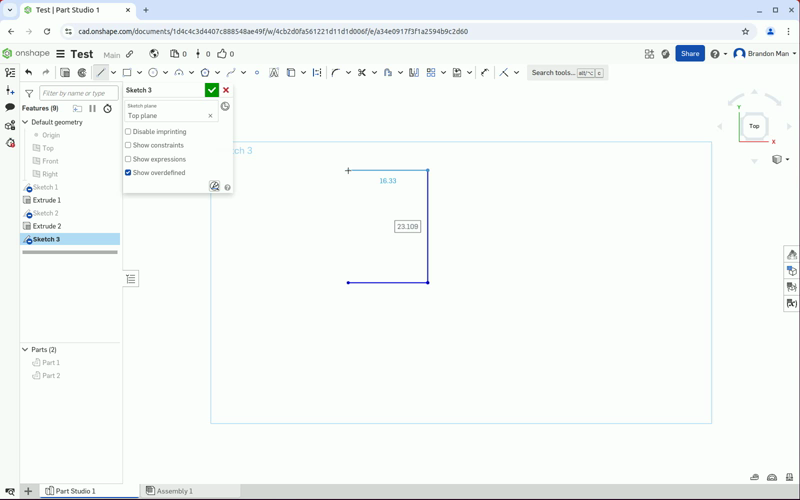
key_up(shift)
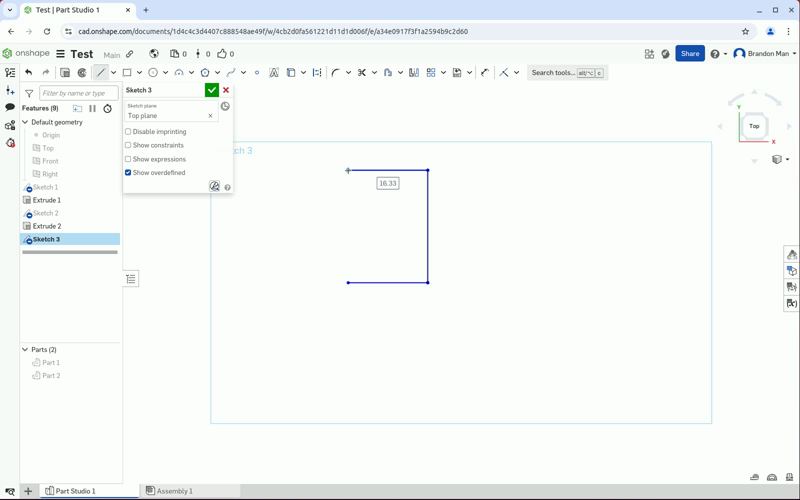
key_down(shift)
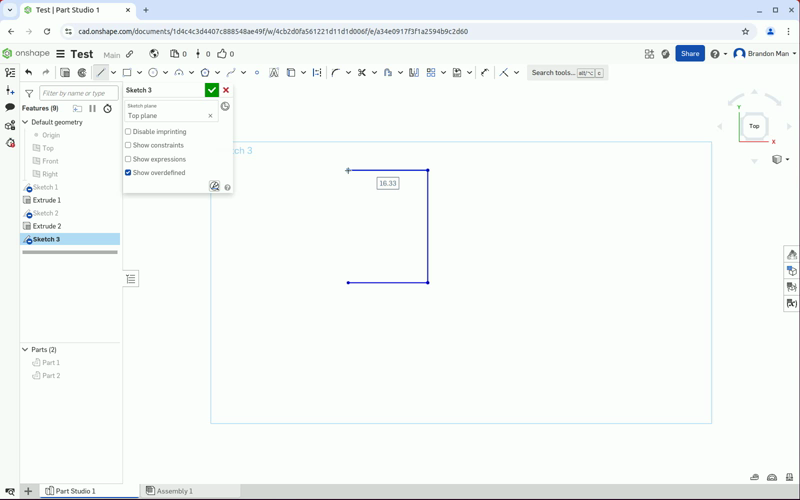
mouse_move(348, 282)
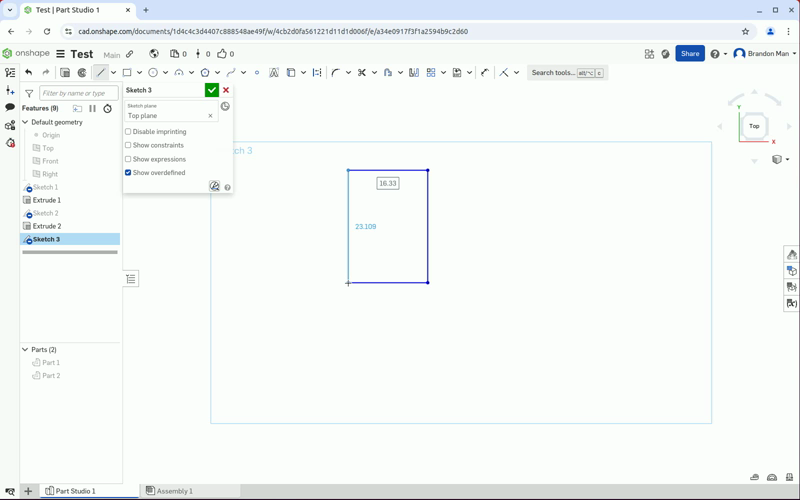
key_up(shift)
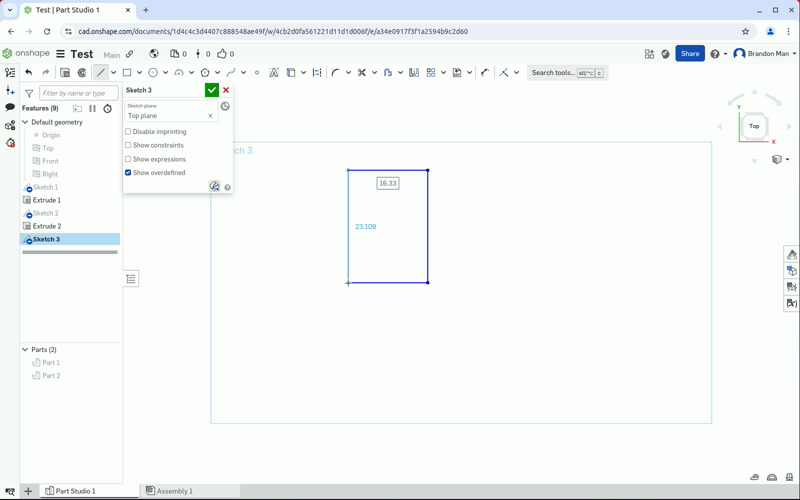
click(348, 282)
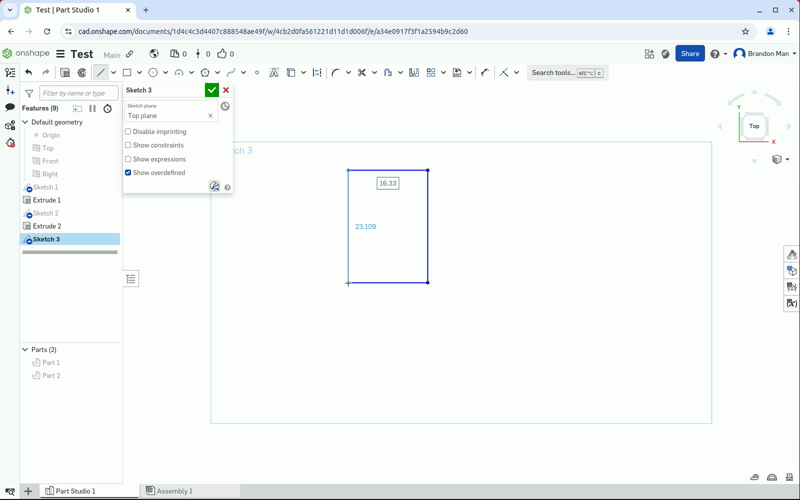
key(esc)
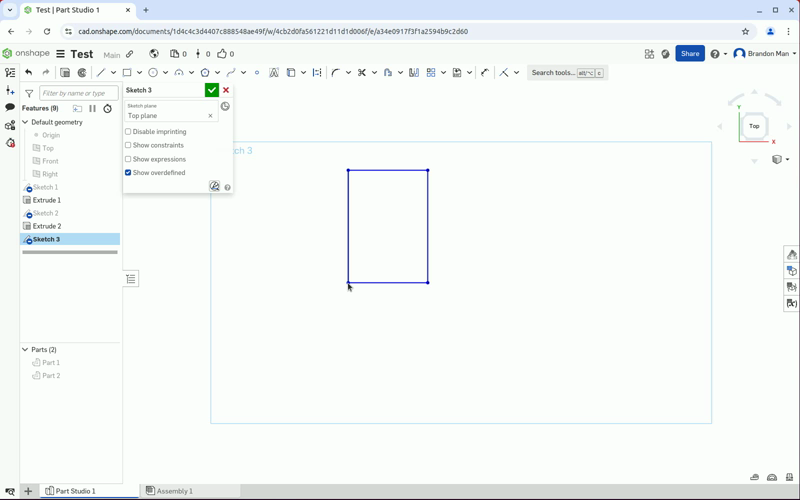
key(c)
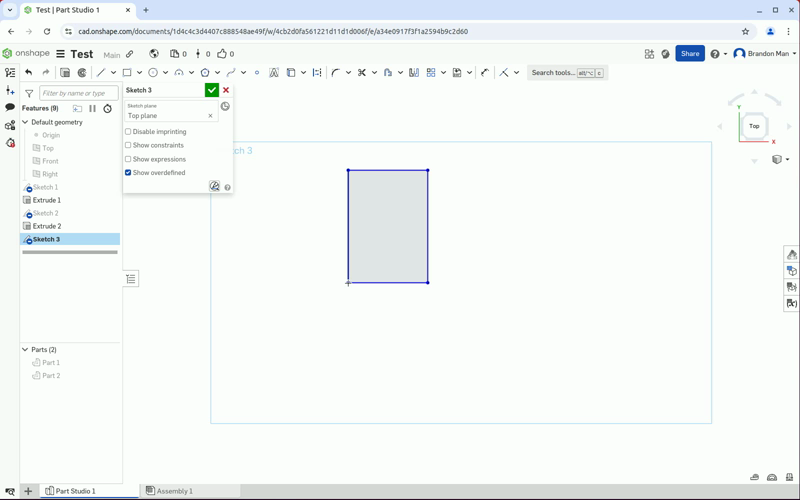
key_down(shift)
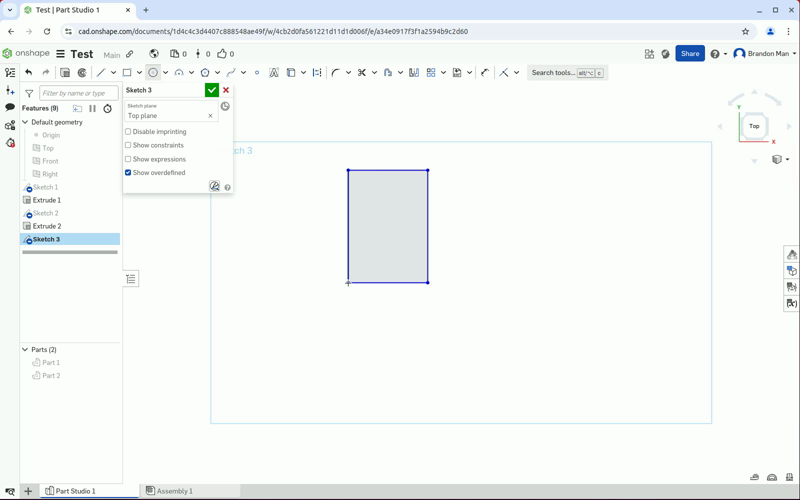
mouse_move(362, 253)
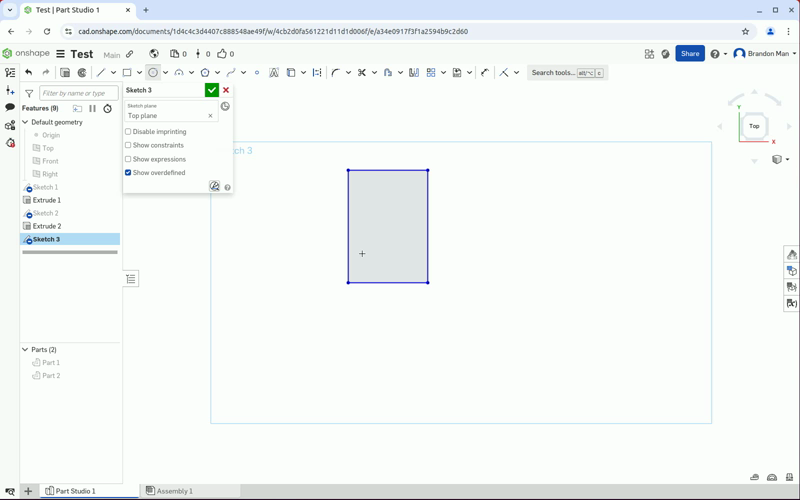
click(362, 253)
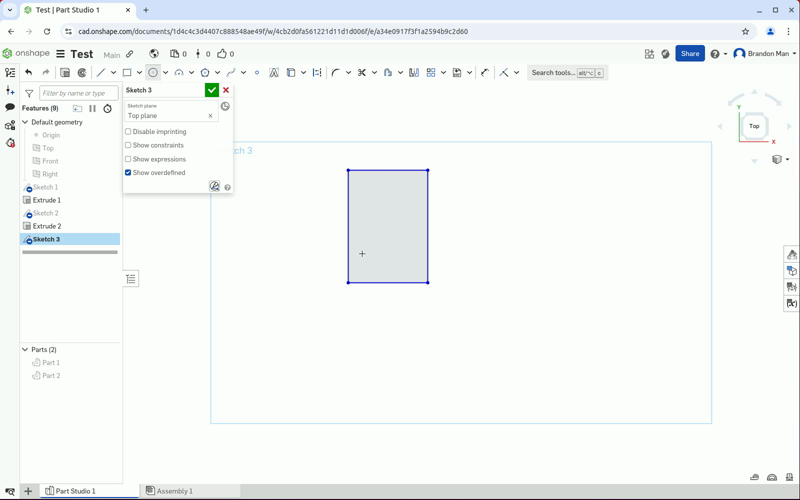
key_up(shift)
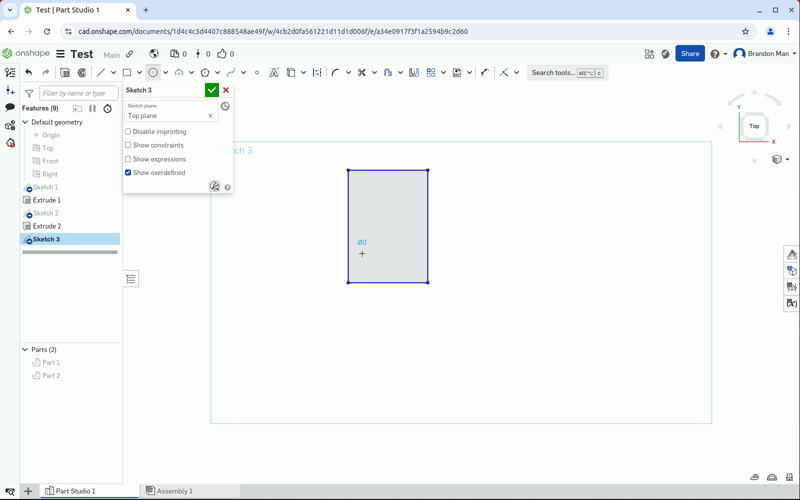
mouse_move(365, 253)
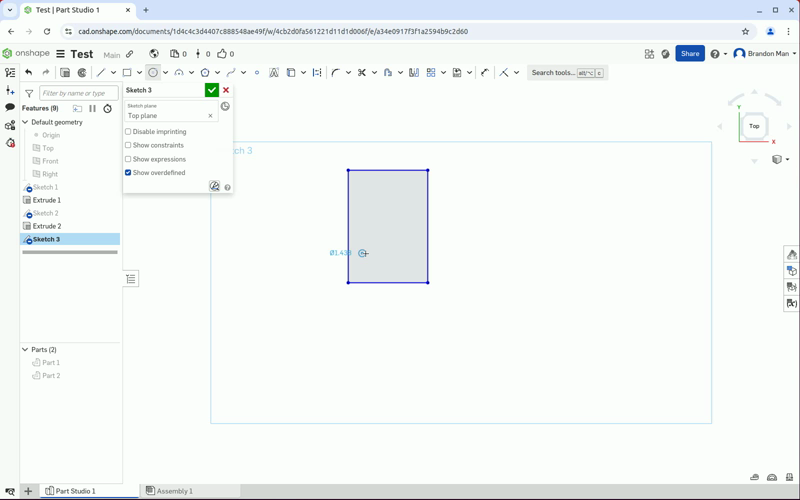
click(365, 253)
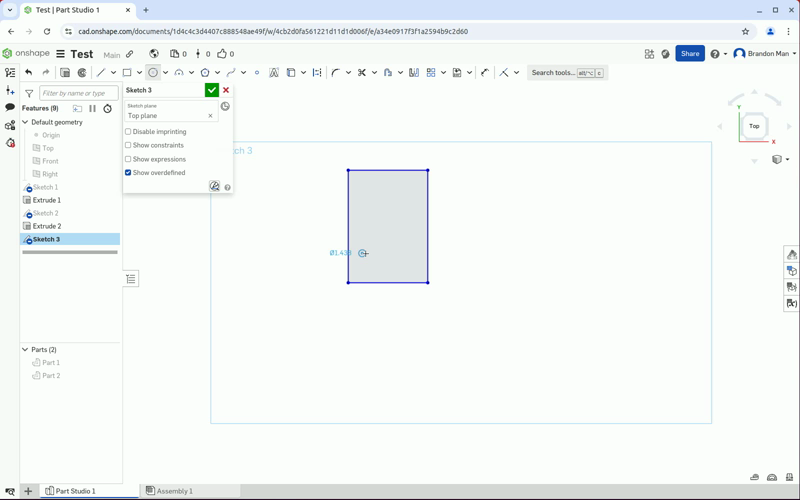
key(esc)
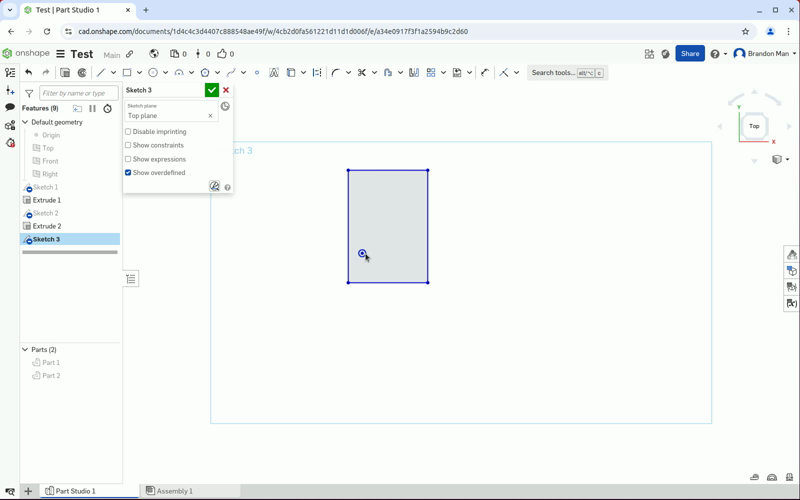
key(c)
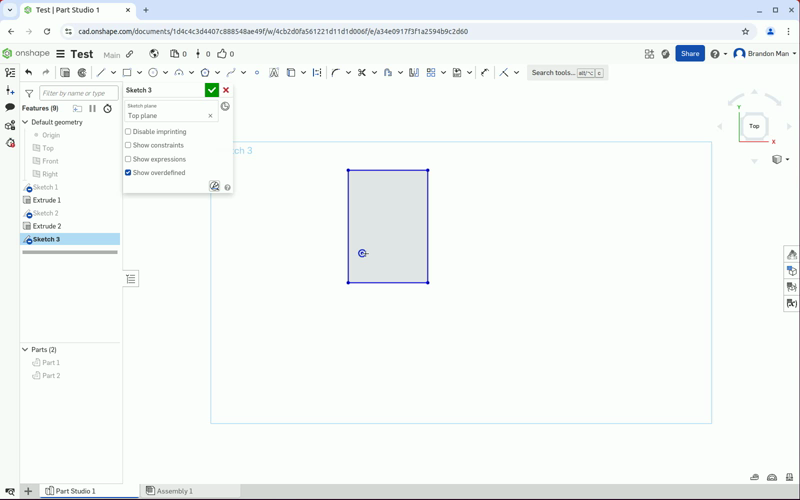
key_down(shift)
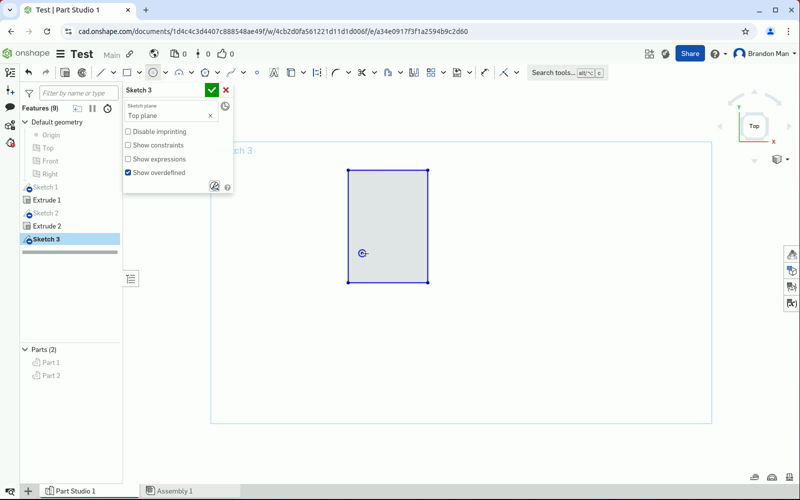
mouse_move(362, 200)
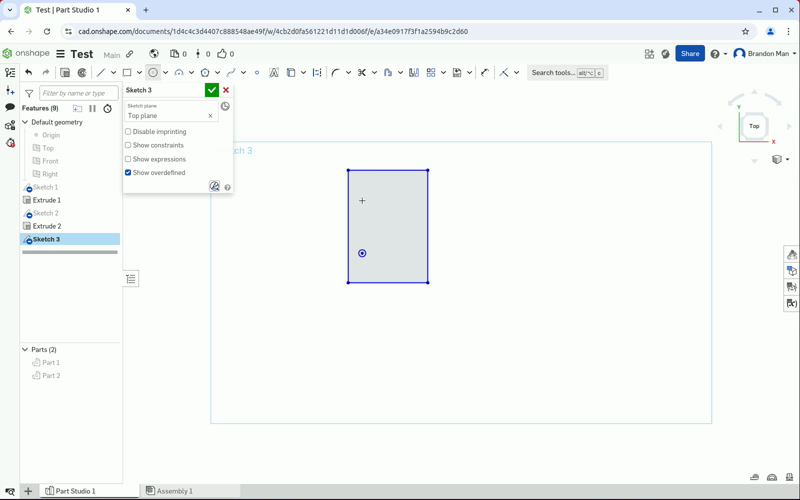
click(362, 200)
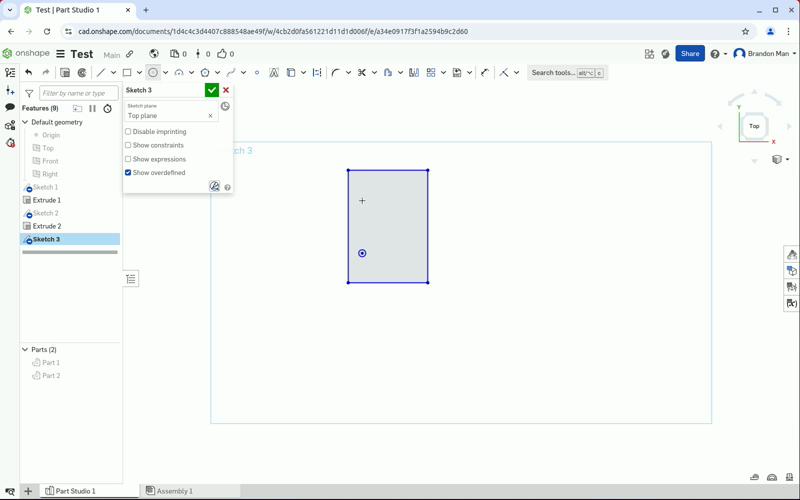
key_up(shift)
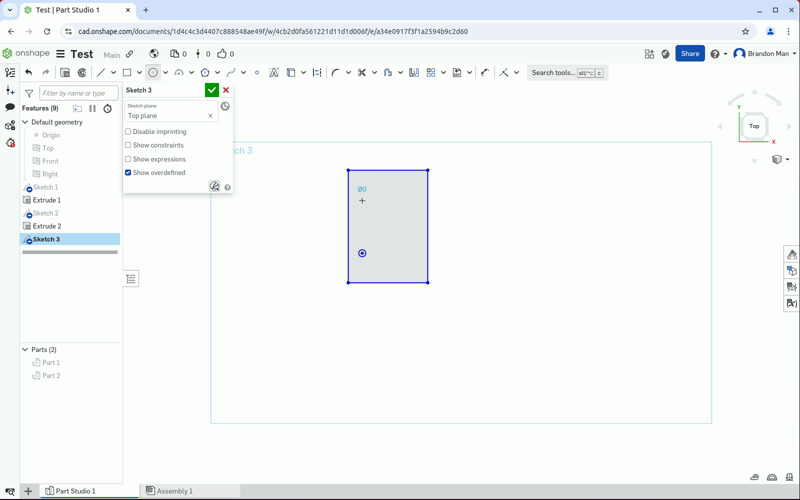
mouse_move(365, 200)
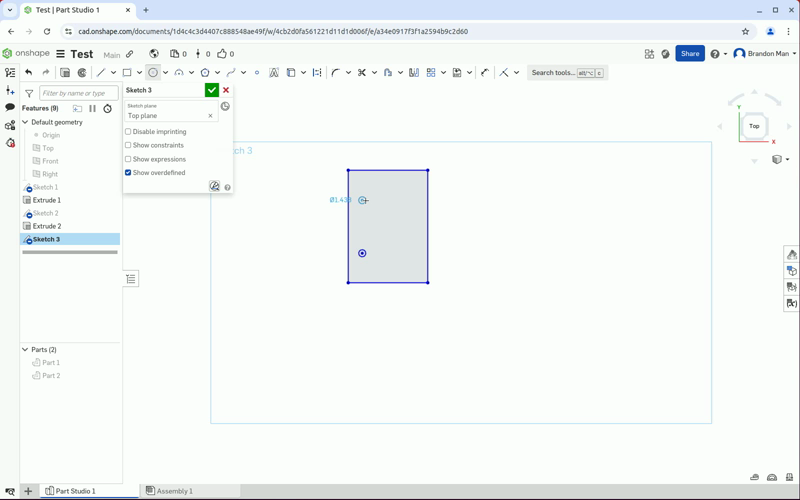
click(365, 200)
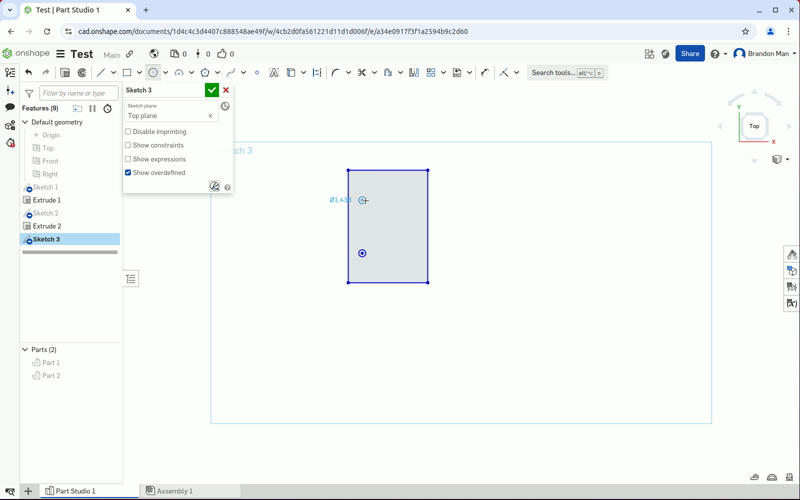
key(esc)
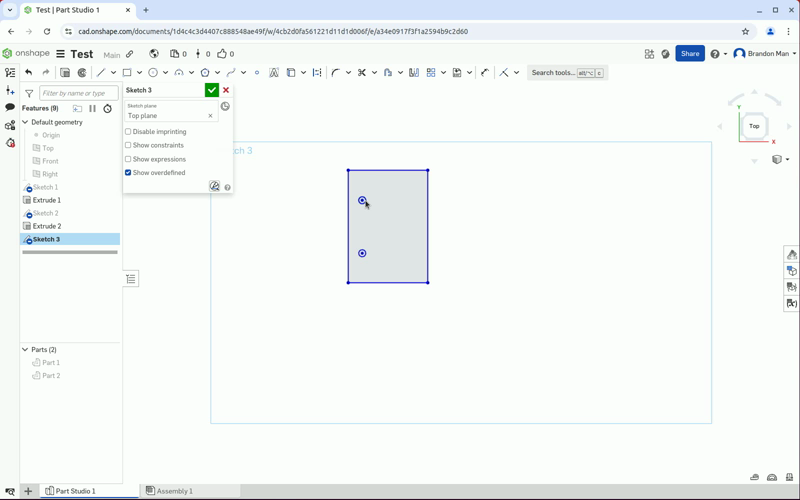
key(c)
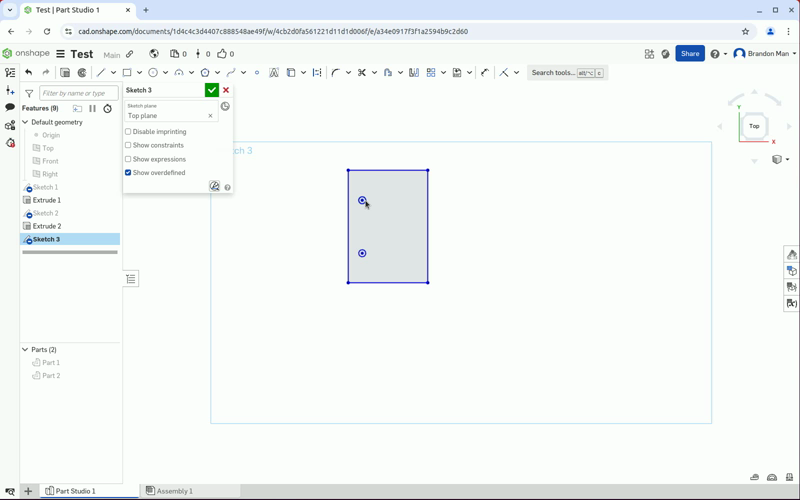
key_down(shift)
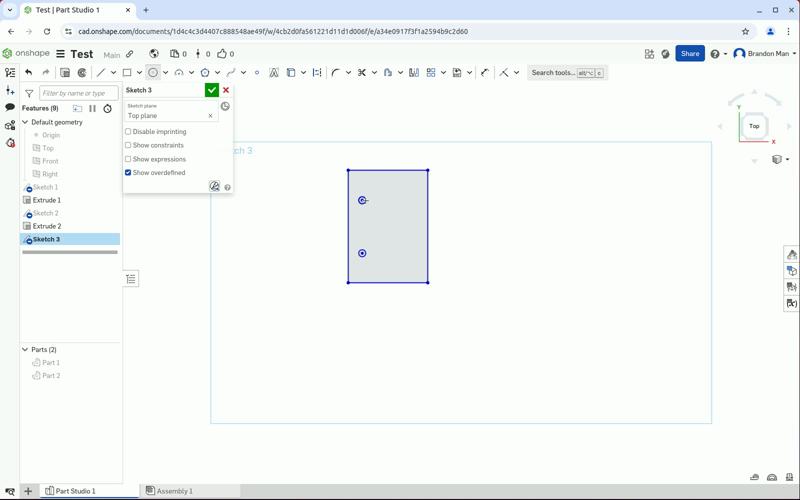
mouse_move(389, 226)
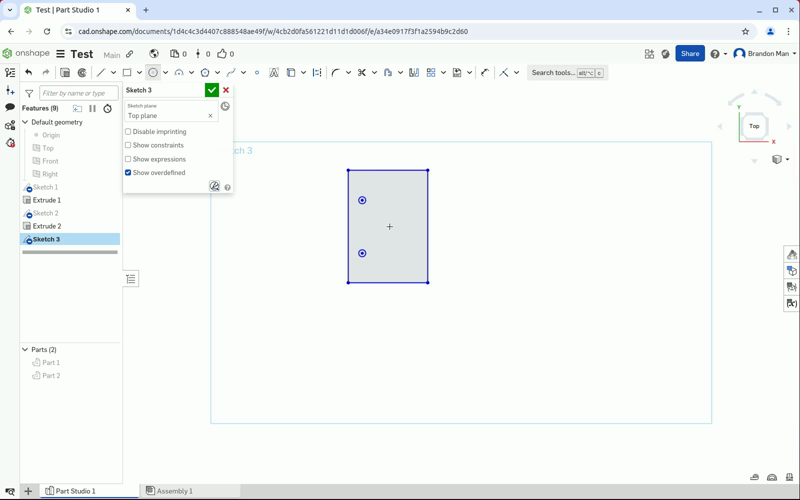
click(389, 226)
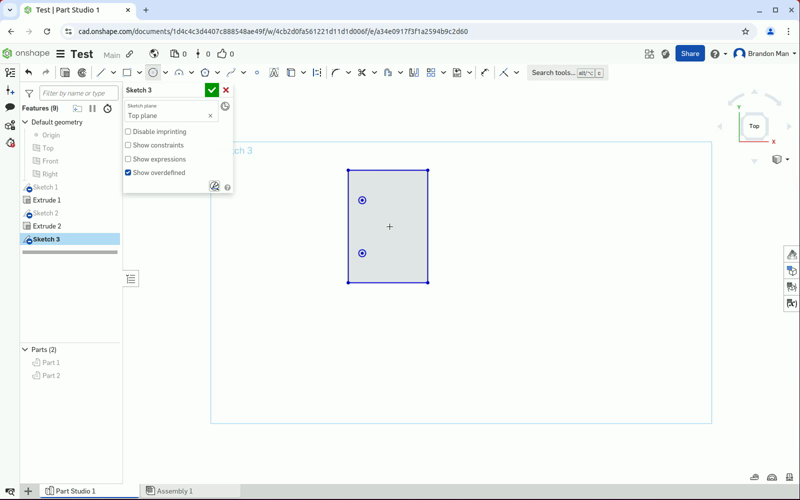
key_up(shift)
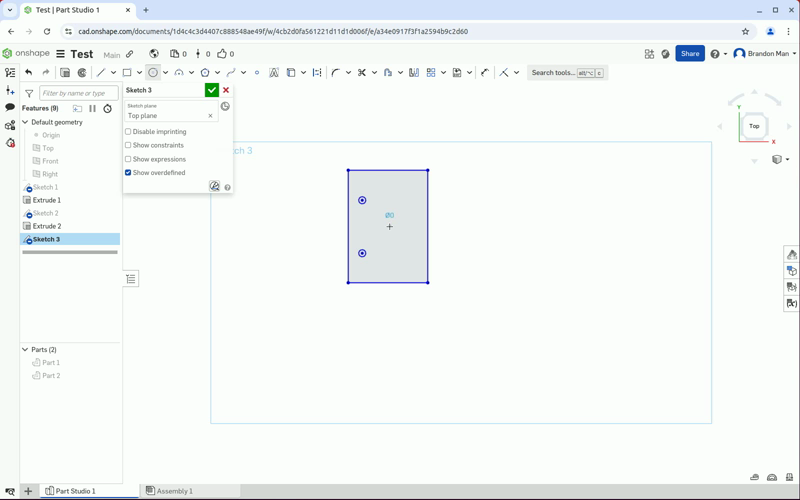
mouse_move(410, 226)
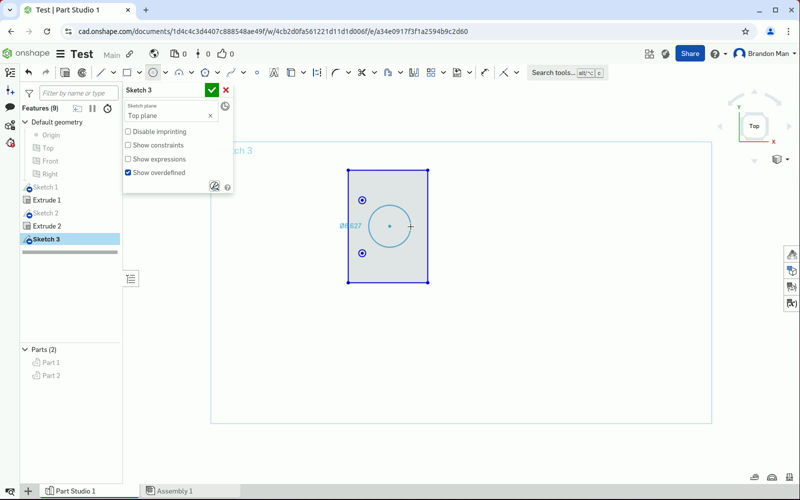
click(410, 226)
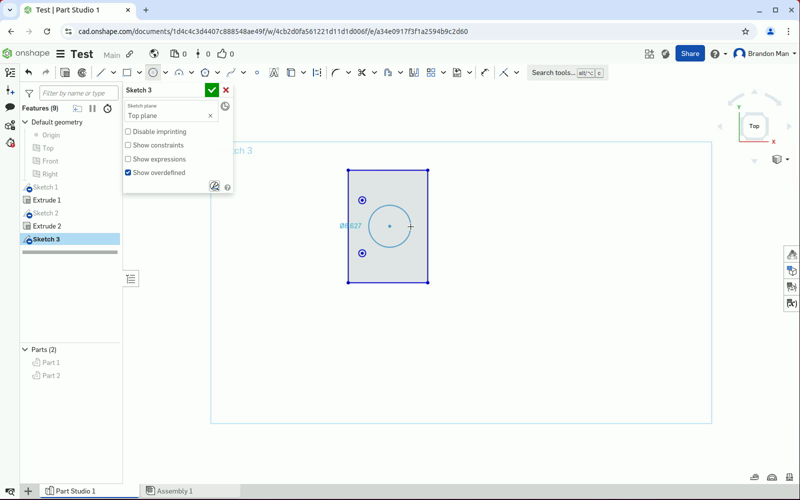
key(esc)
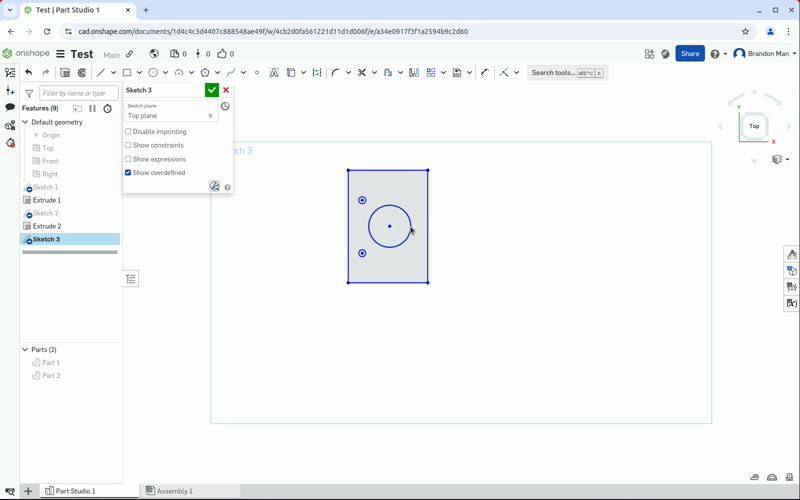
key(c)
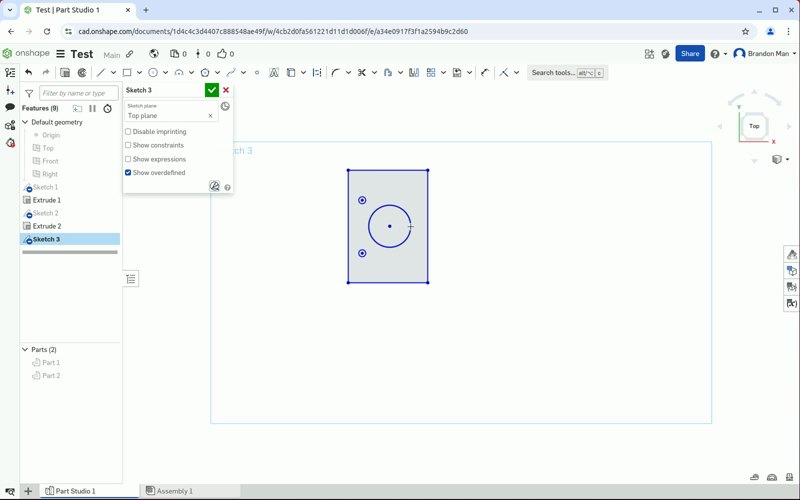
key_down(shift)
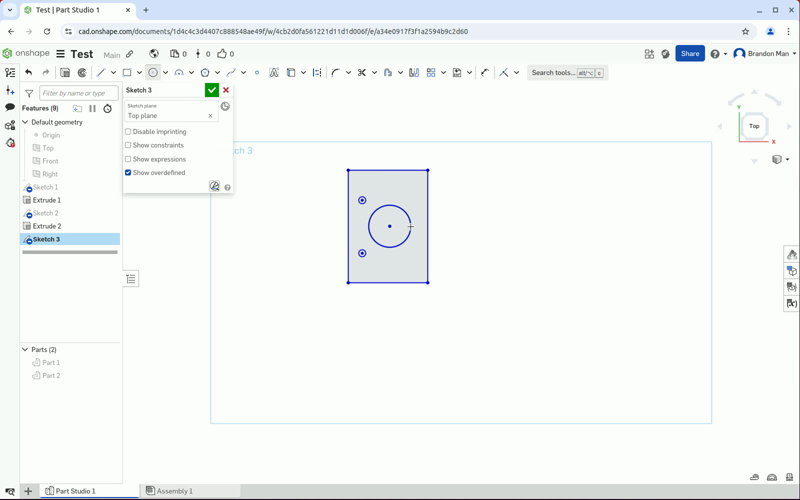
mouse_move(416, 253)
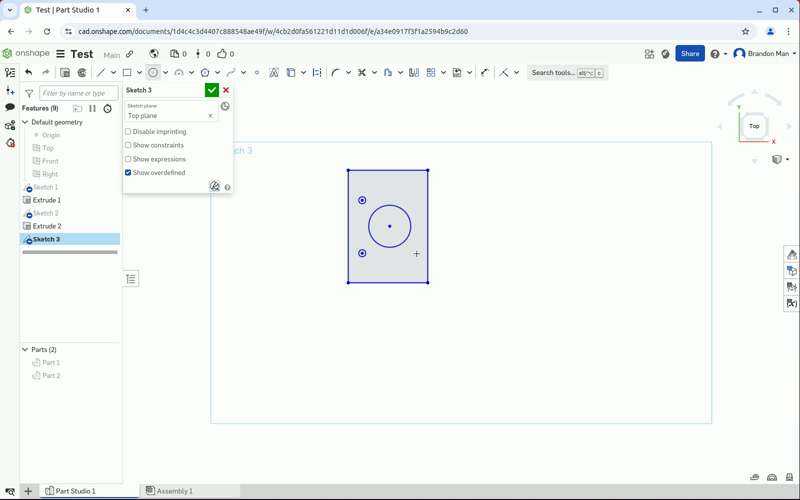
click(416, 253)
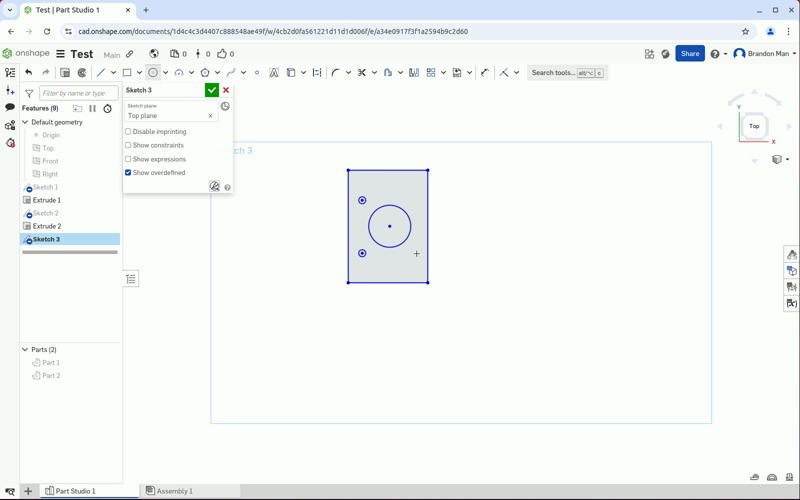
key_up(shift)
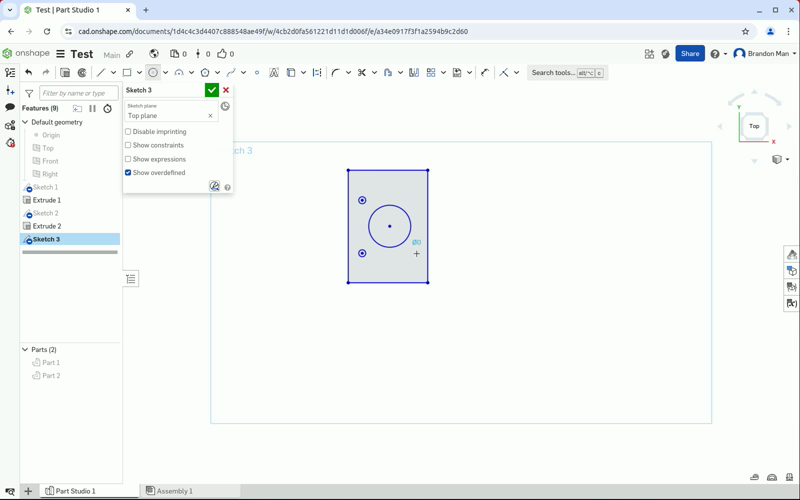
mouse_move(420, 253)
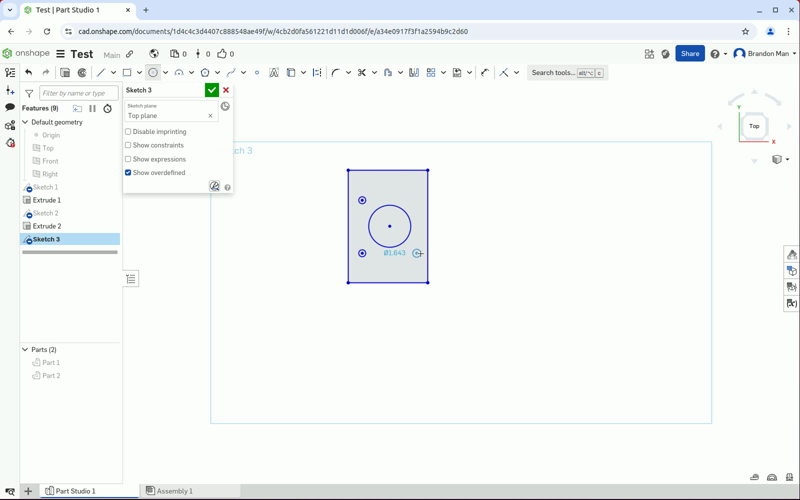
click(420, 253)
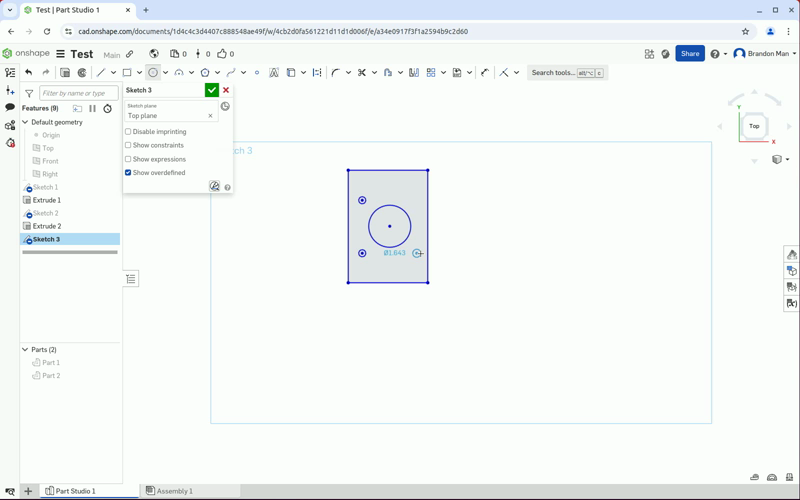
key(esc)
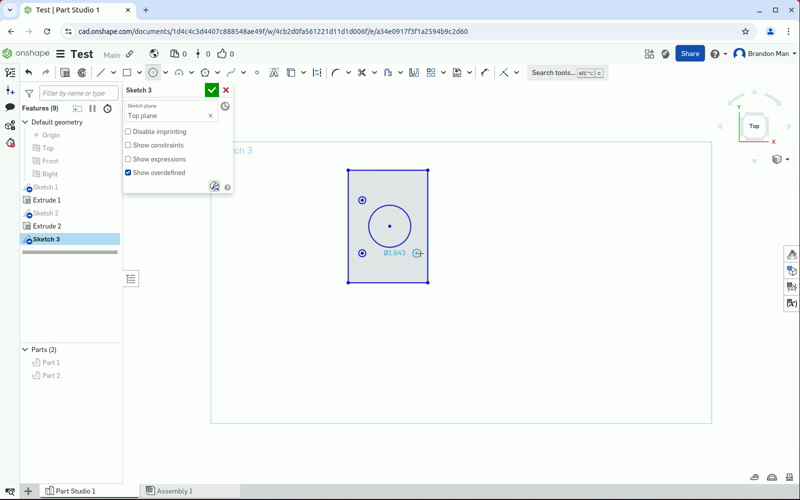
key(c)
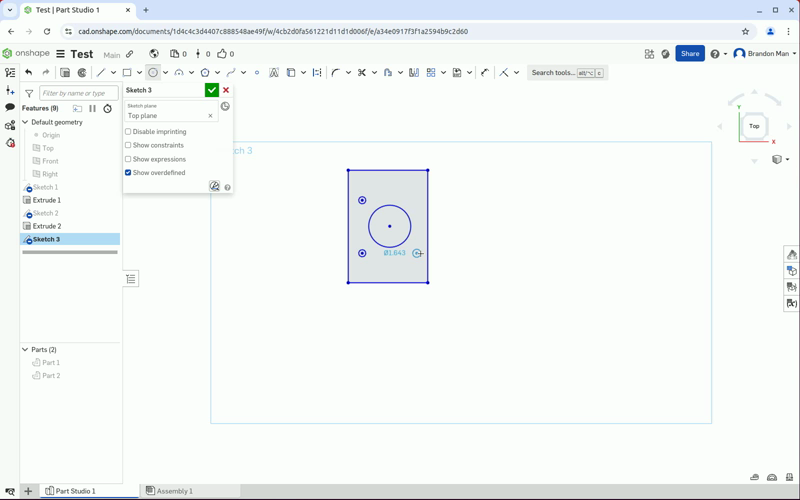
key_down(shift)
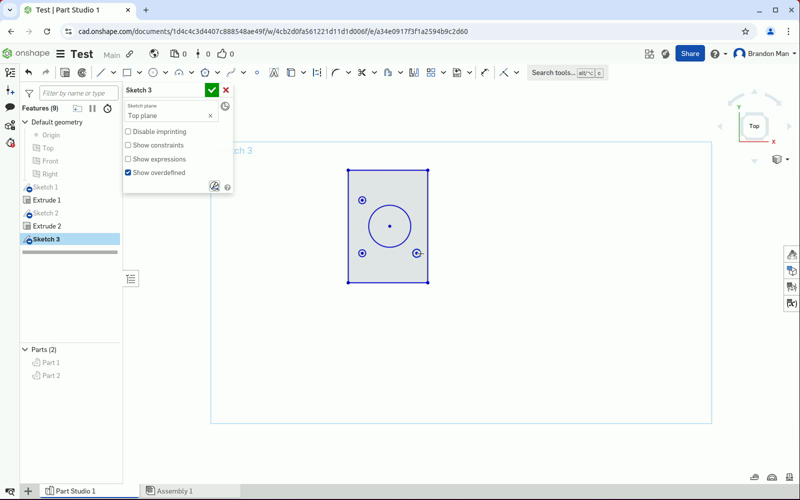
mouse_move(416, 200)
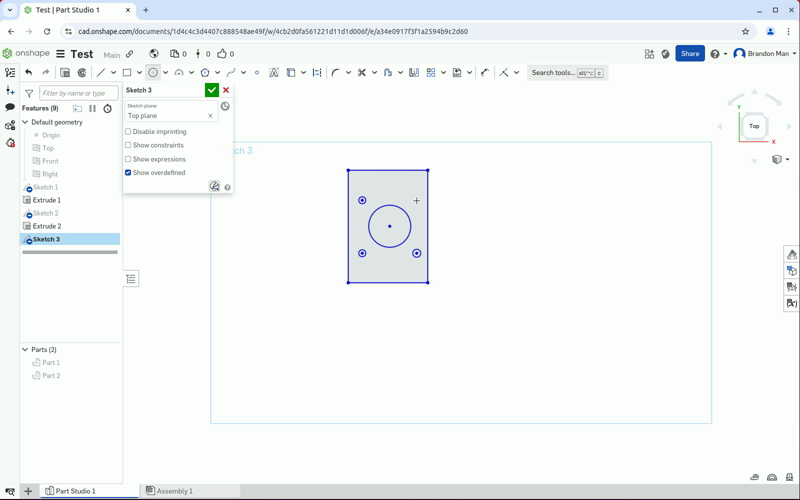
click(416, 200)
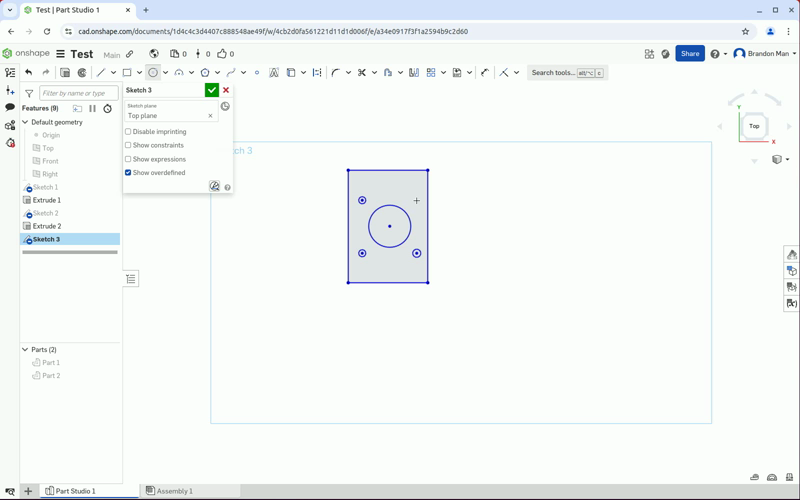
key_up(shift)
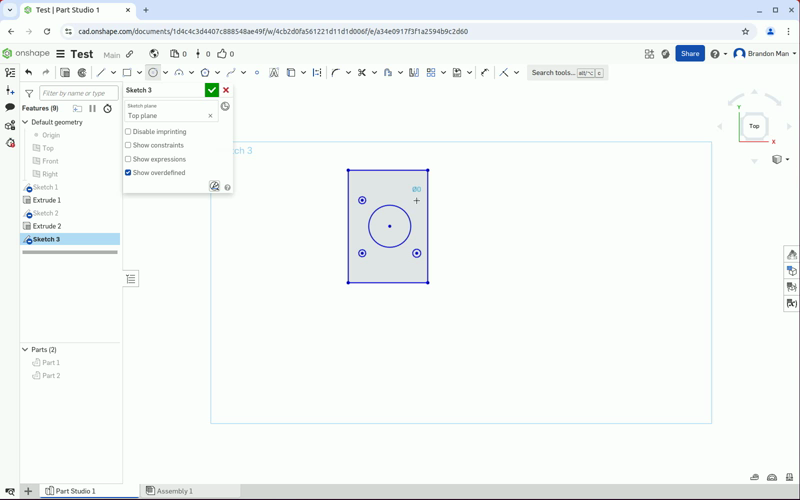
mouse_move(420, 200)
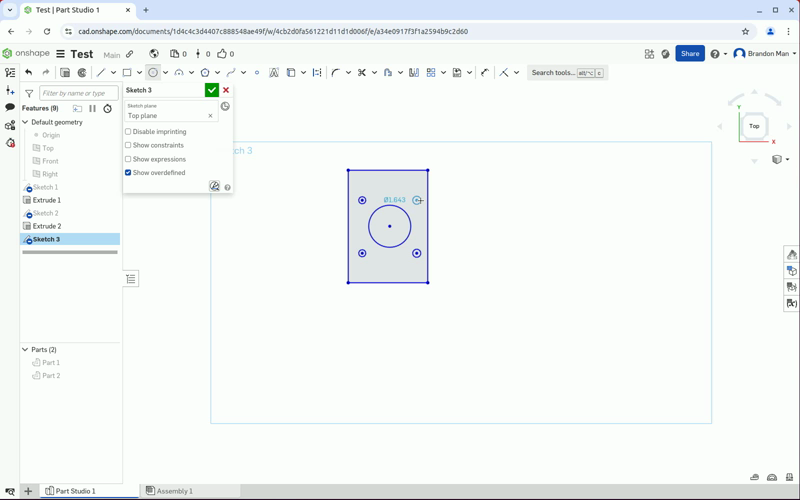
click(420, 200)
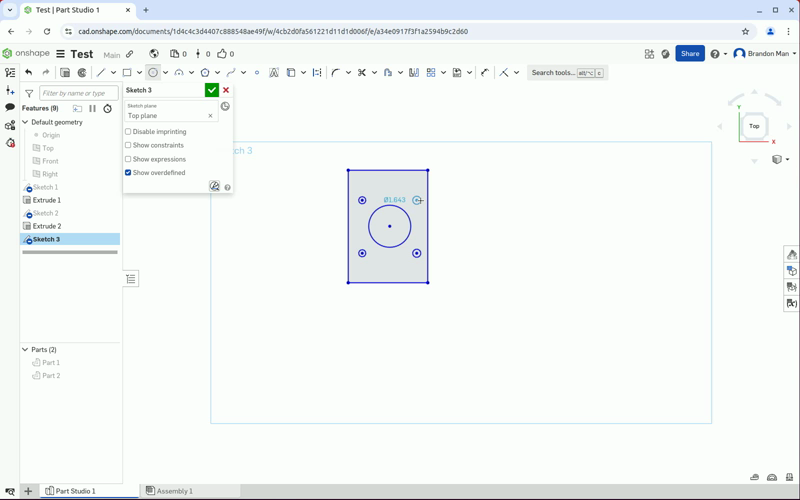
key(esc)
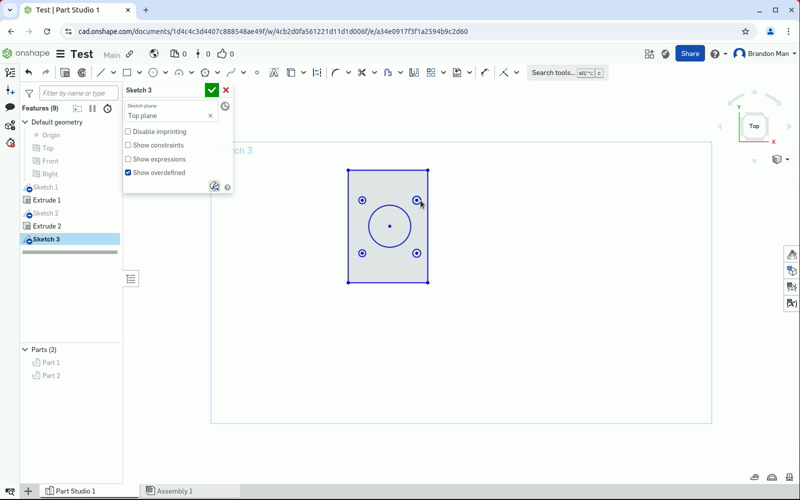
mouse_move(386, 255)
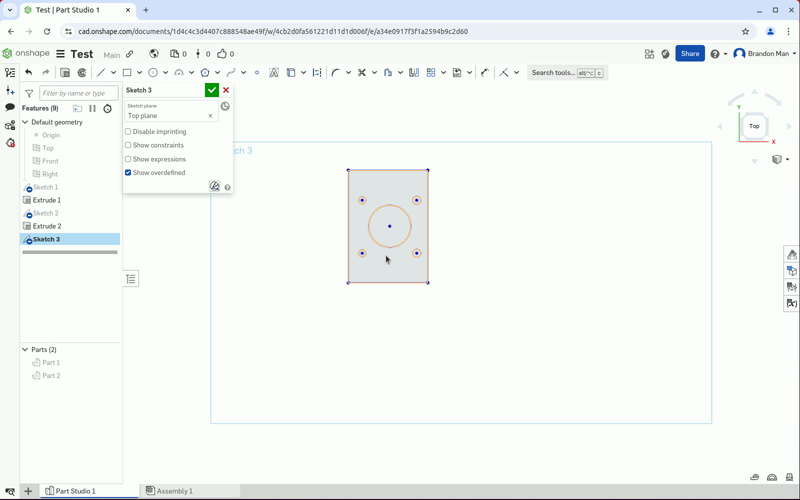
click(386, 255)
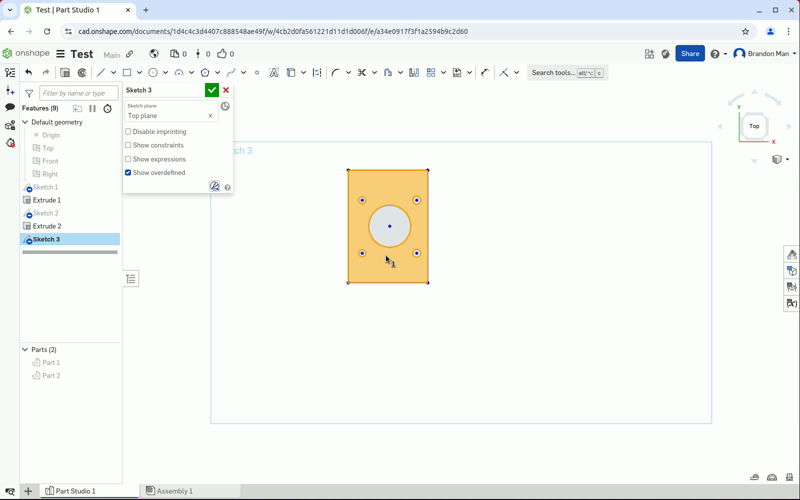
mouse_move(73, 352)
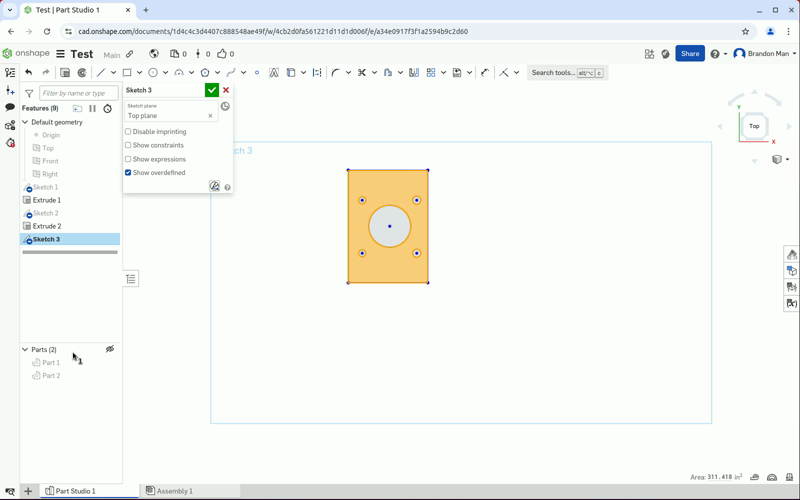
key(shift+y)
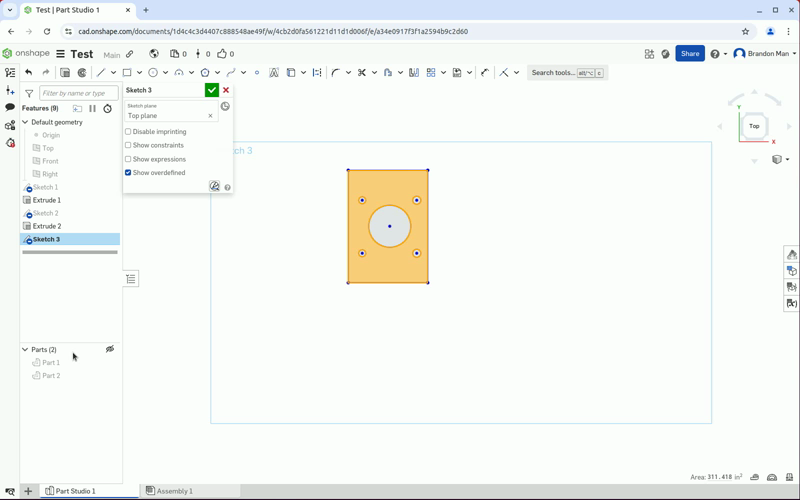
key(shift+e)
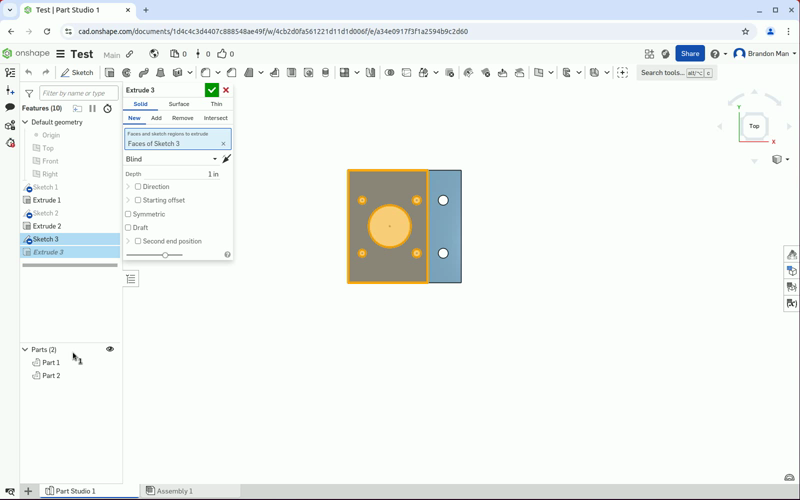
mouse_move(143, 106)
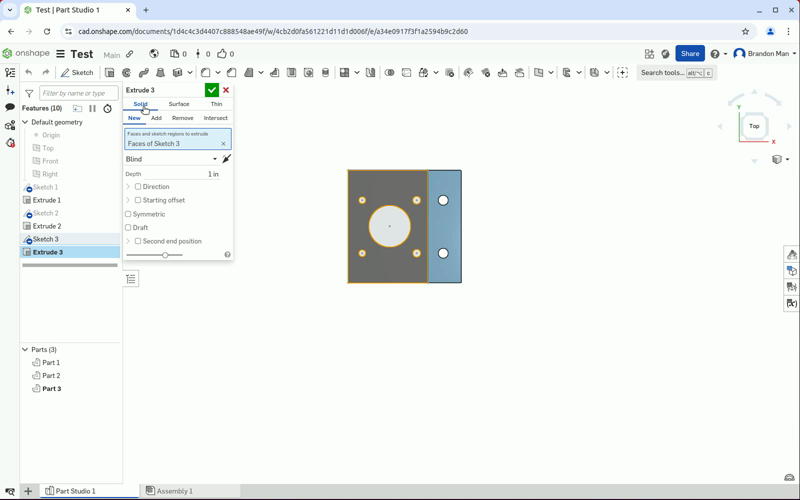
click(143, 106)
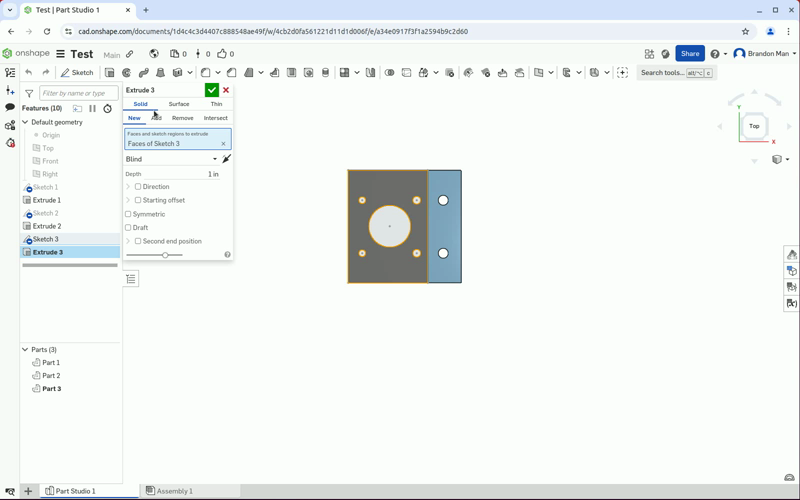
mouse_move(186, 120)
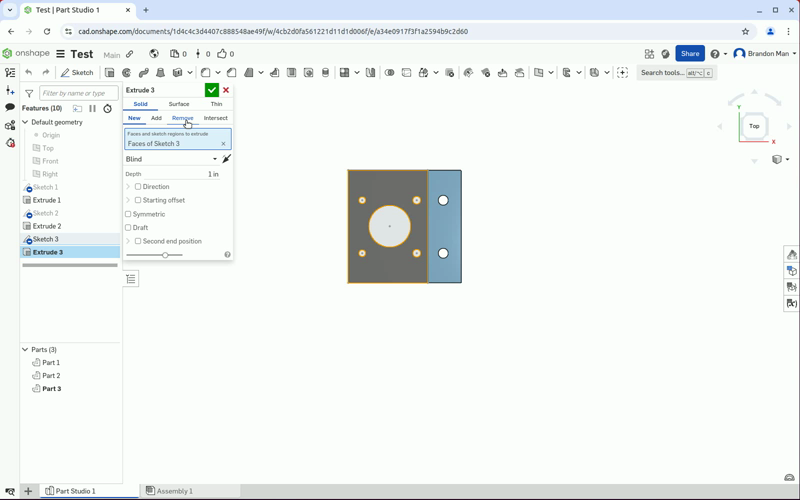
click(186, 120)
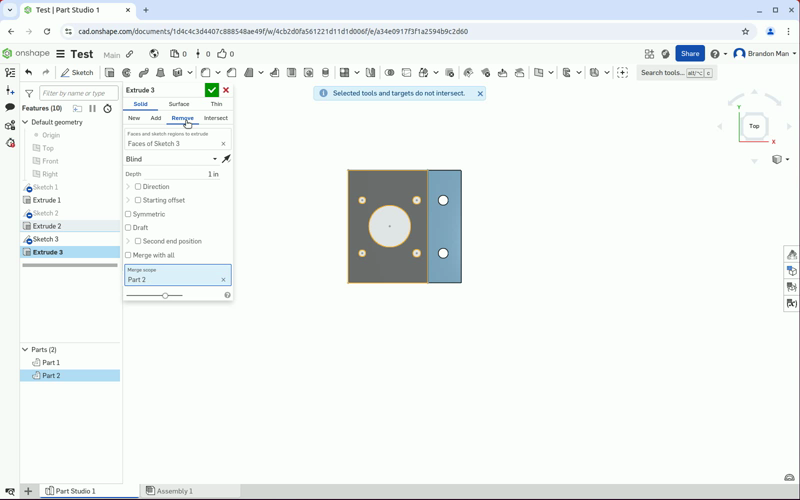
key(tab, 4)
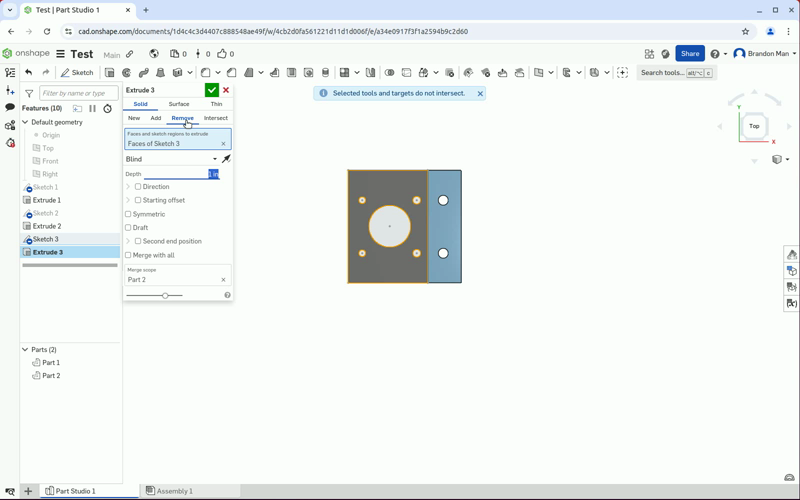
text(-5.296)
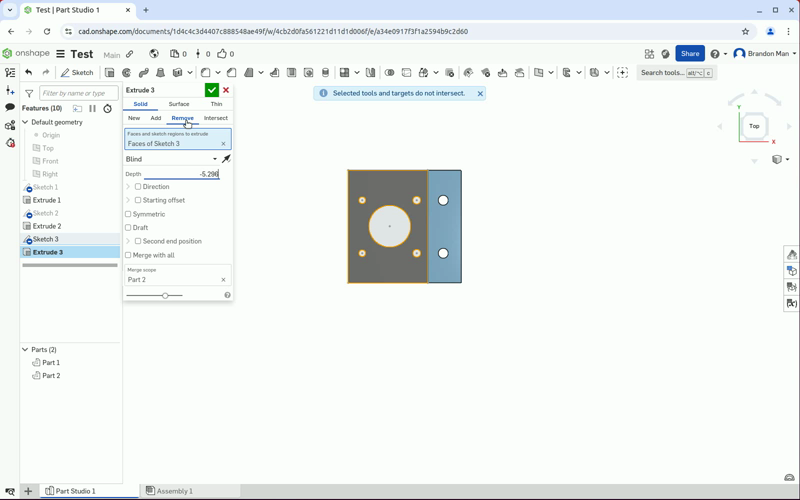
key(tab, 6)
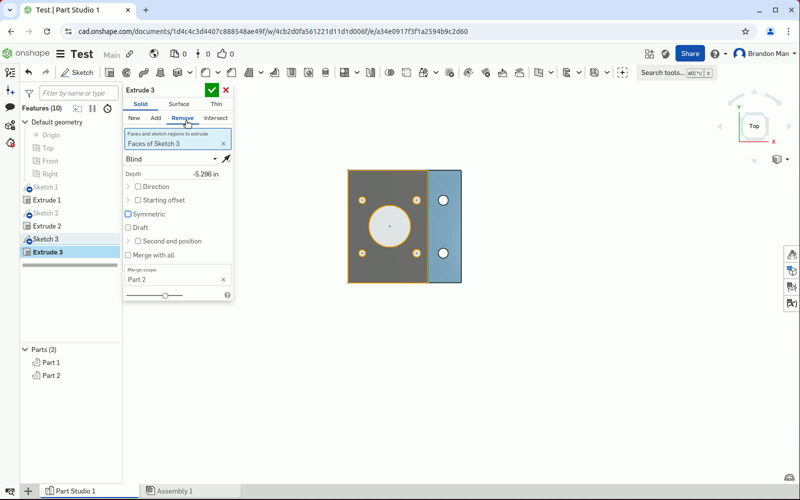
key(space)
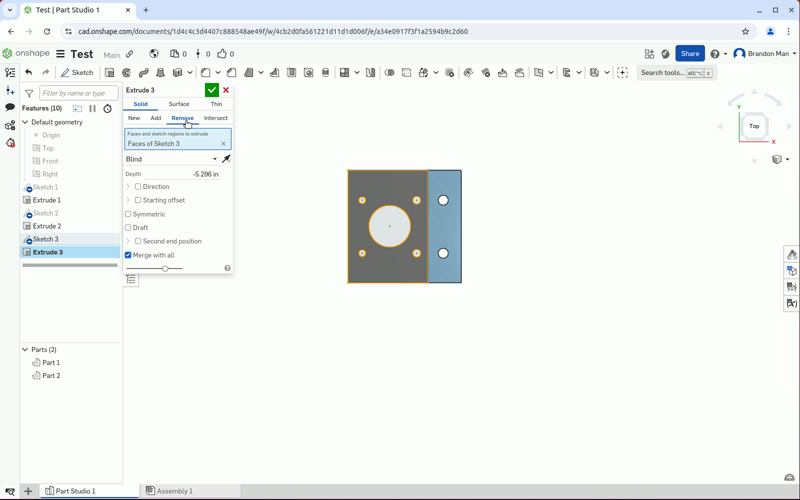
key(enter)
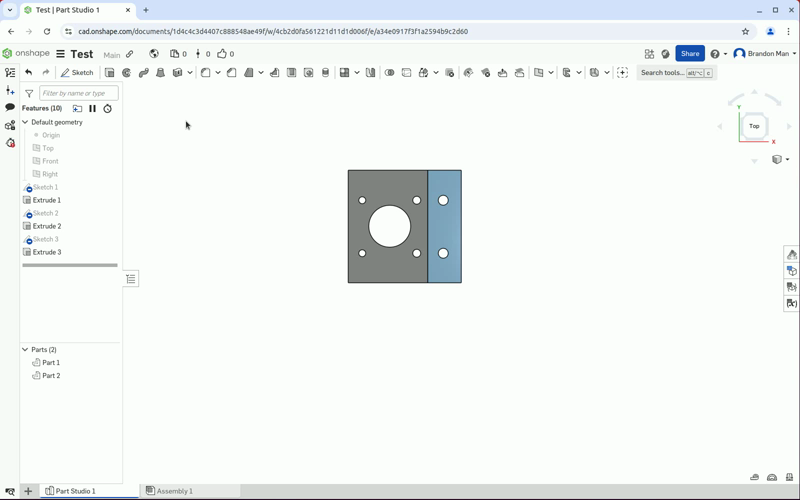
key(shift+h)
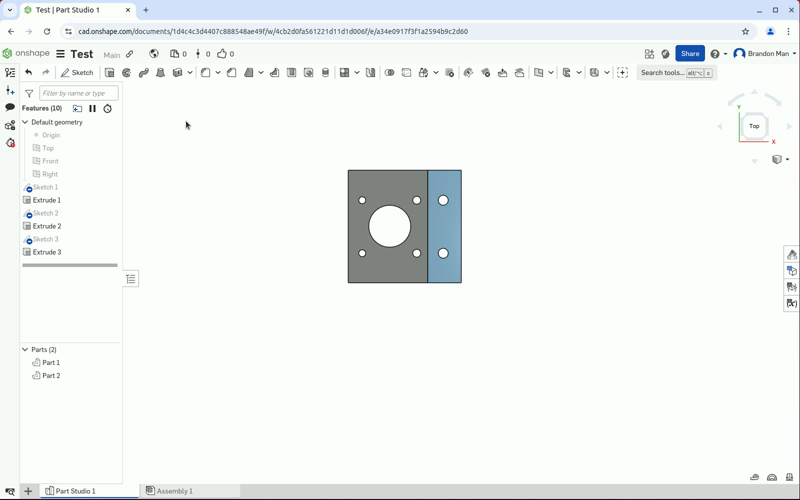
key(shift+h)
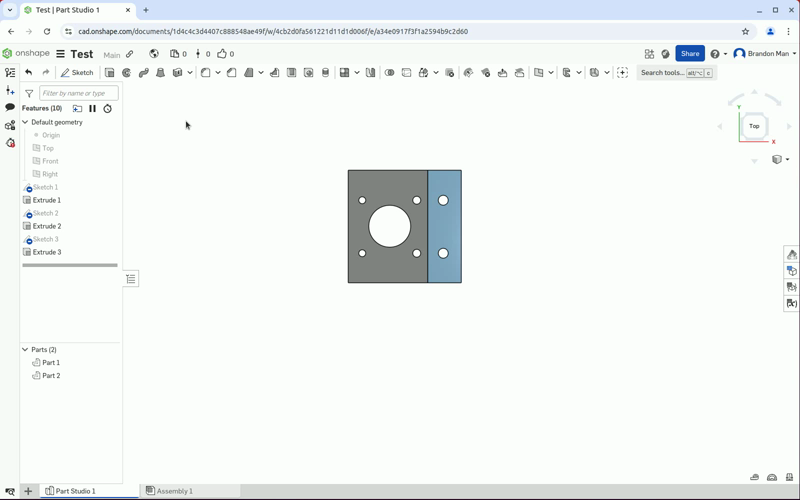
key(shift+7)
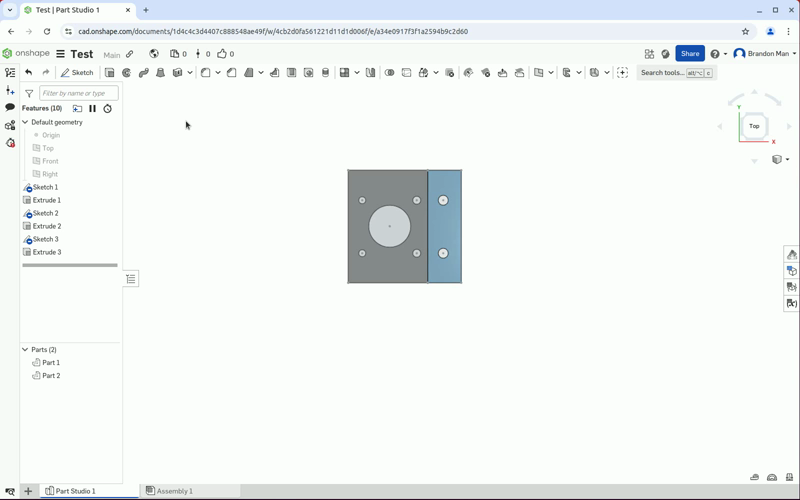
key(up, 3)
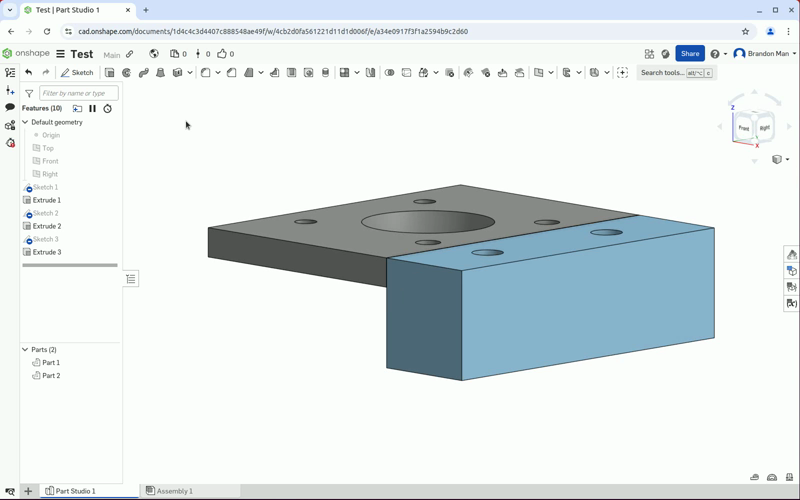
key(left, 3)
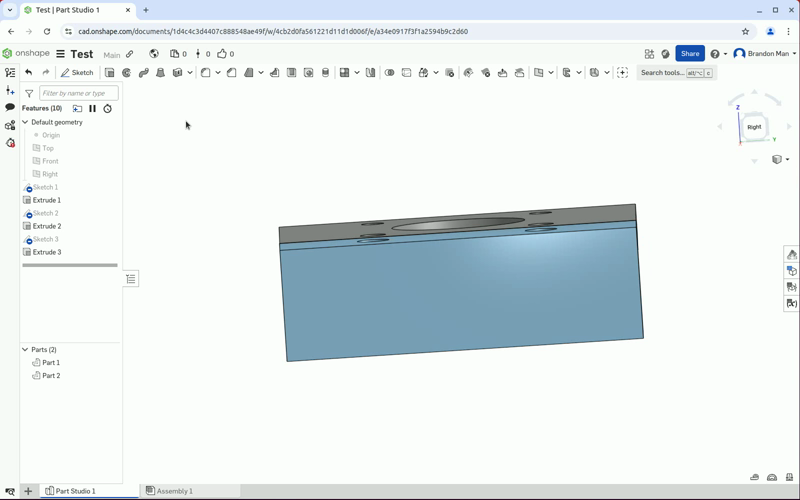
key(right, 3)
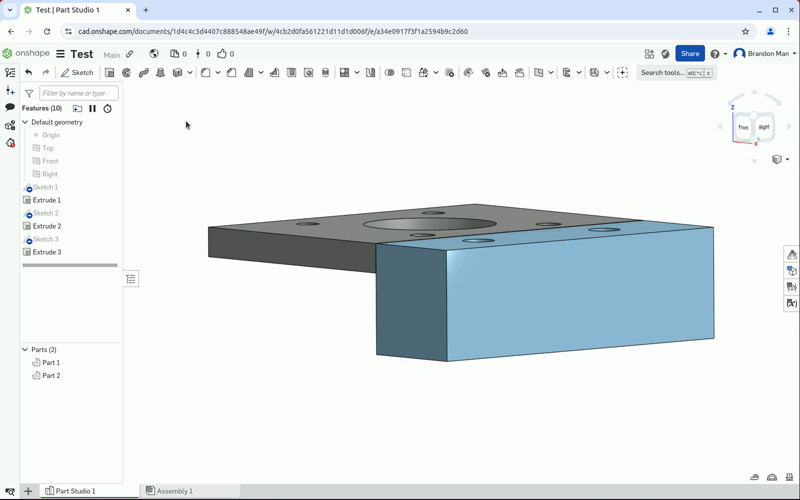
key(down, 3)
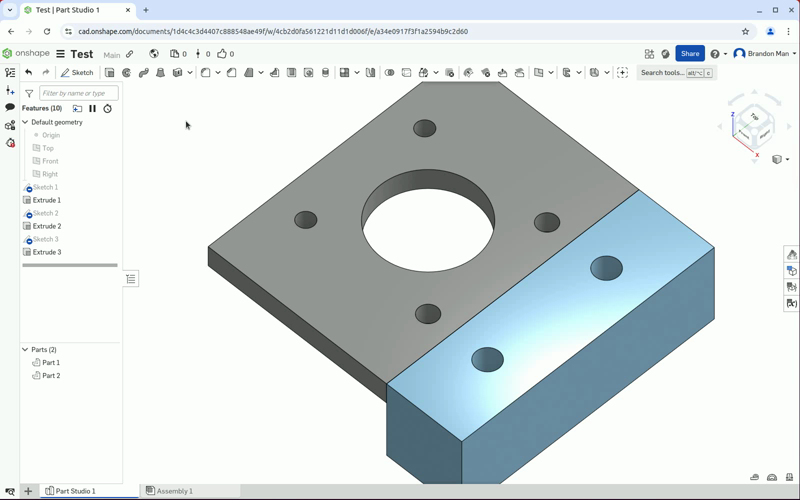
mouse_move(73, 189)
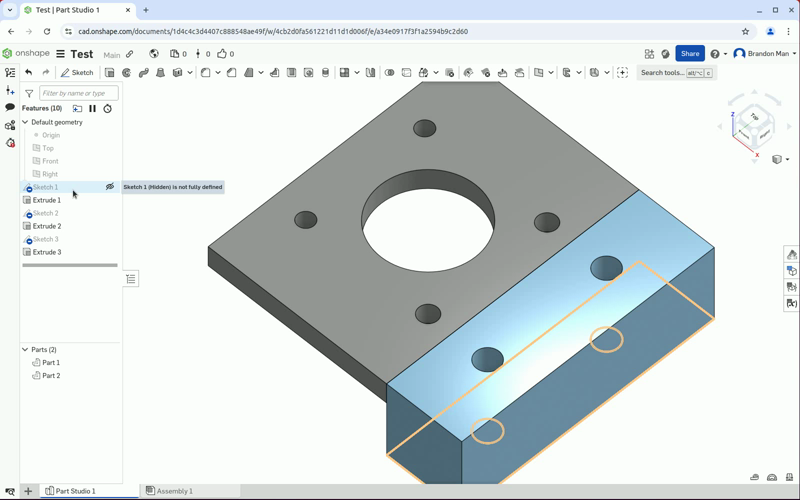
click(73, 189)